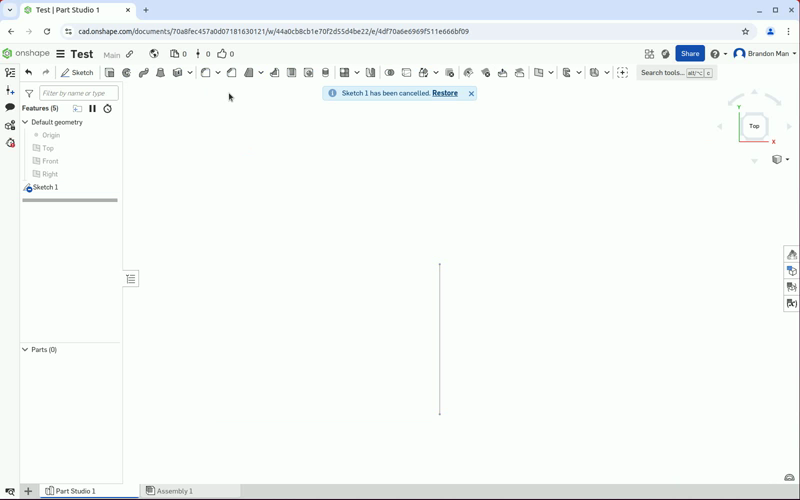
key(shift+h)
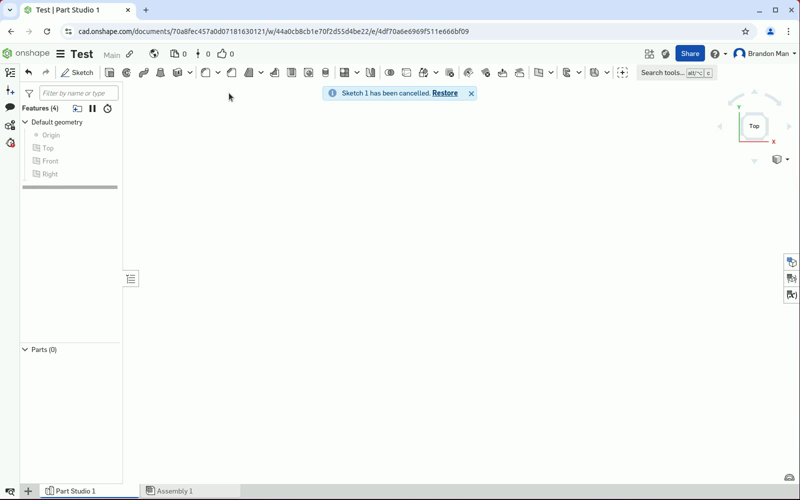
mouse_move(73, 352)
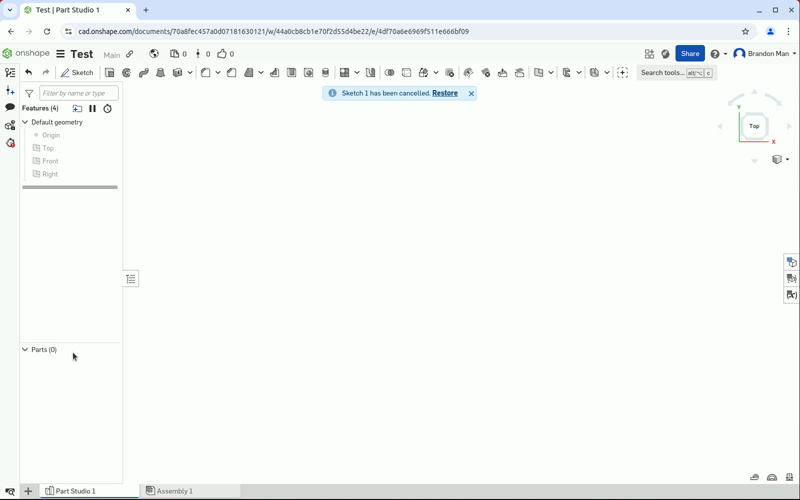
key(y)
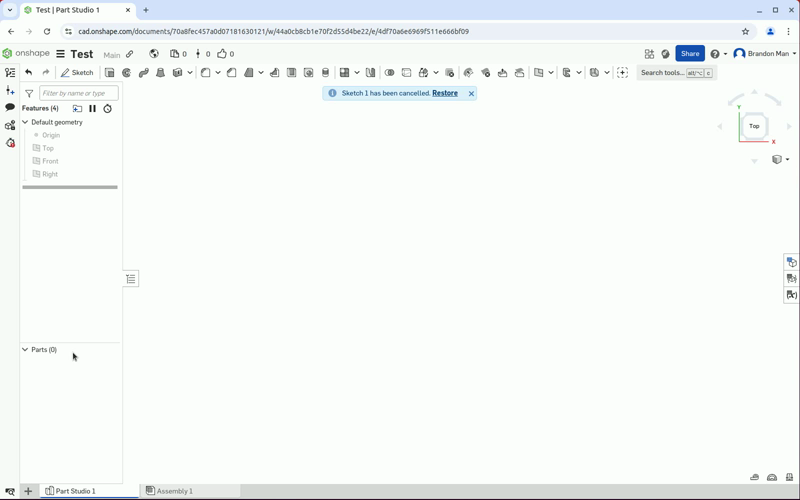
key(shift+p)
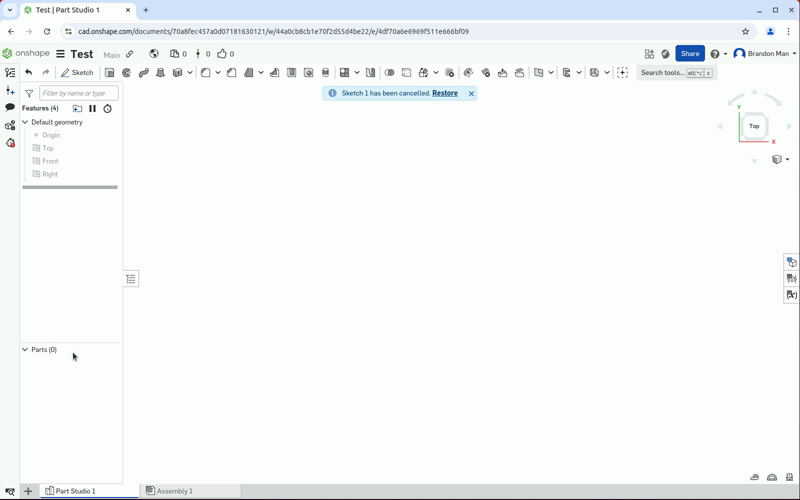
key(space)
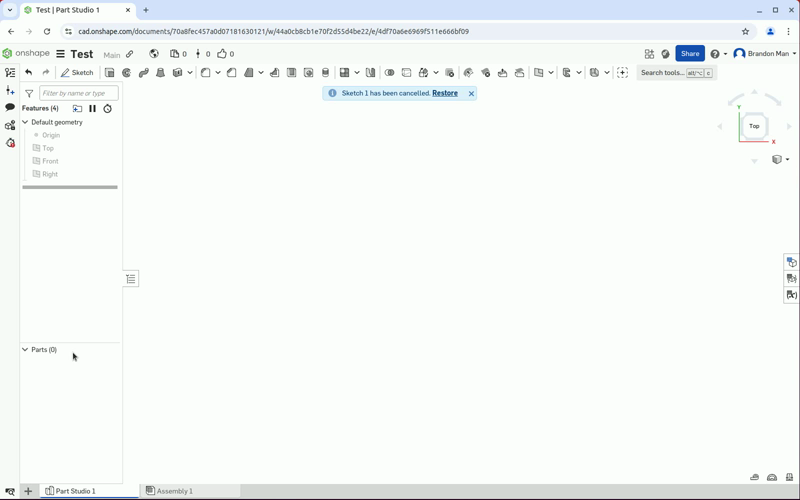
key_down(shift)
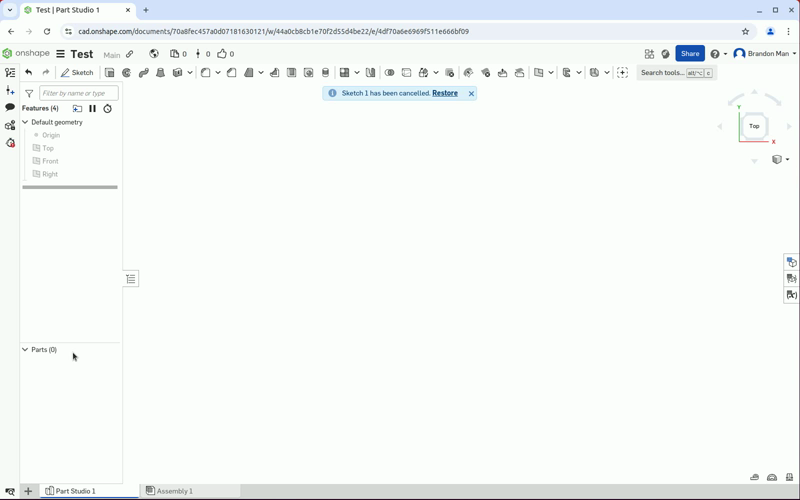
key(up)
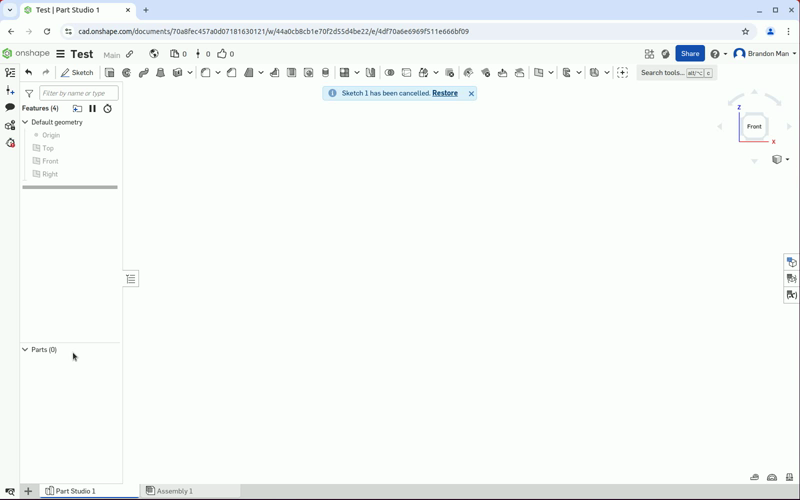
key_up(shift)
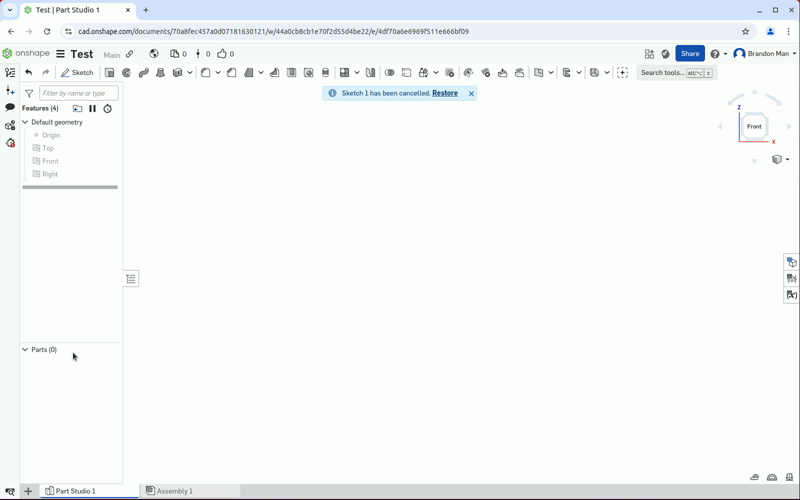
mouse_move(73, 352)
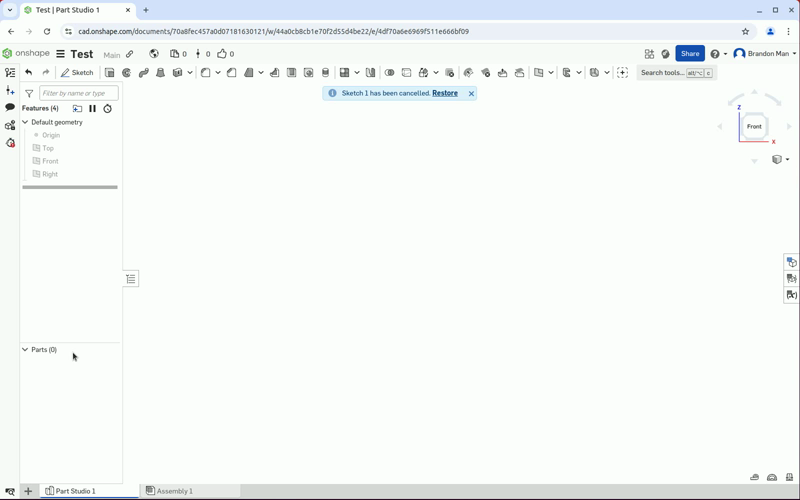
key(shift+y)
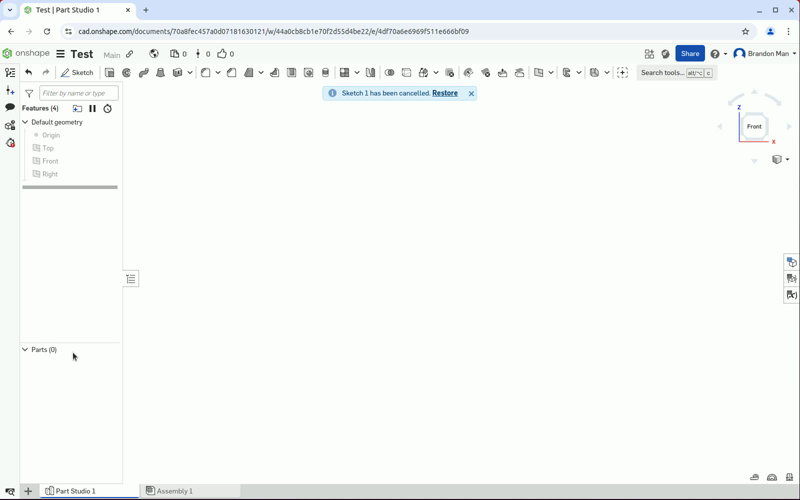
key(shift+s)
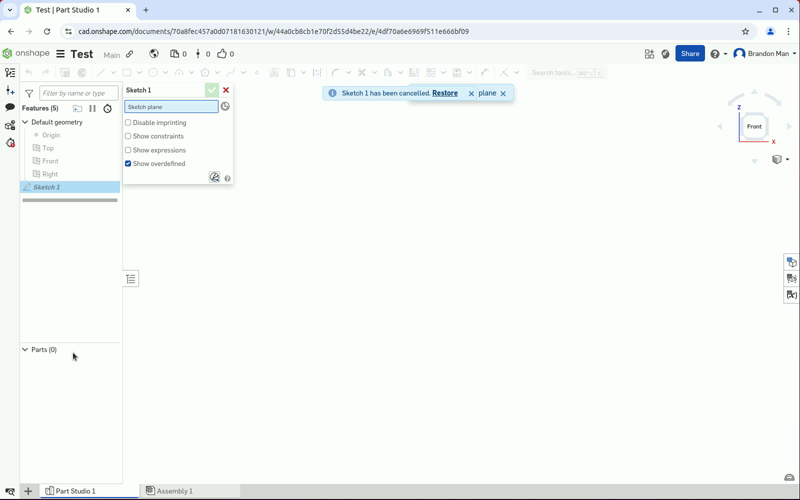
mouse_move(73, 163)
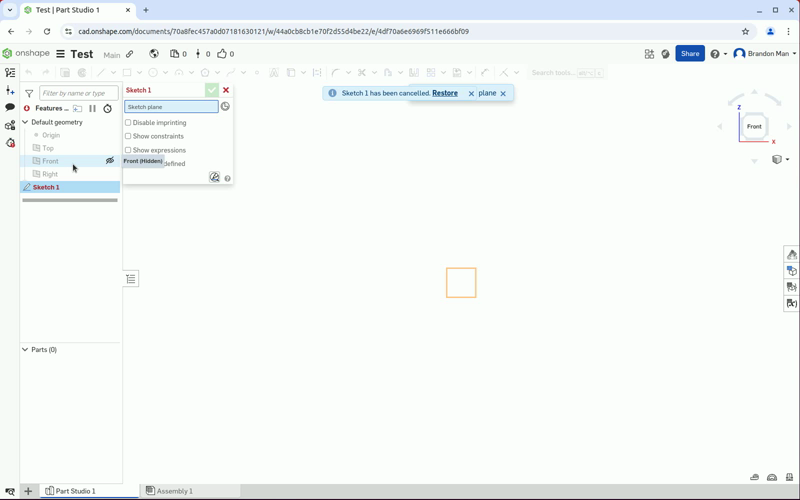
click(73, 163)
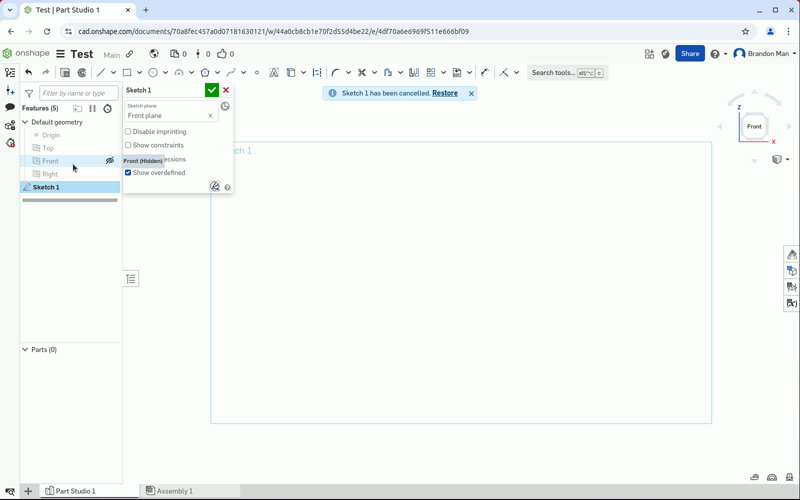
mouse_move(73, 352)
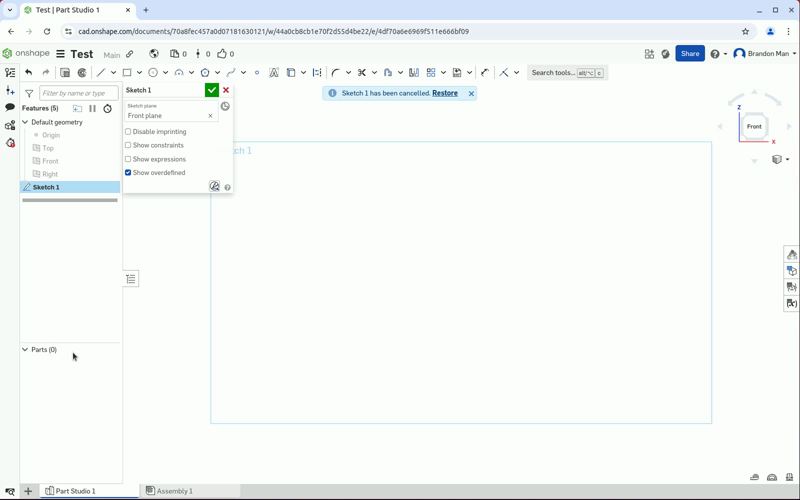
key(y)
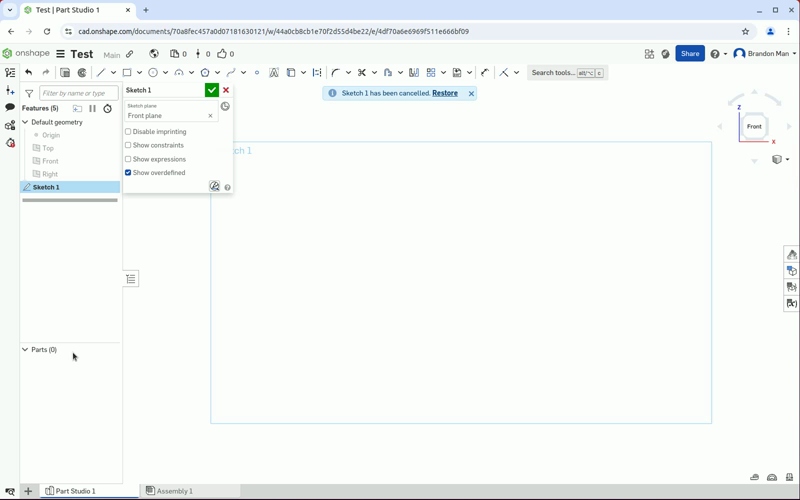
key(a)
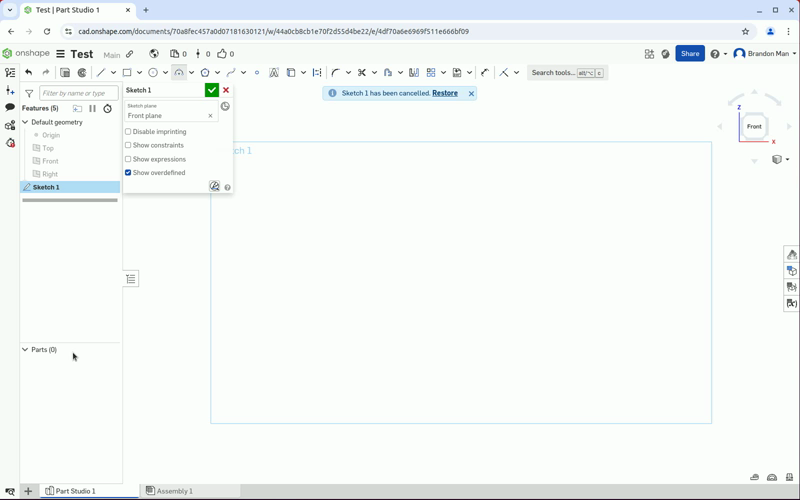
key_down(shift)
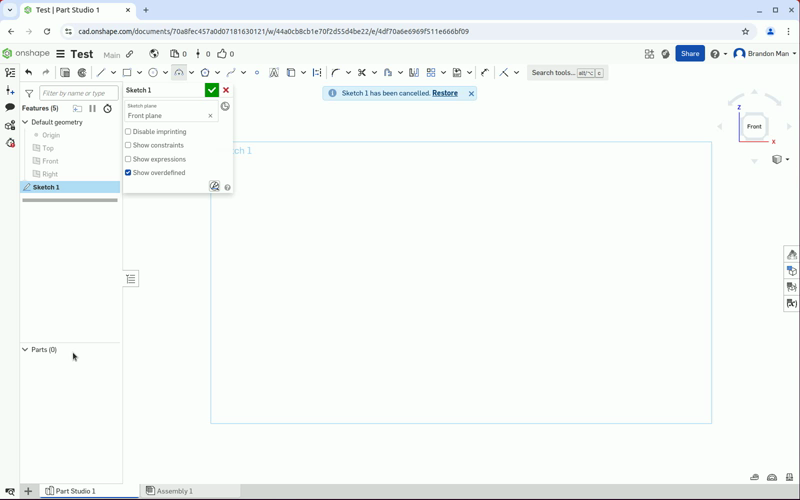
mouse_move(460, 250)
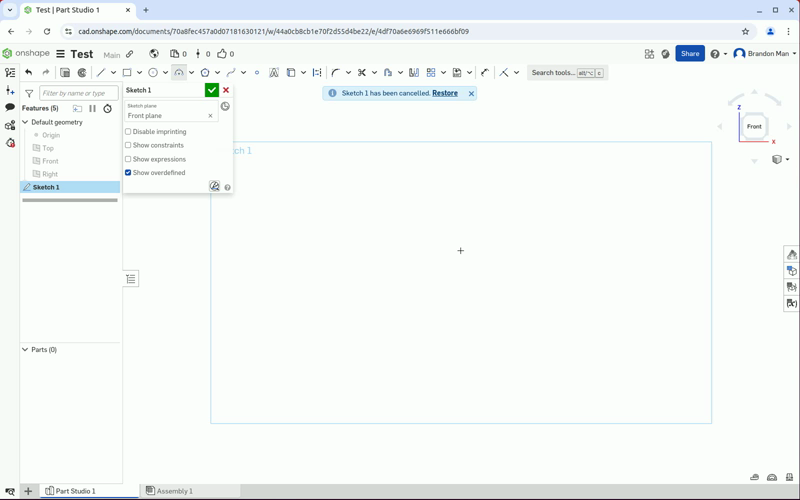
click(460, 250)
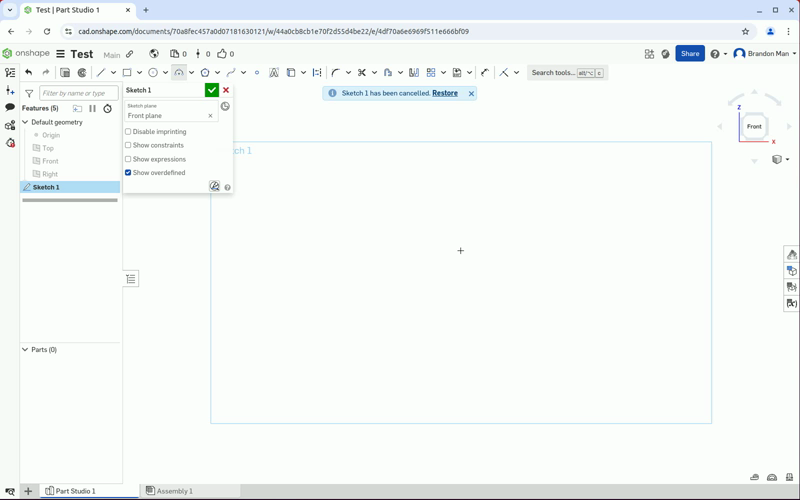
key_up(shift)
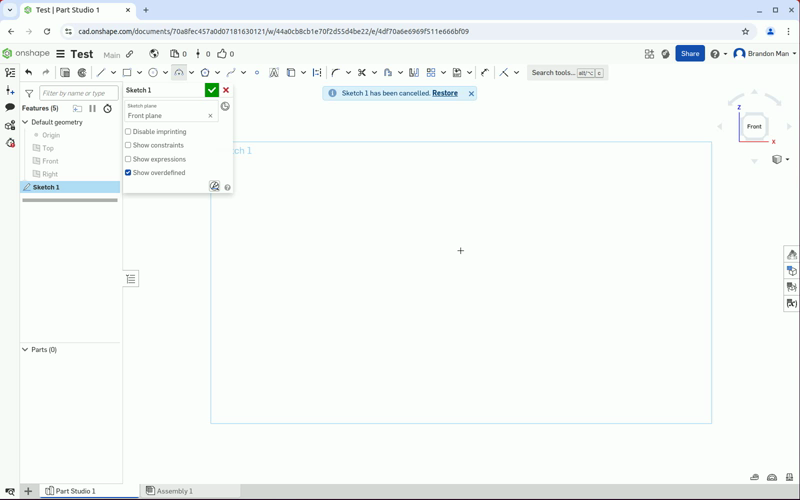
key_down(shift)
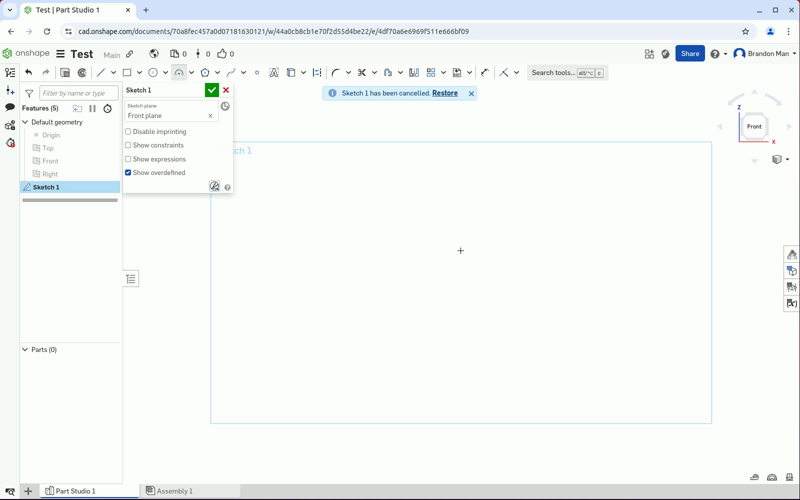
mouse_move(492, 280)
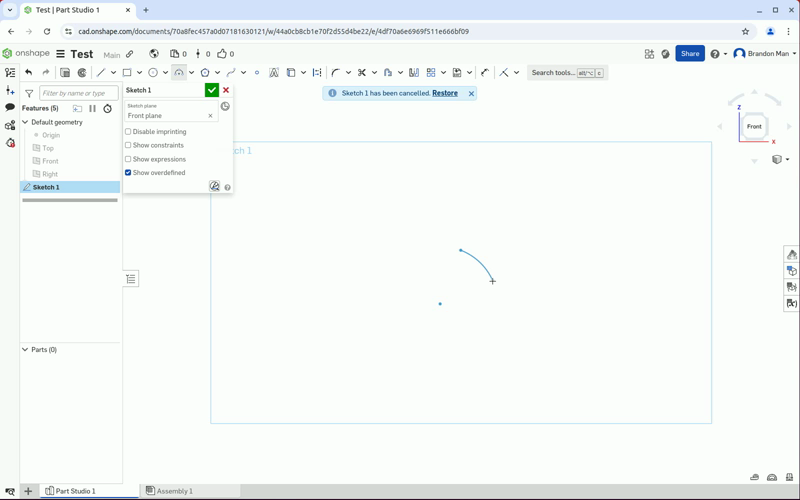
click(492, 280)
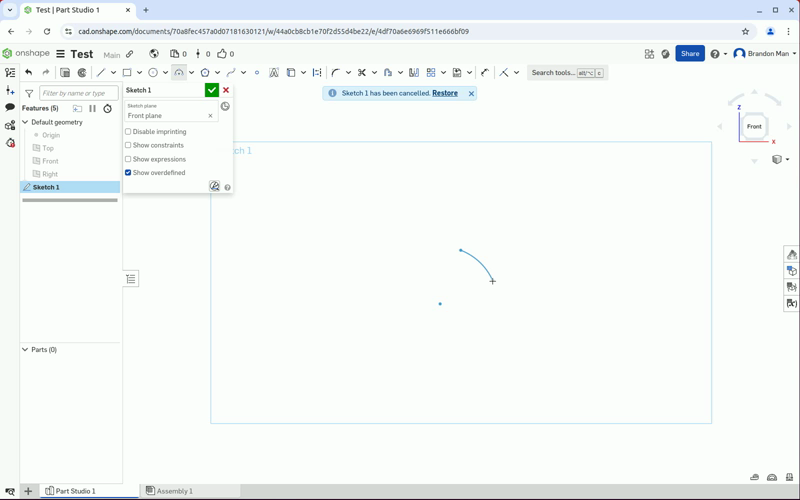
mouse_move(437, 306)
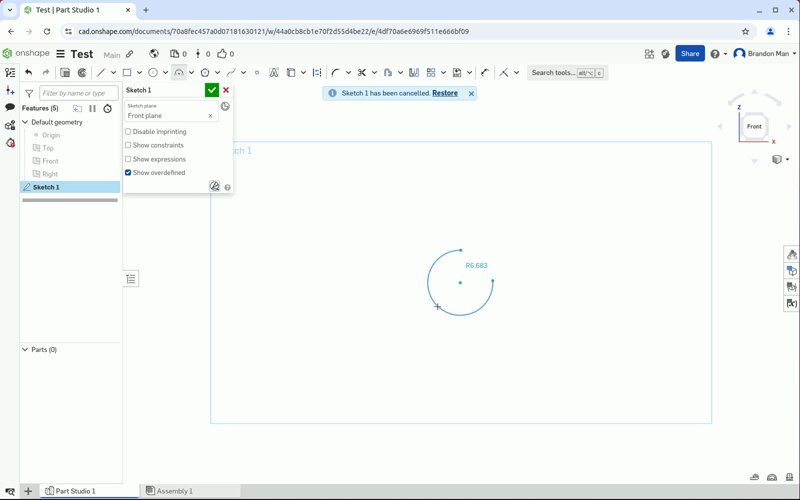
click(437, 306)
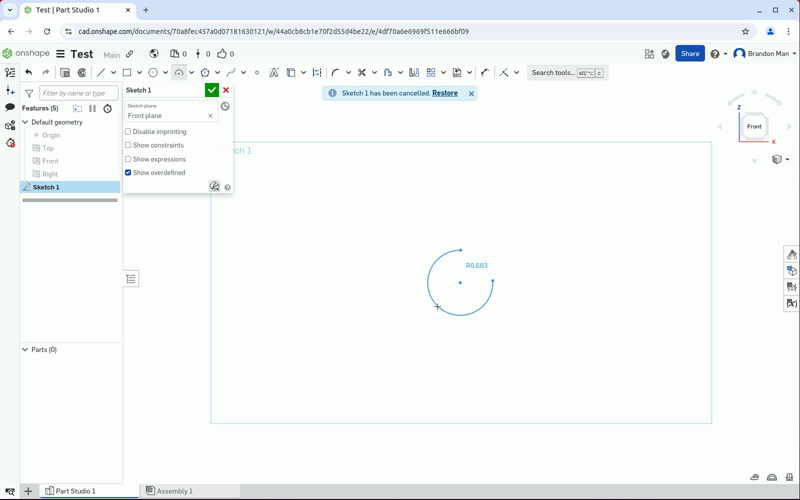
key_up(shift)
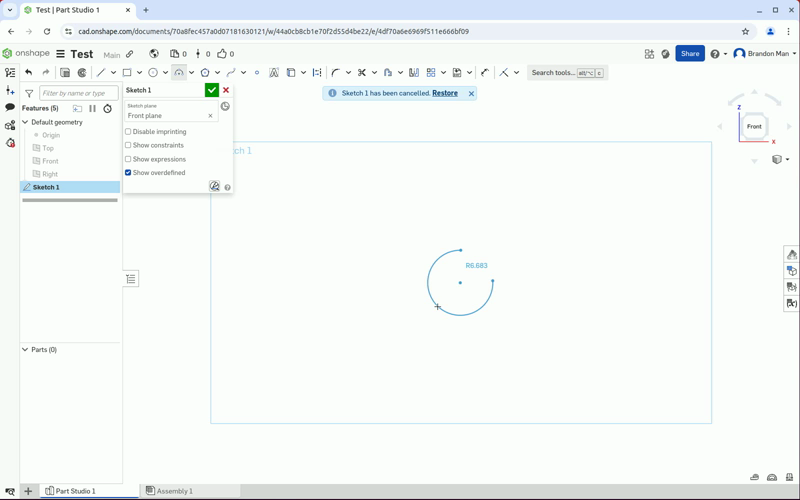
mouse_move(492, 280)
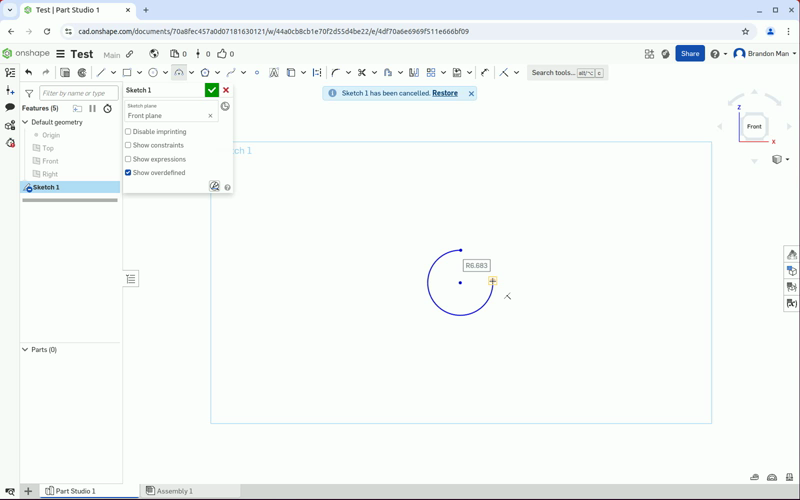
click(492, 280)
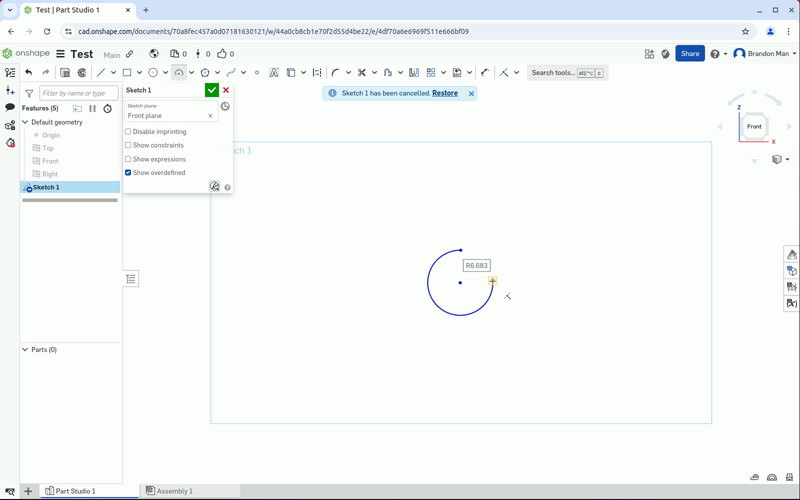
key_down(shift)
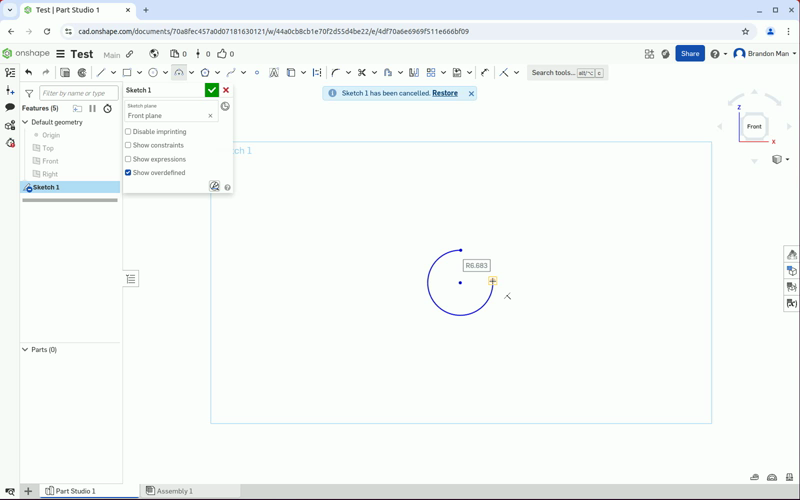
mouse_move(504, 268)
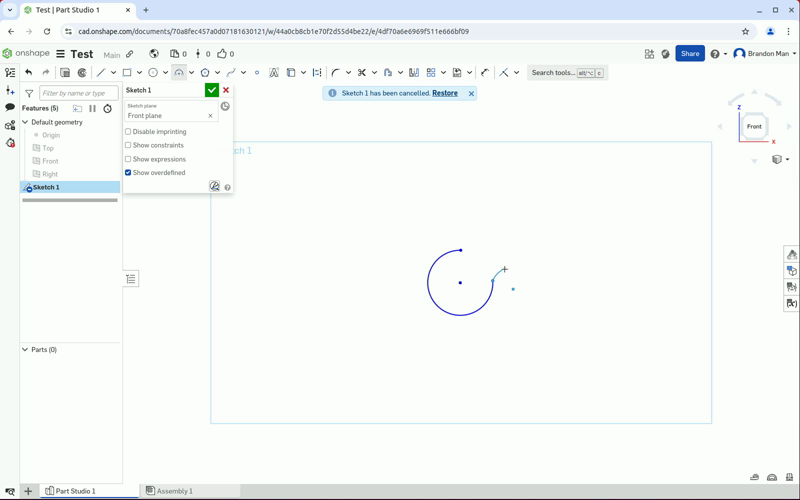
click(504, 268)
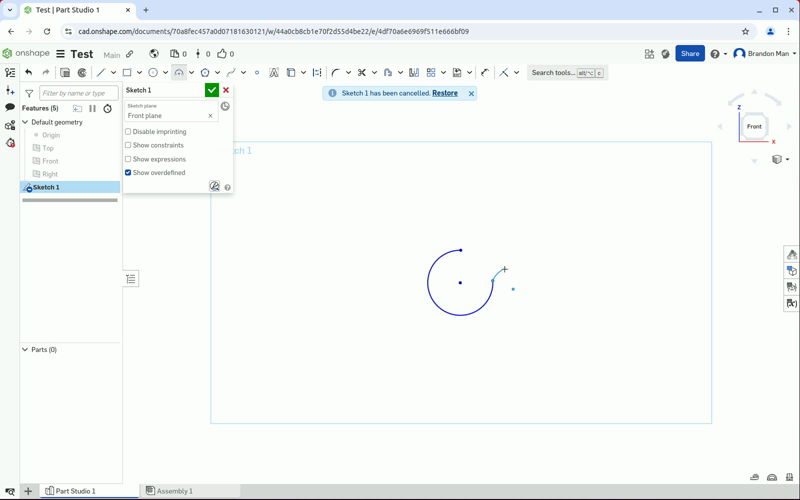
mouse_move(496, 272)
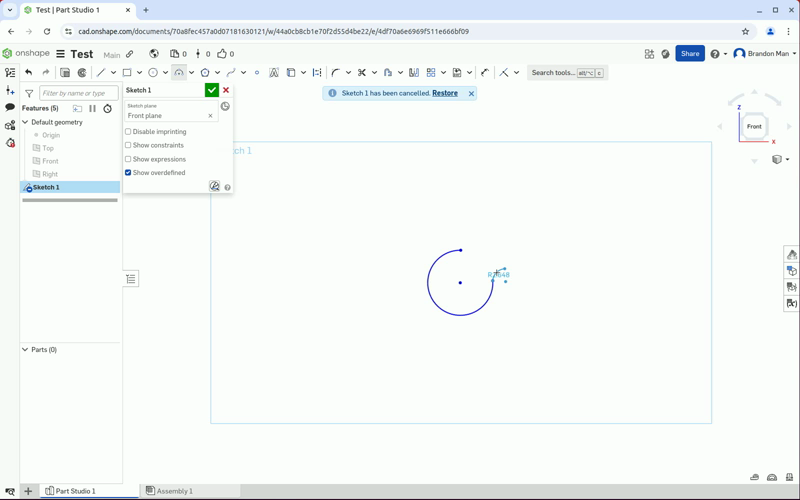
click(496, 272)
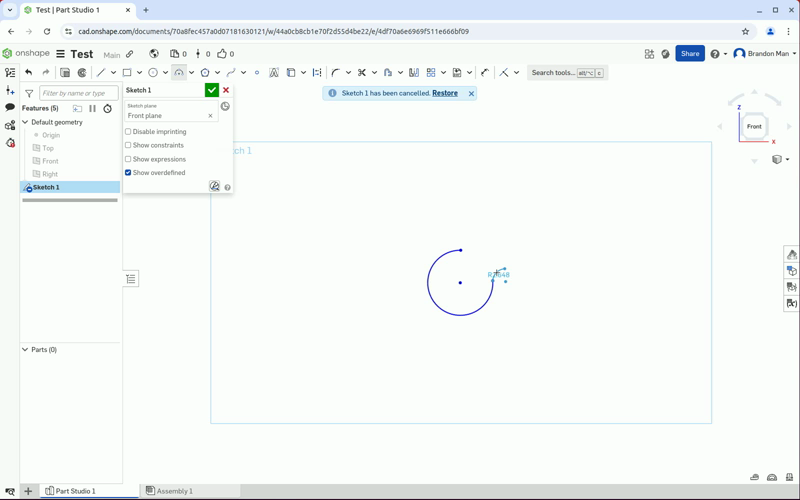
key_up(shift)
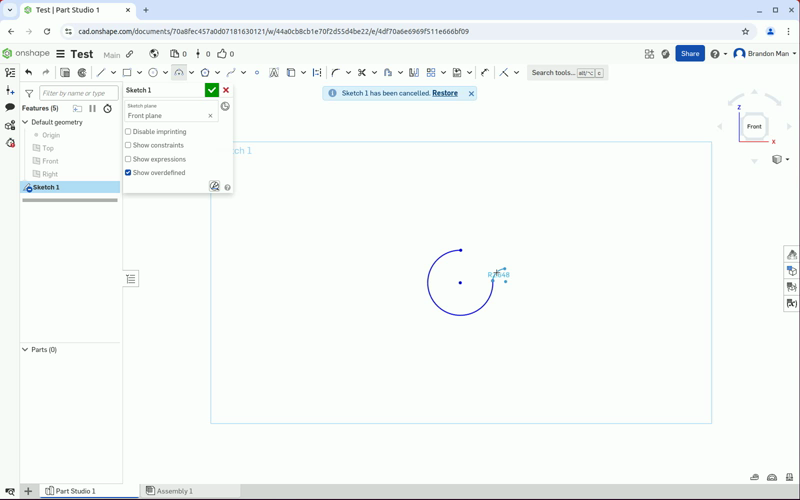
key(esc)
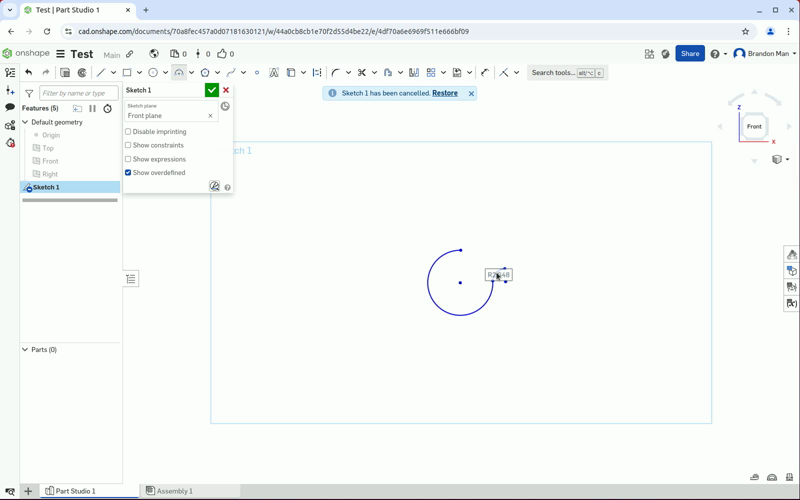
key(l)
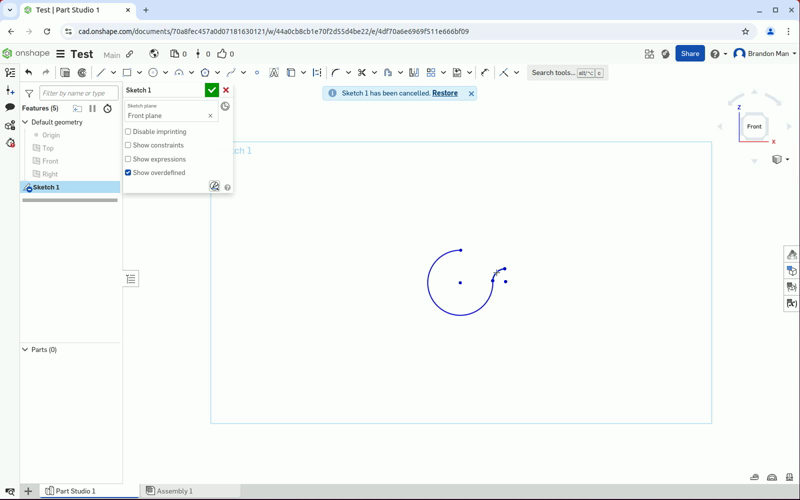
mouse_move(504, 268)
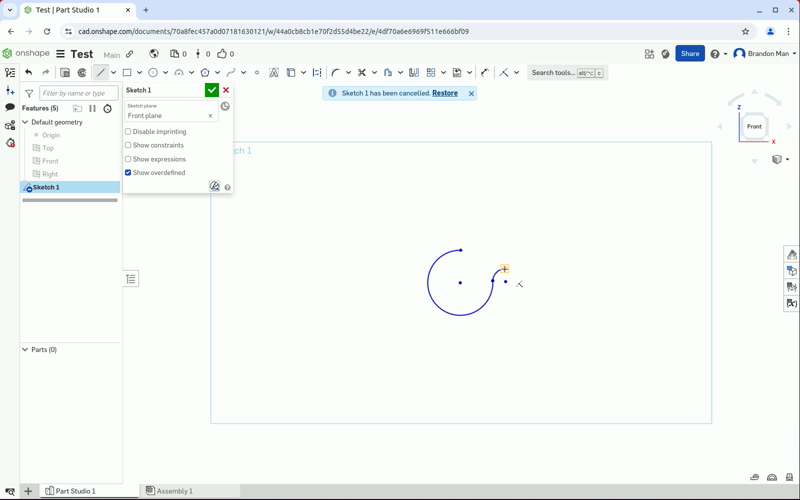
click(504, 268)
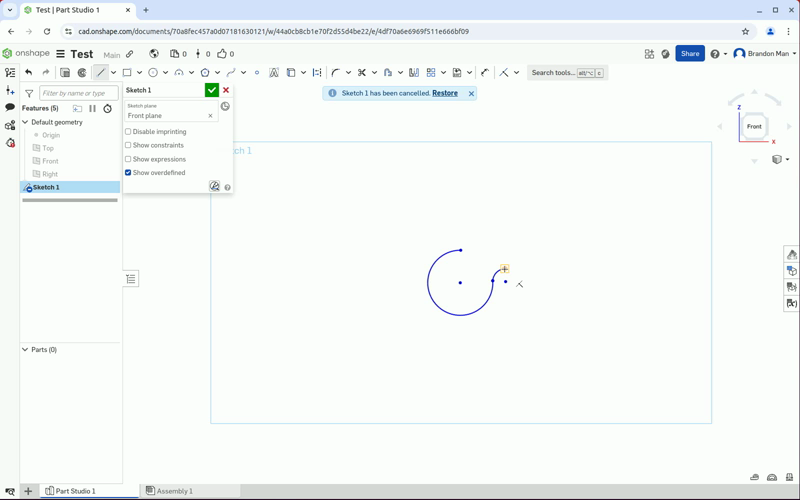
key_down(shift)
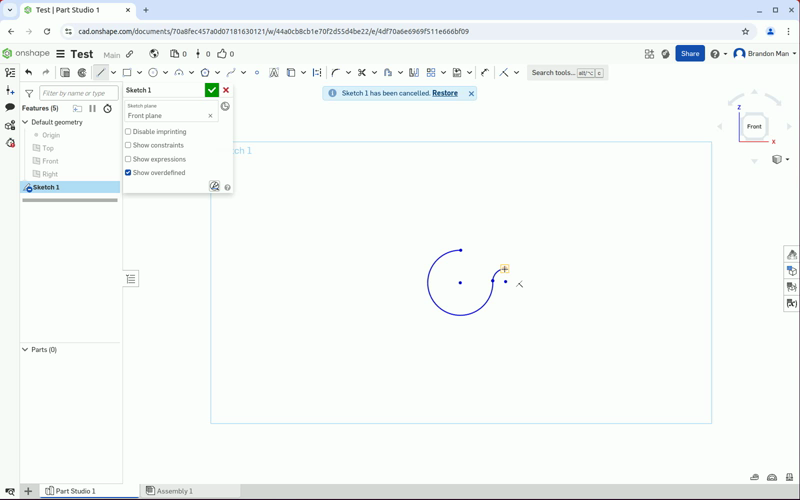
mouse_move(589, 268)
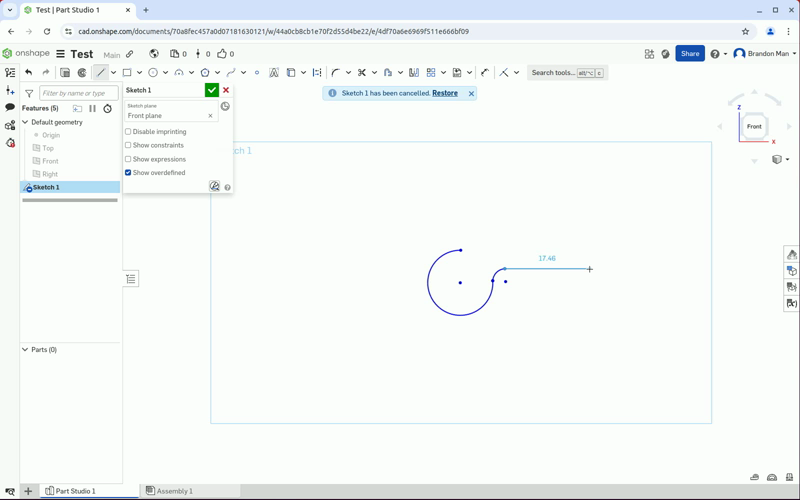
click(589, 268)
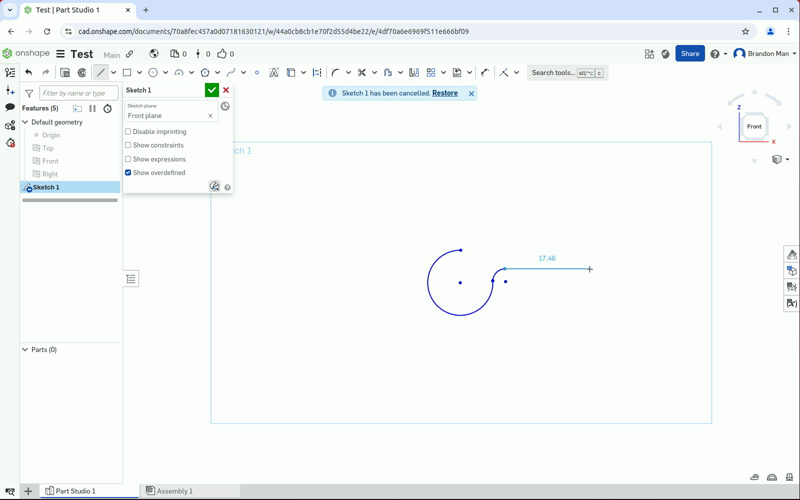
key_up(shift)
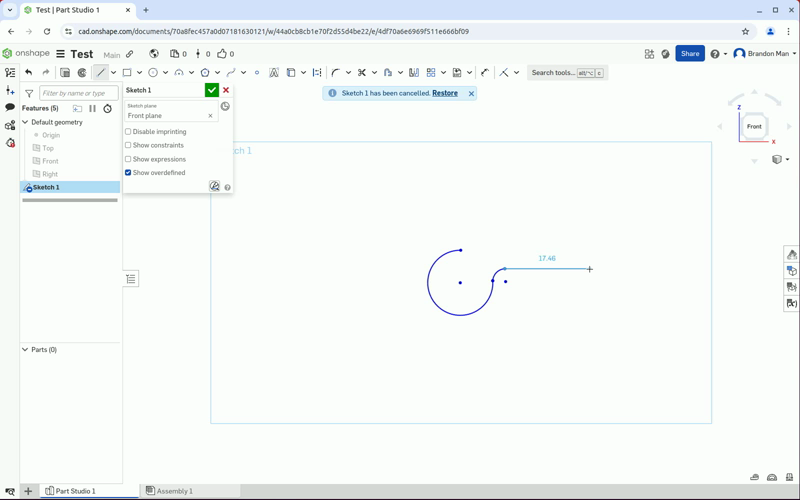
key_down(shift)
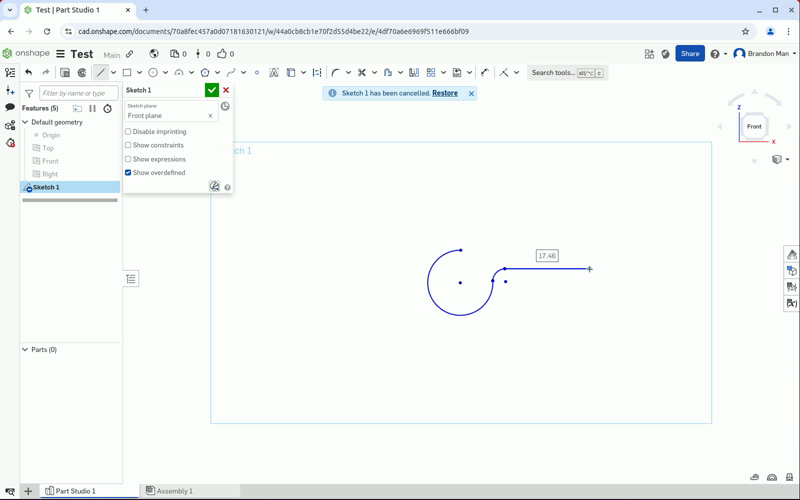
mouse_move(589, 268)
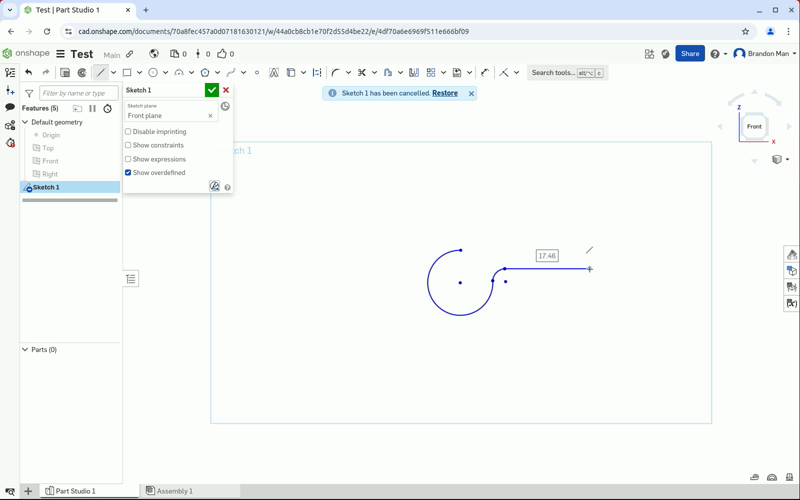
mouse_move(589, 250)
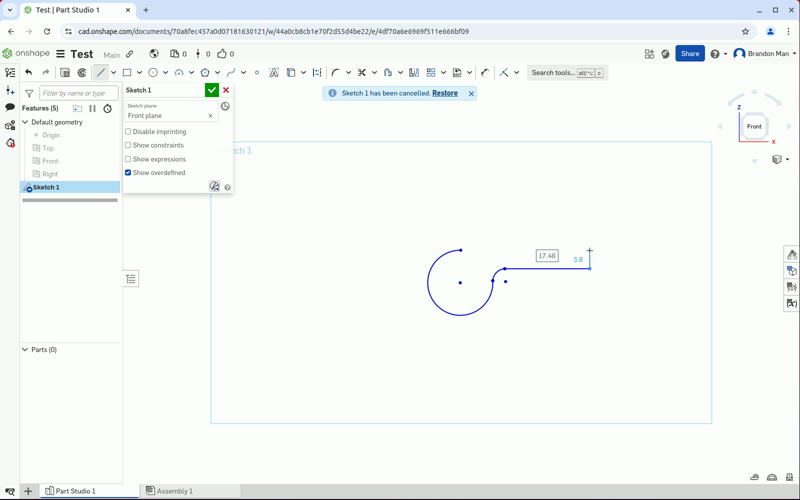
click(589, 250)
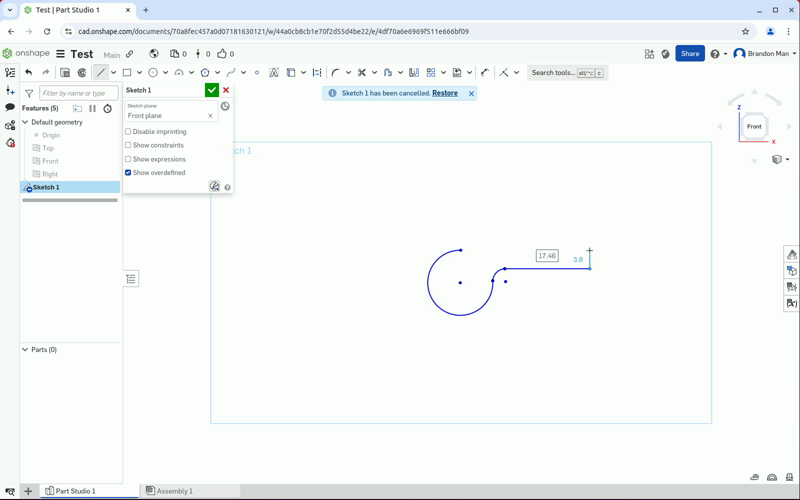
key_up(shift)
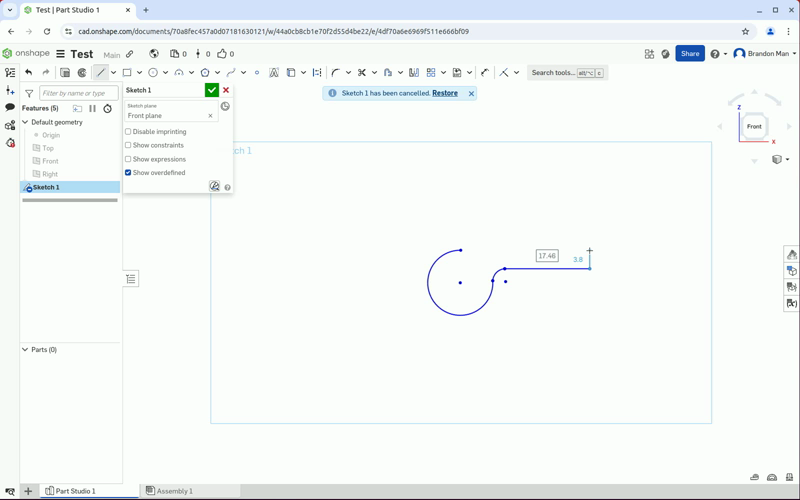
key_down(shift)
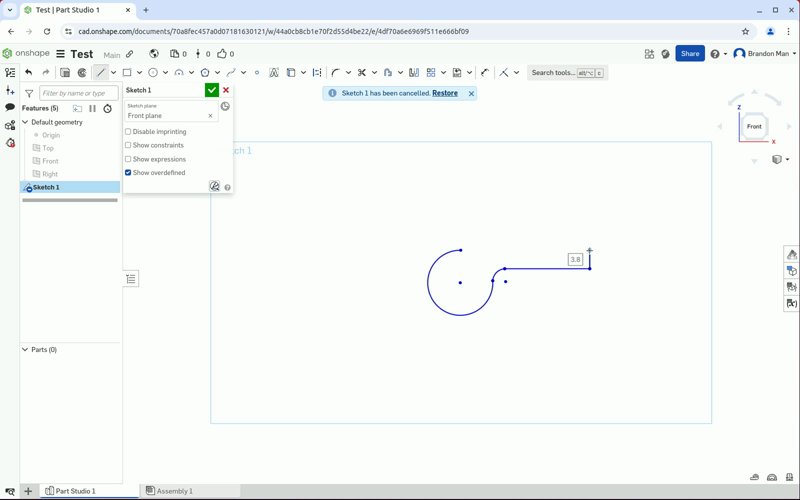
mouse_move(460, 250)
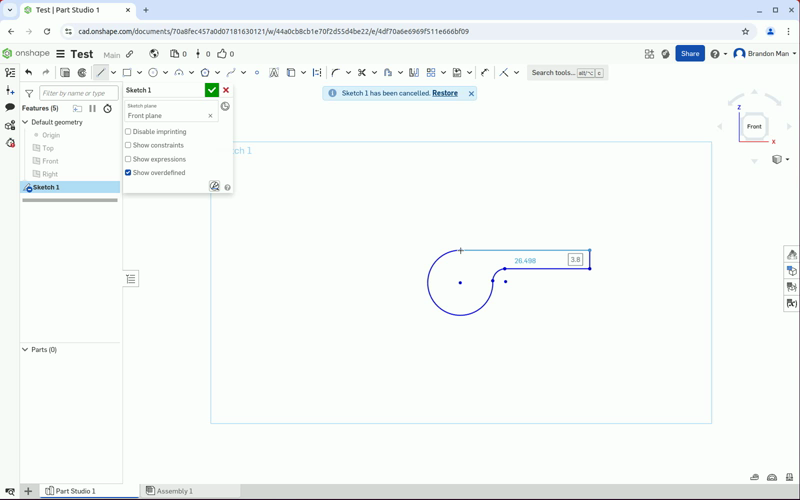
key_up(shift)
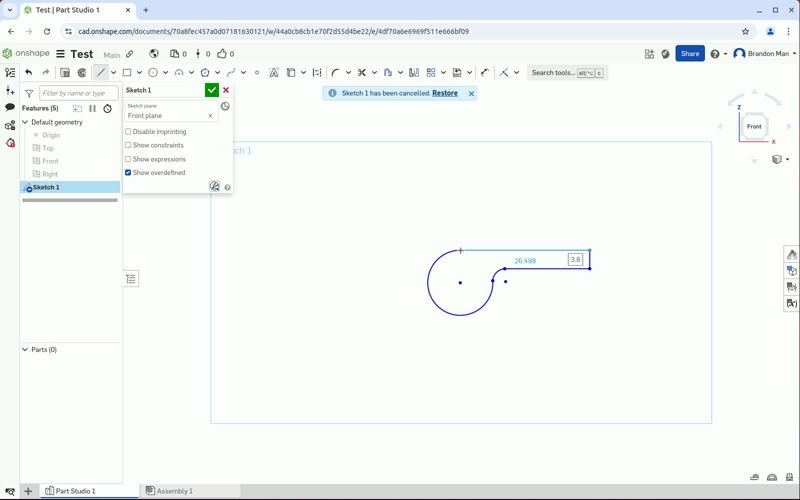
click(460, 250)
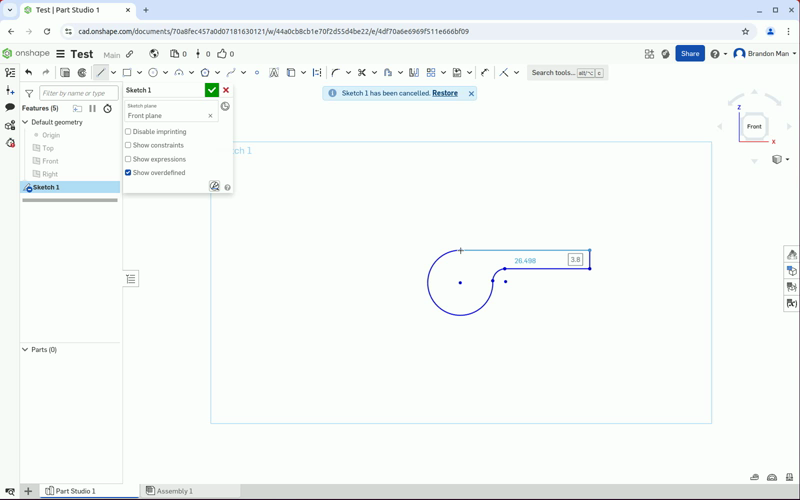
key(esc)
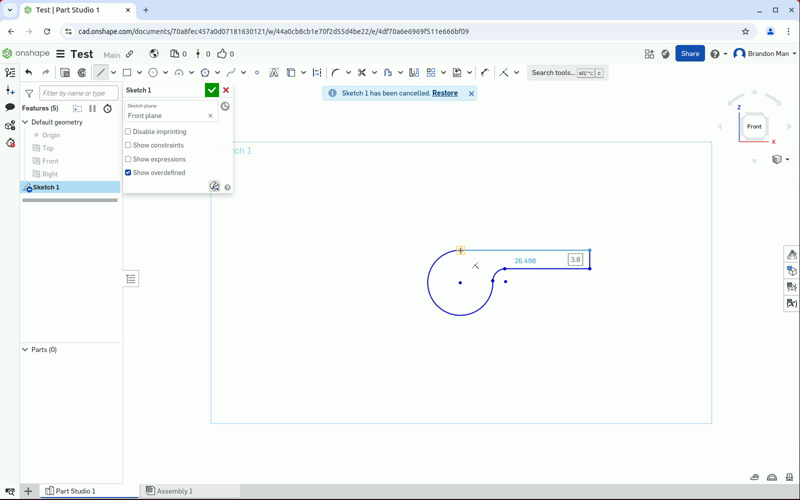
key(c)
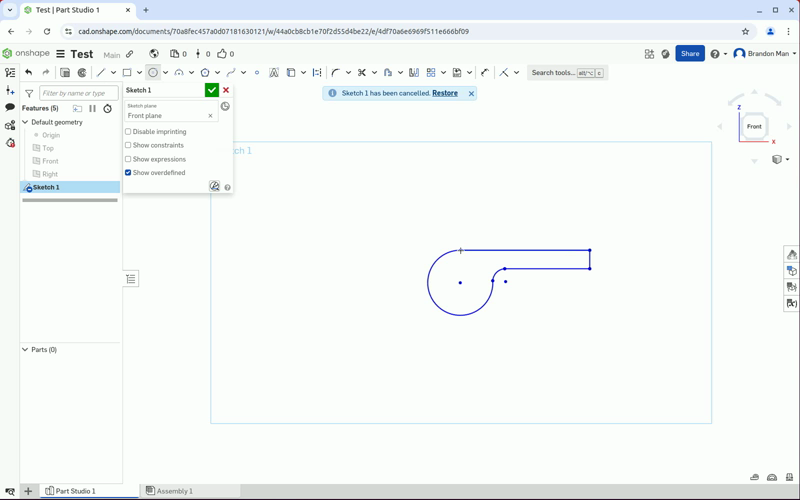
key_down(shift)
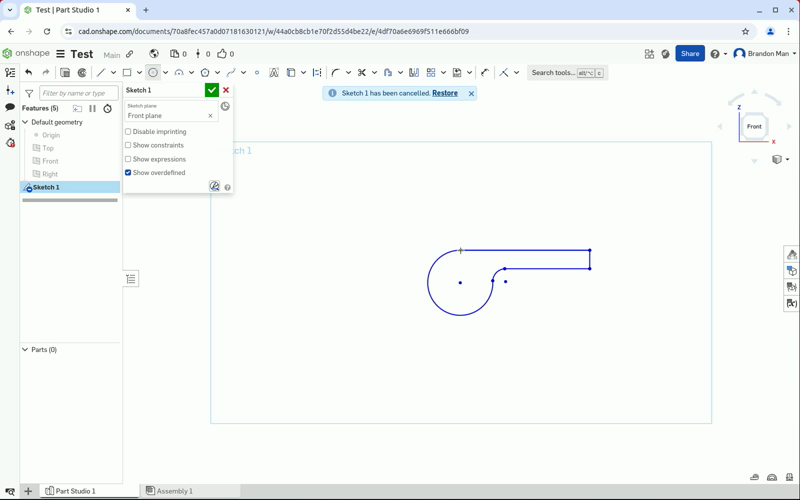
mouse_move(460, 282)
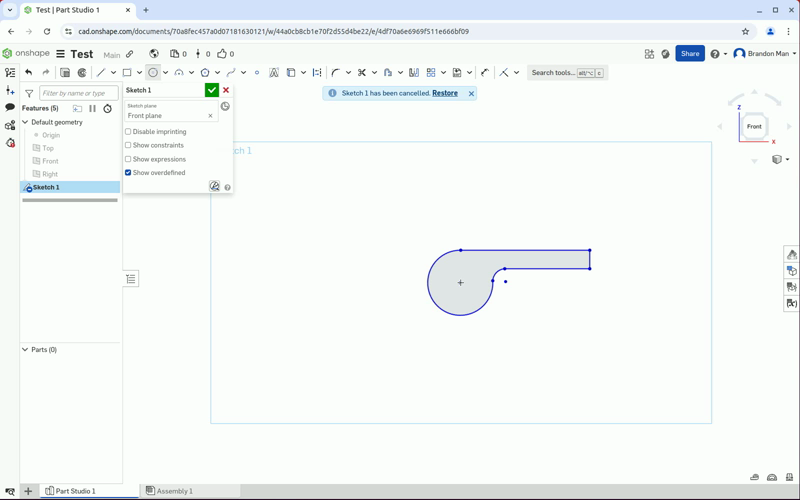
click(460, 282)
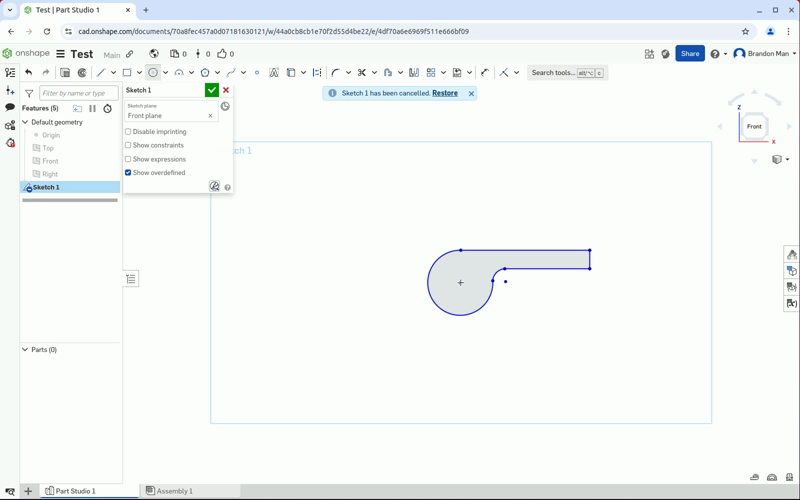
key_up(shift)
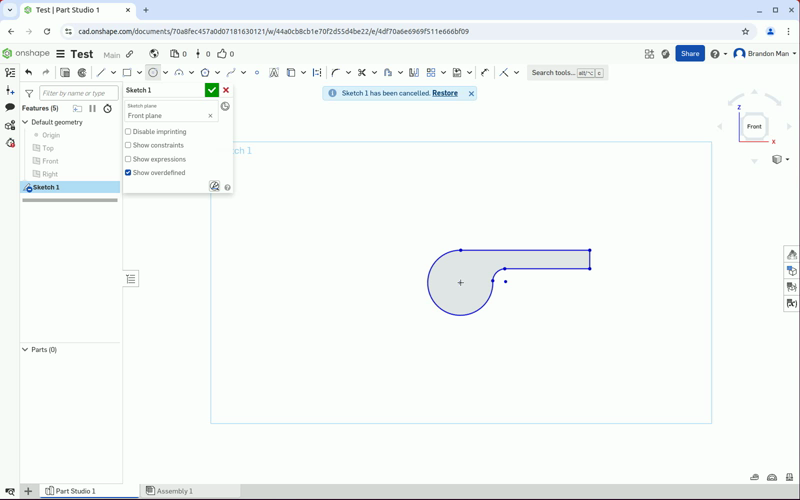
mouse_move(482, 282)
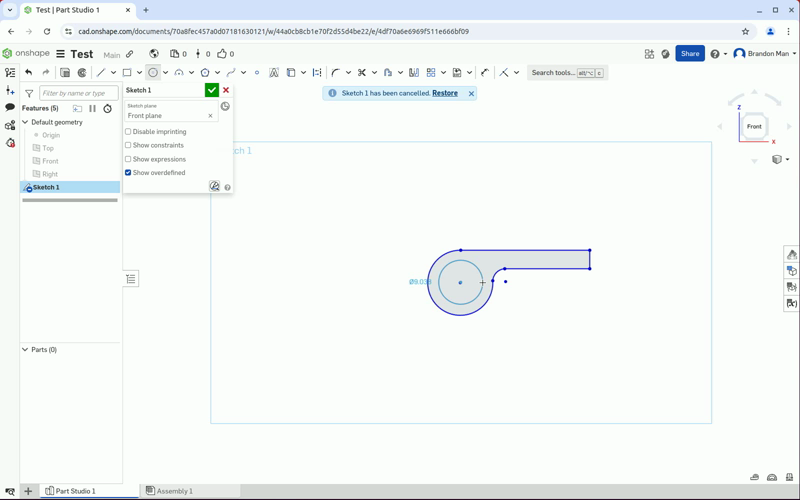
click(482, 282)
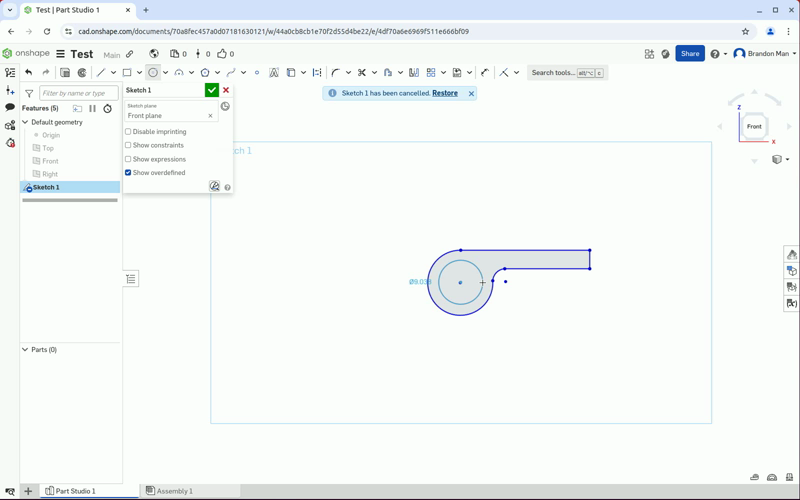
key(esc)
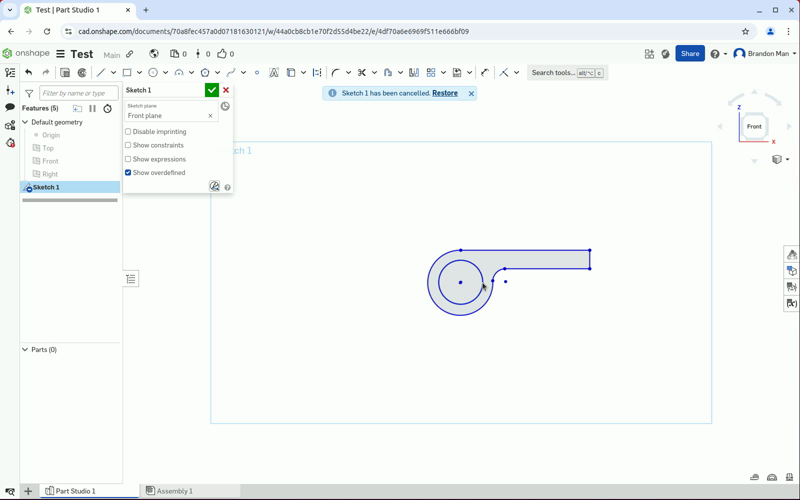
mouse_move(524, 262)
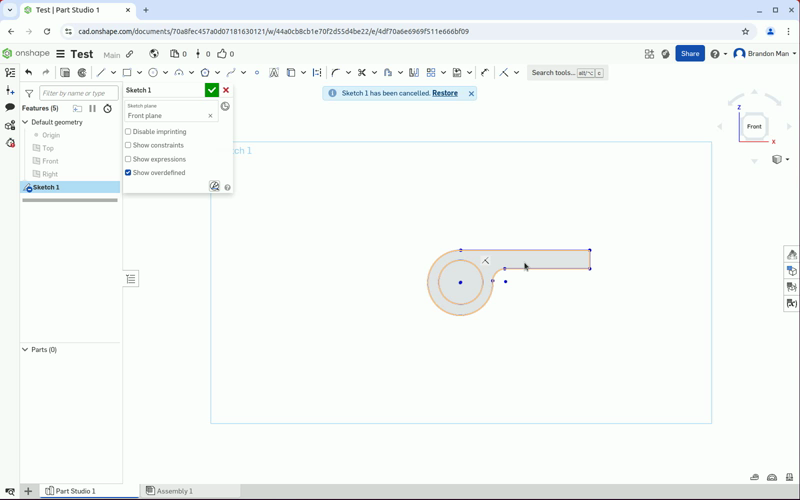
click(524, 262)
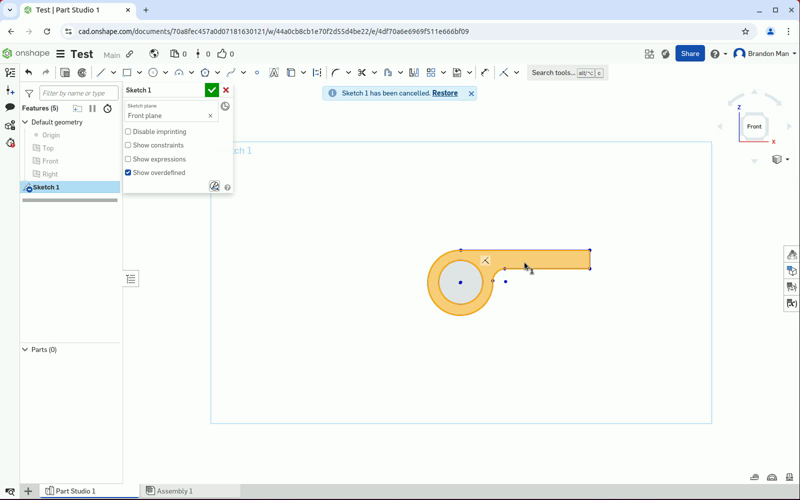
mouse_move(73, 352)
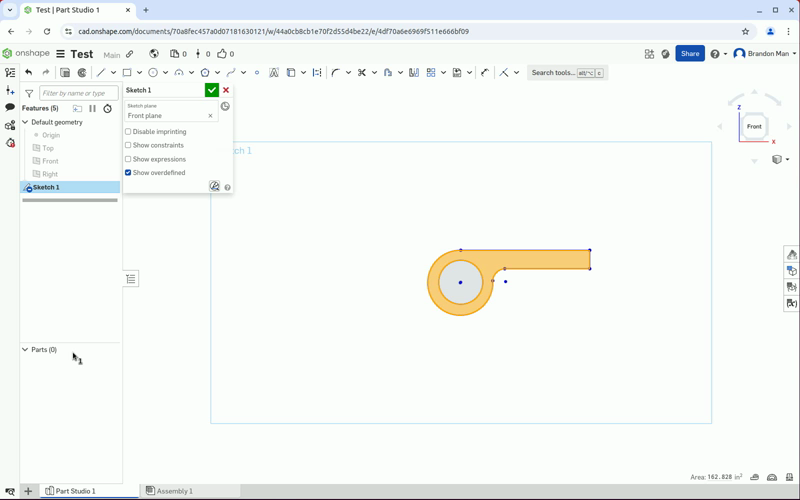
key(shift+y)
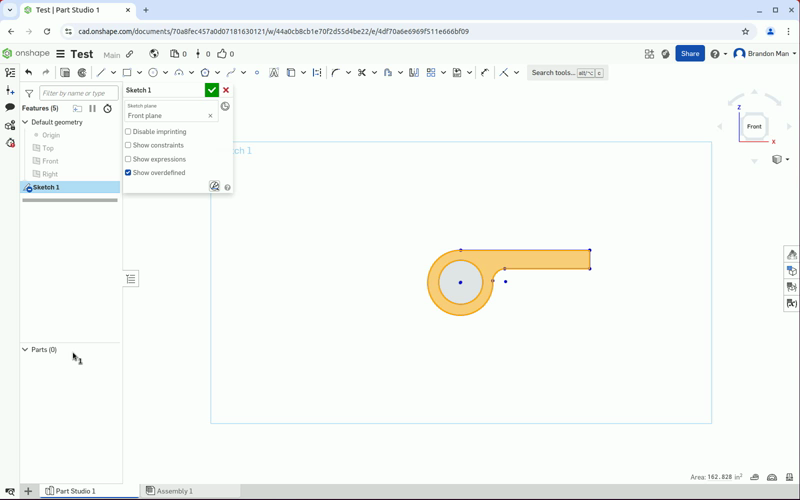
key(shift+e)
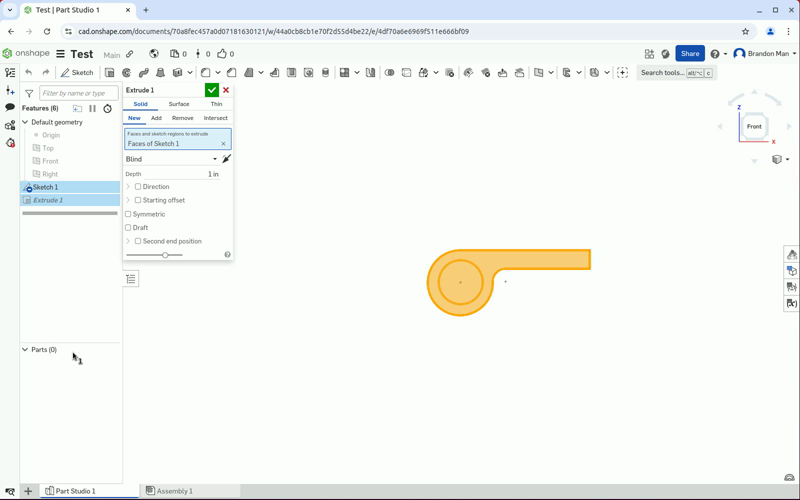
mouse_move(143, 106)
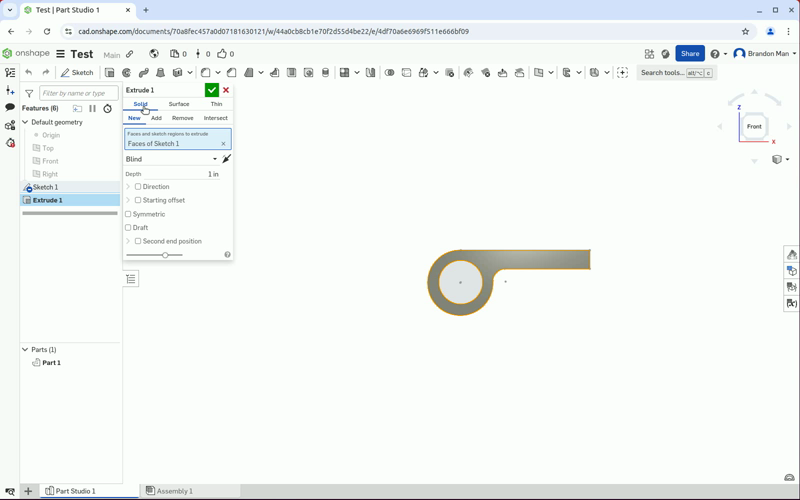
click(143, 106)
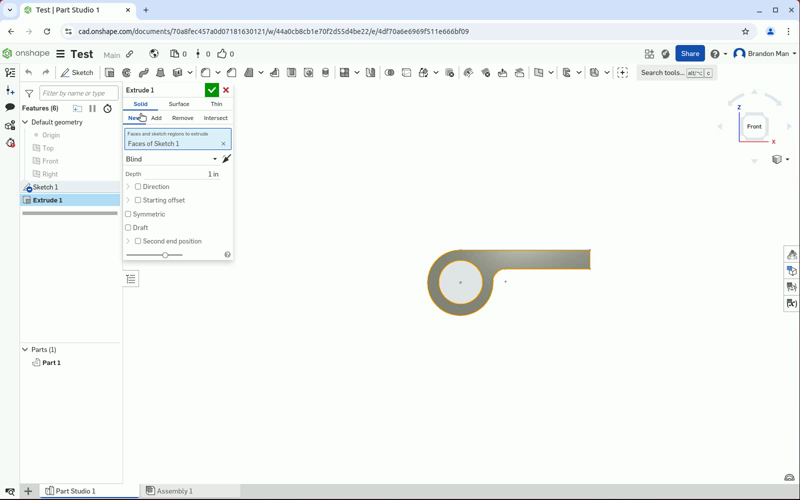
mouse_move(137, 120)
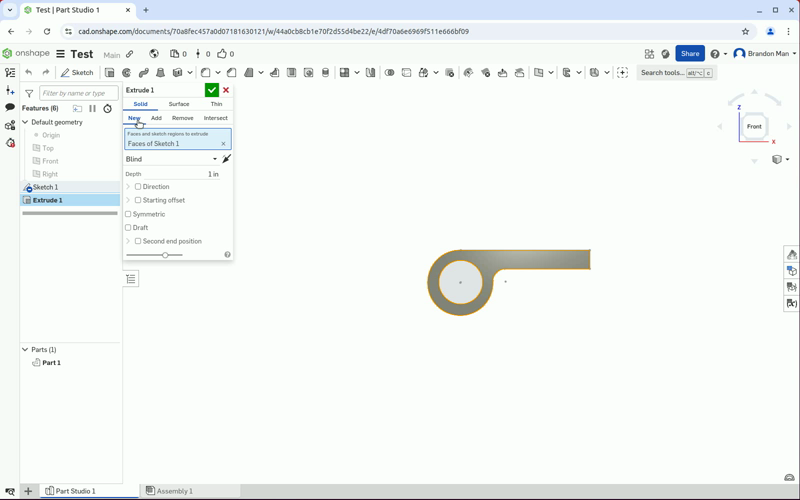
click(137, 120)
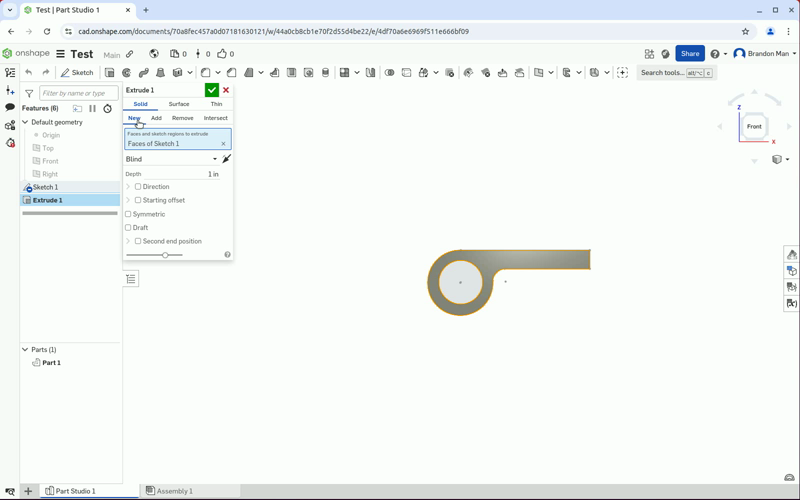
key(tab, 4)
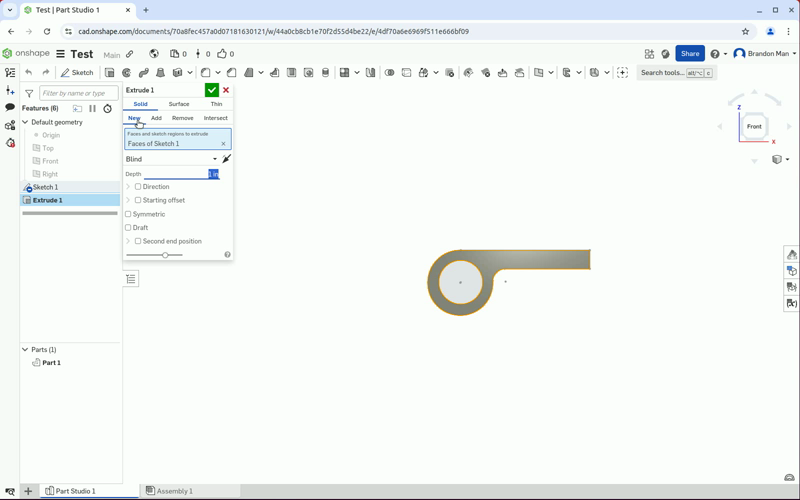
text(14.924)
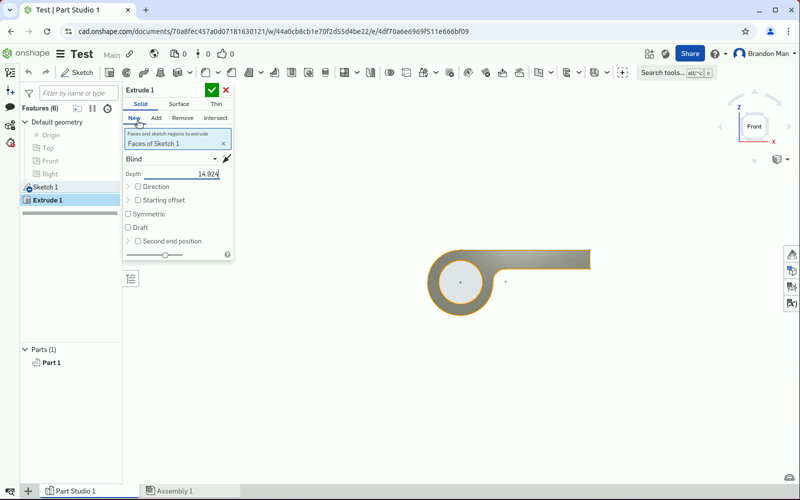
key(tab, 3)
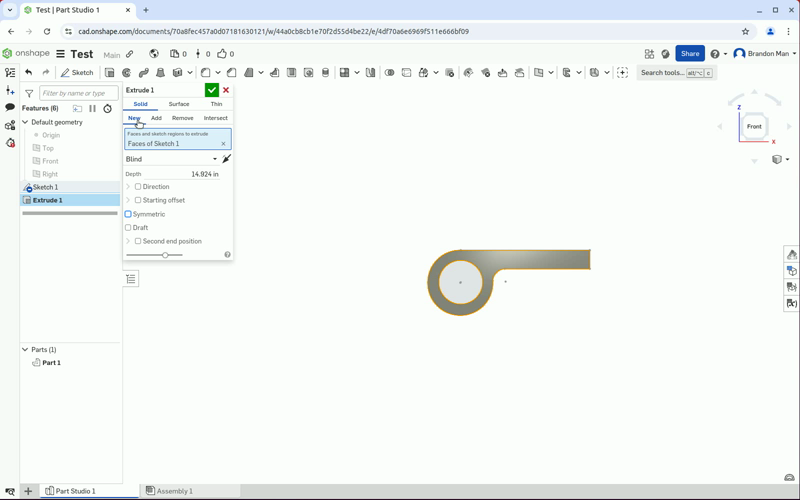
key(space)
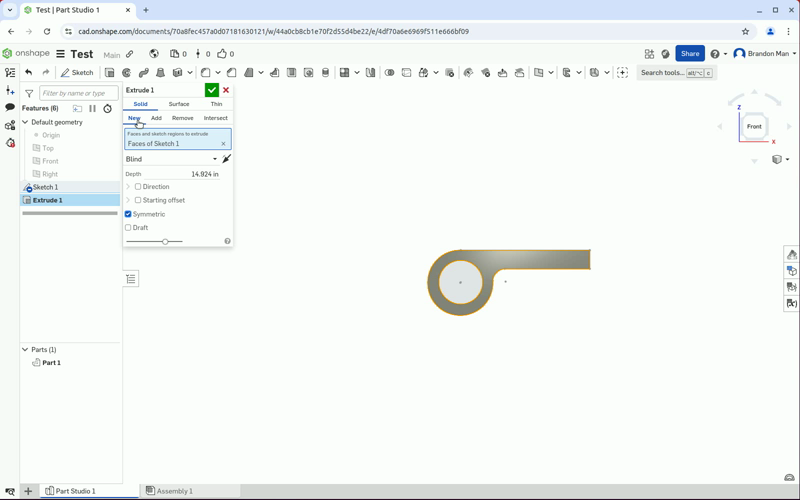
key(enter)
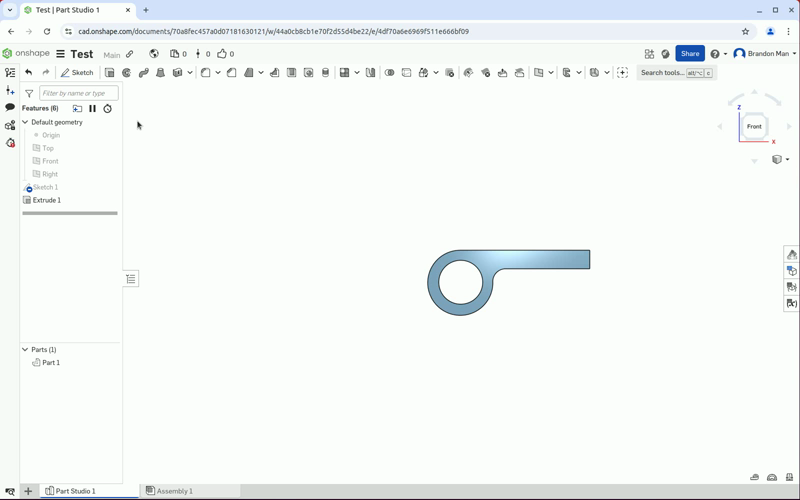
key(shift+h)
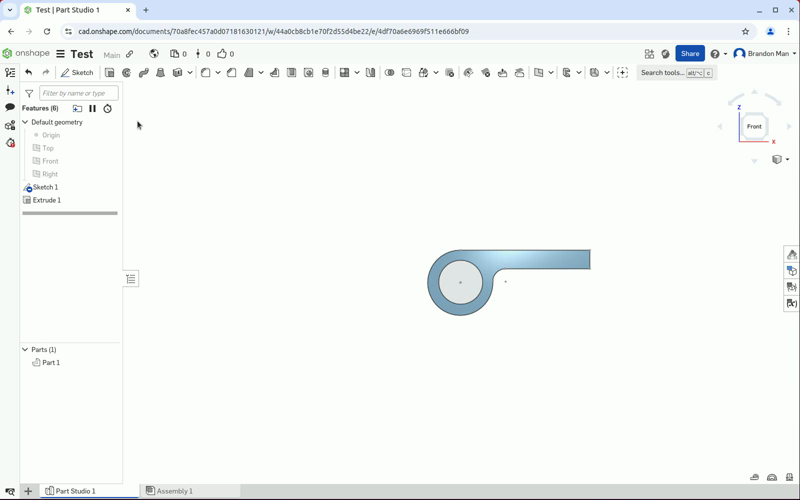
key(shift+h)
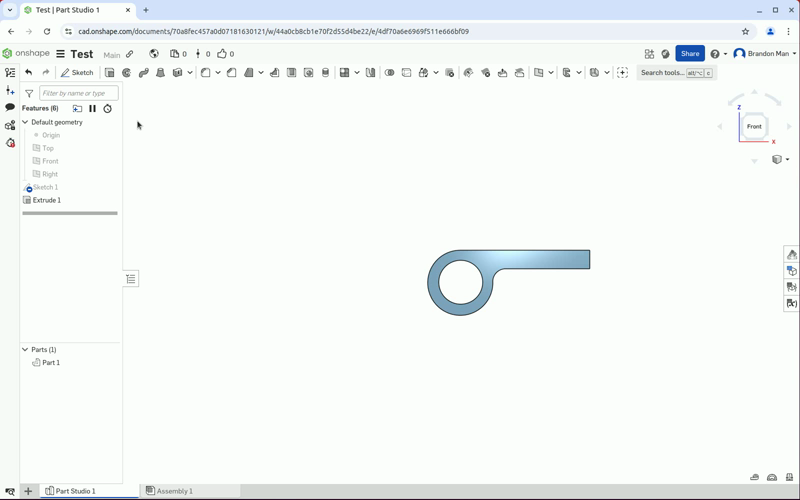
mouse_move(73, 189)
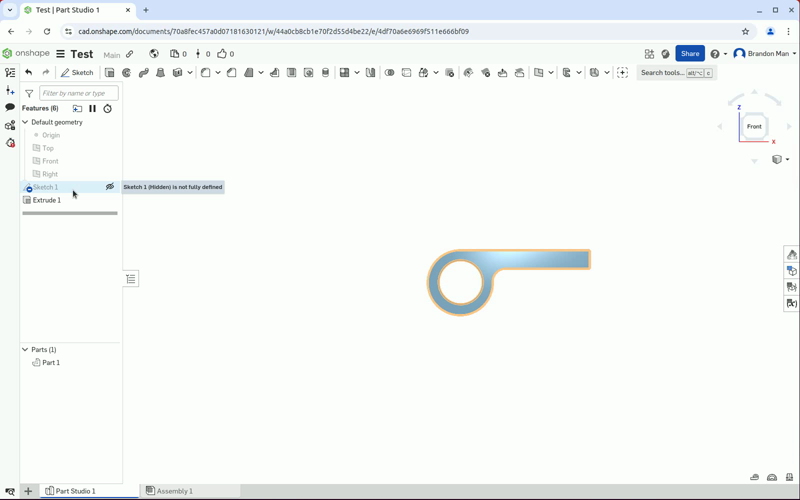
click(73, 189)
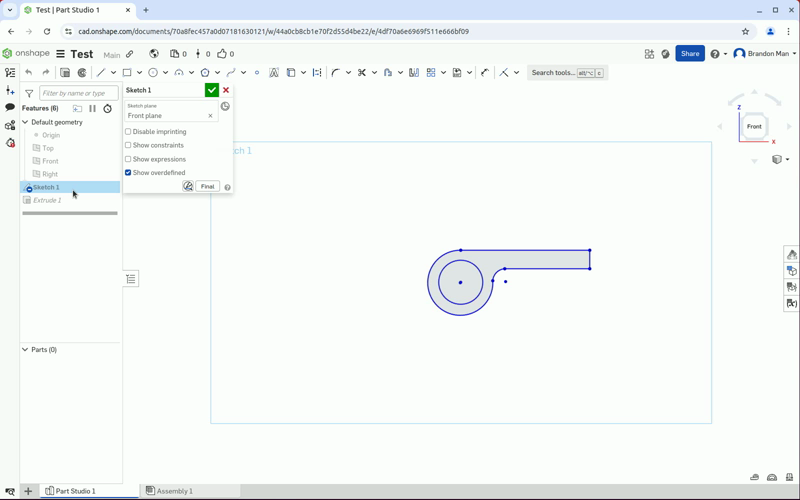
mouse_move(229, 92)
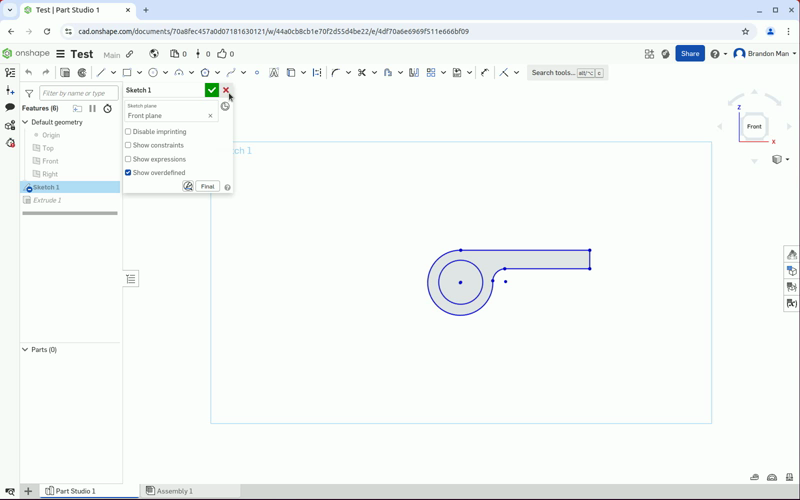
click(229, 92)
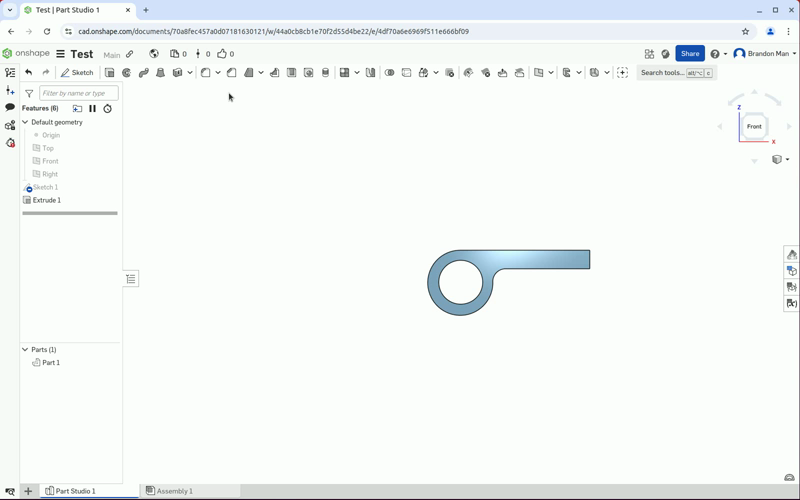
mouse_move(73, 352)
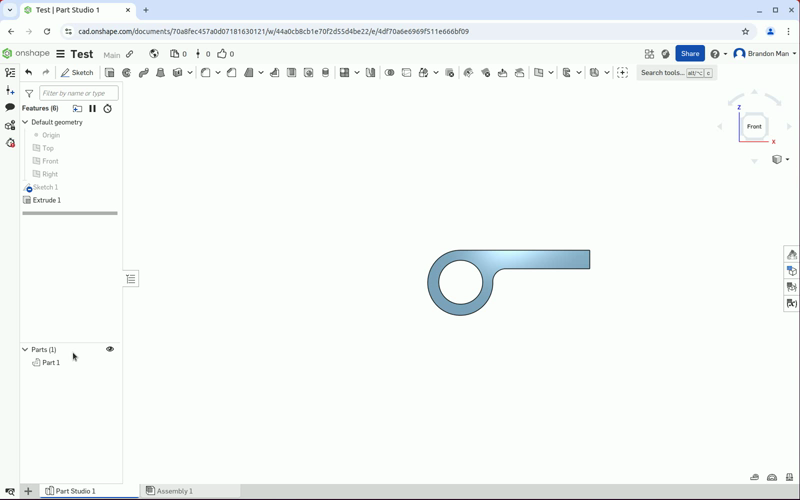
key(y)
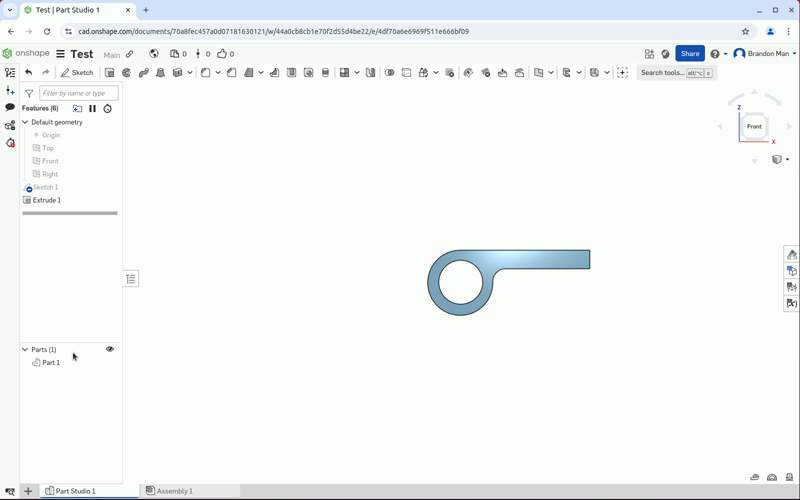
key(shift+p)
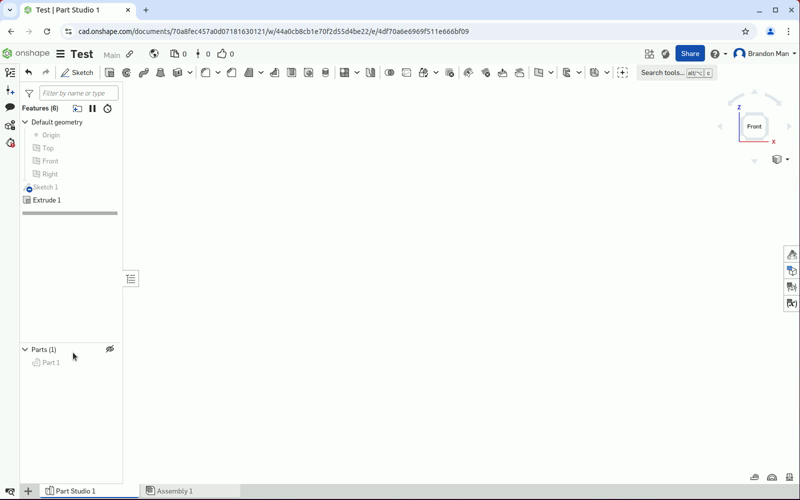
key(space)
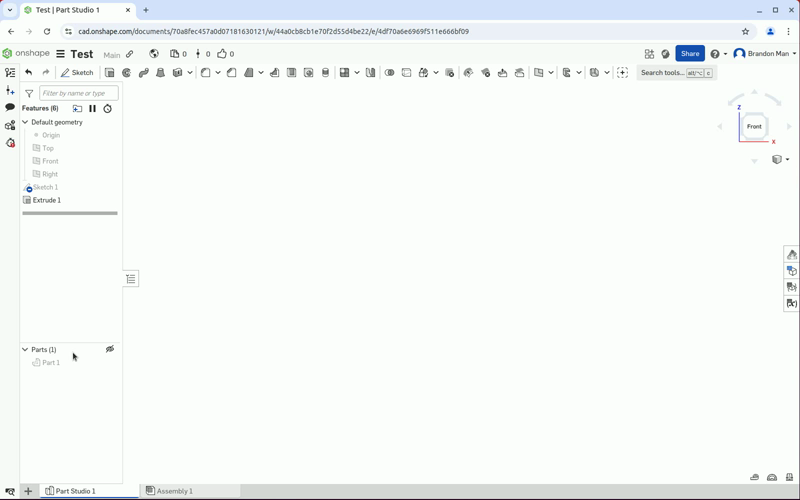
key_down(shift)
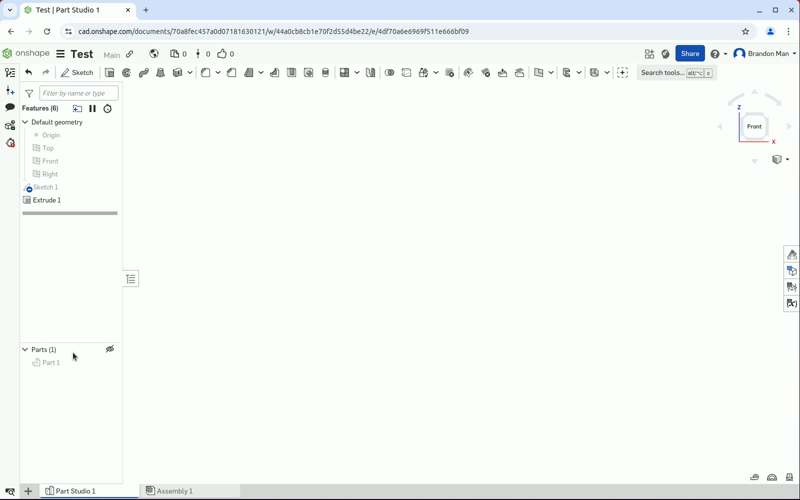
key(down)
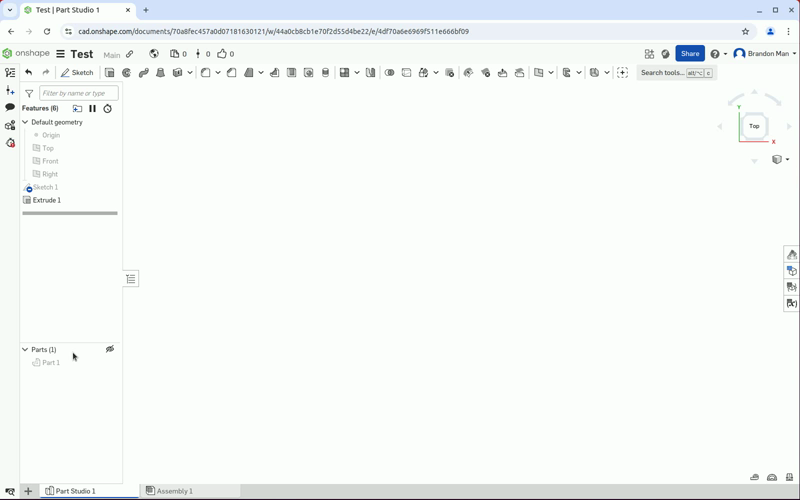
key_up(shift)
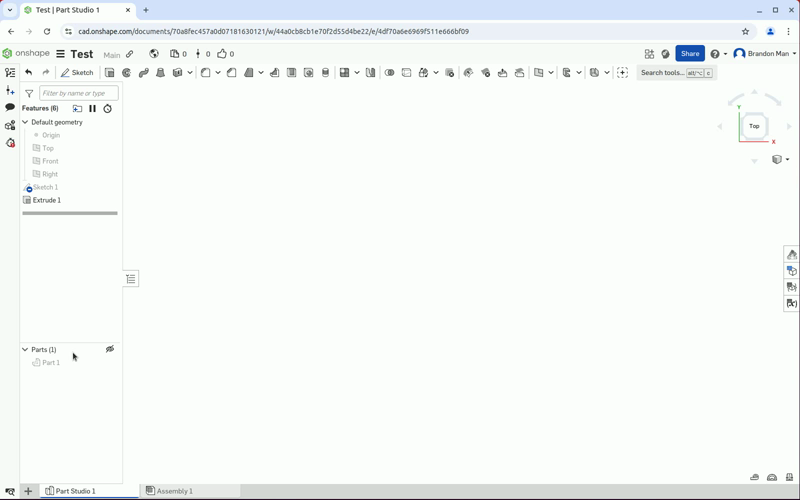
mouse_move(73, 352)
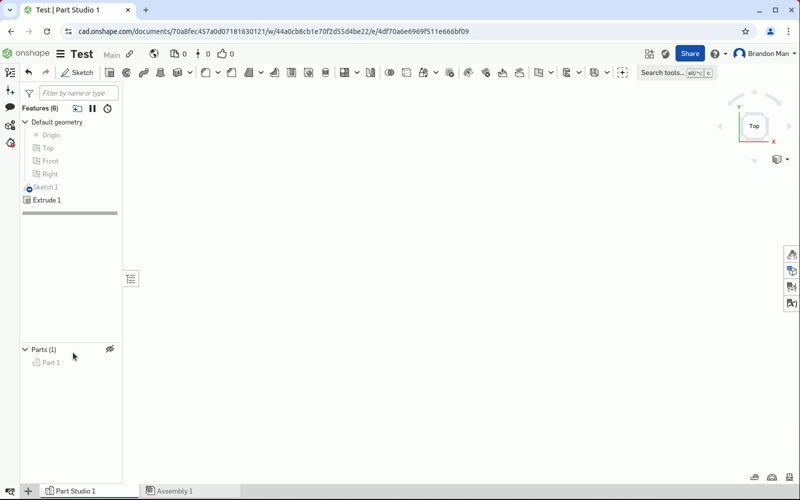
key(shift+y)
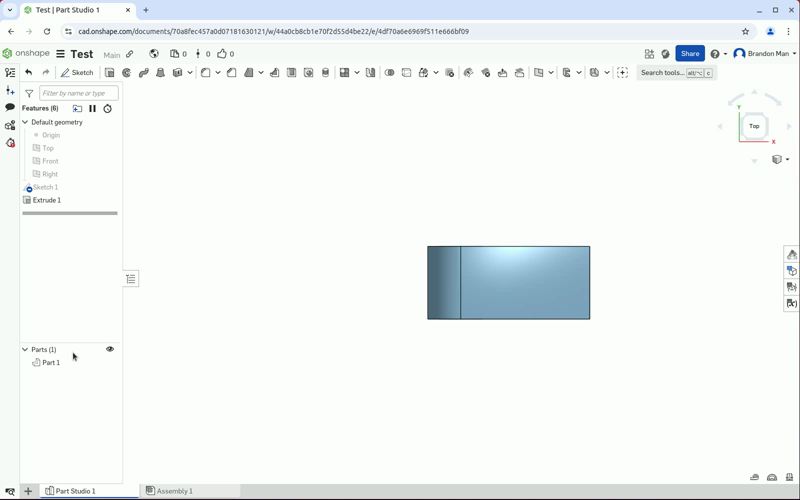
mouse_move(541, 75)
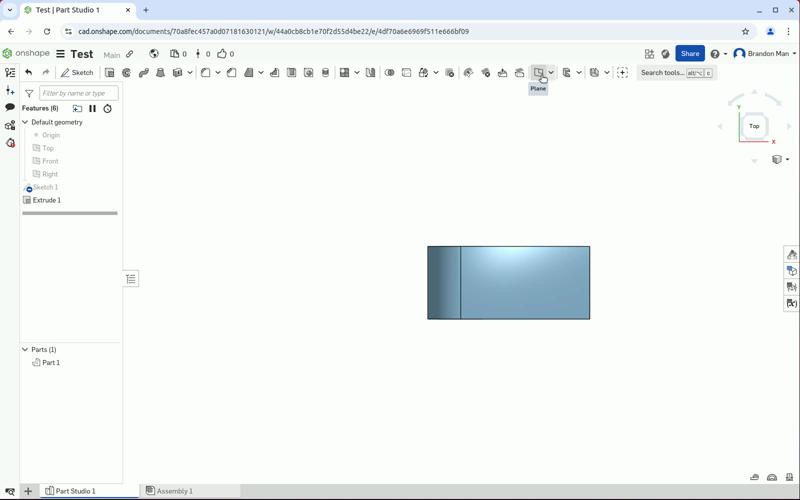
click(541, 75)
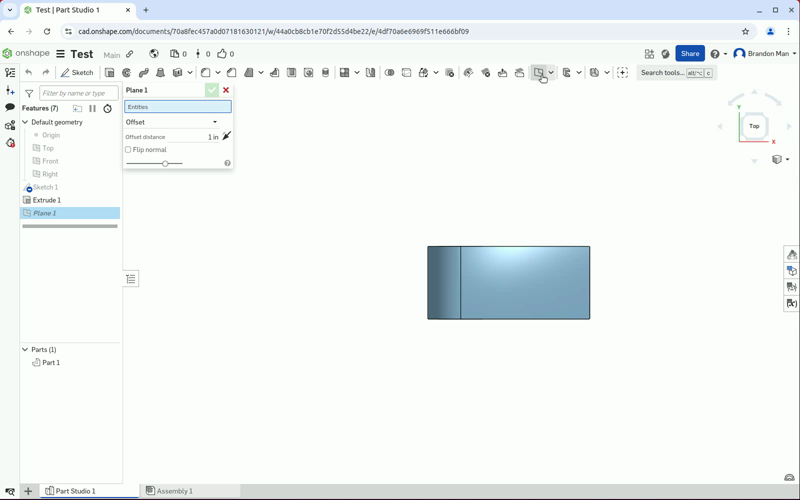
mouse_move(73, 150)
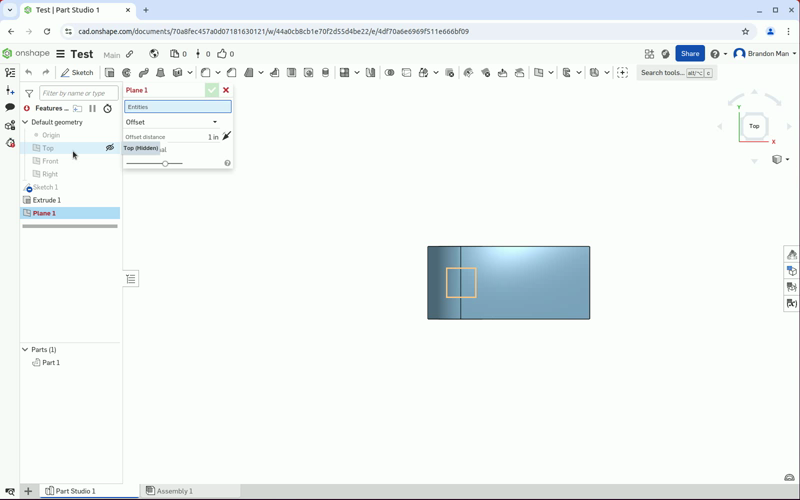
click(73, 150)
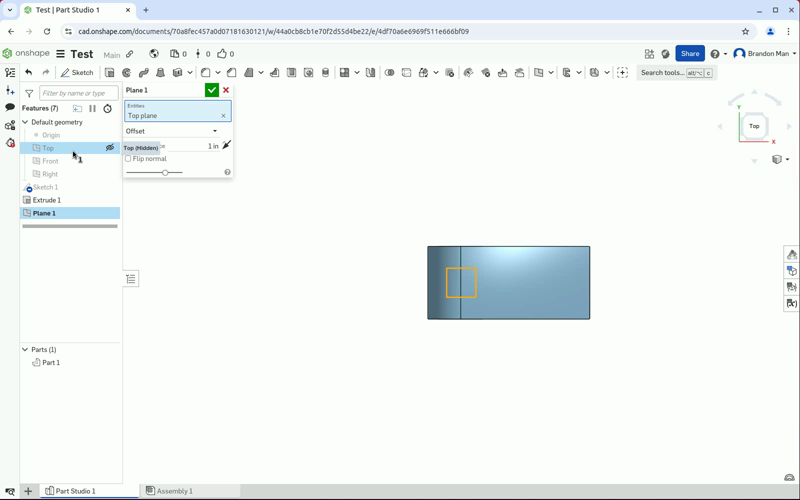
key(tab, 2)
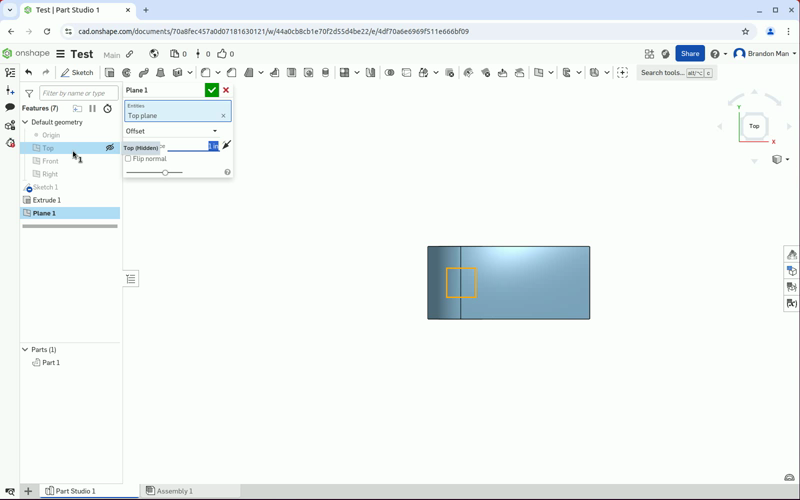
text(6.748)
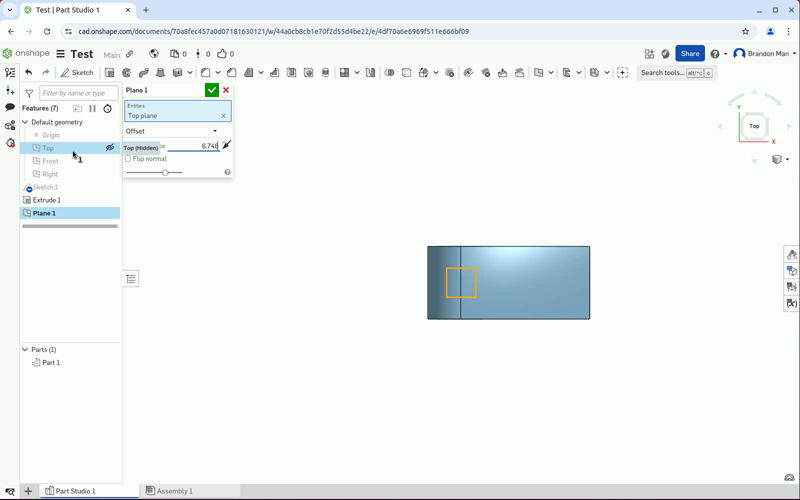
key(enter, 2)
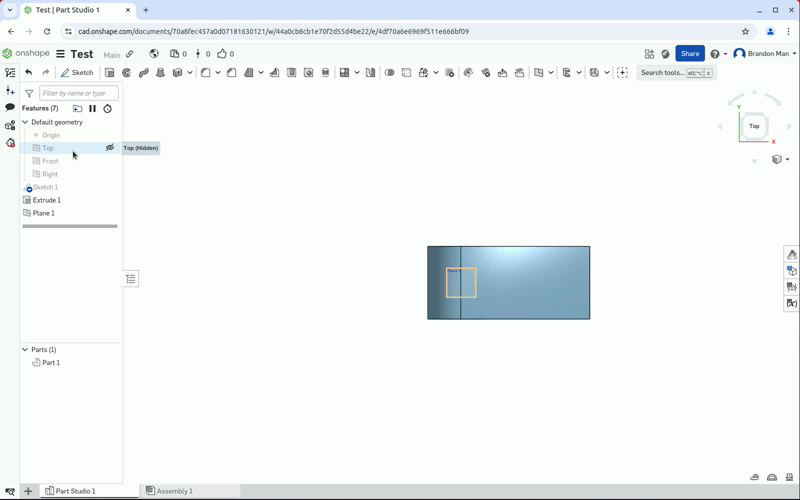
key(shift+s)
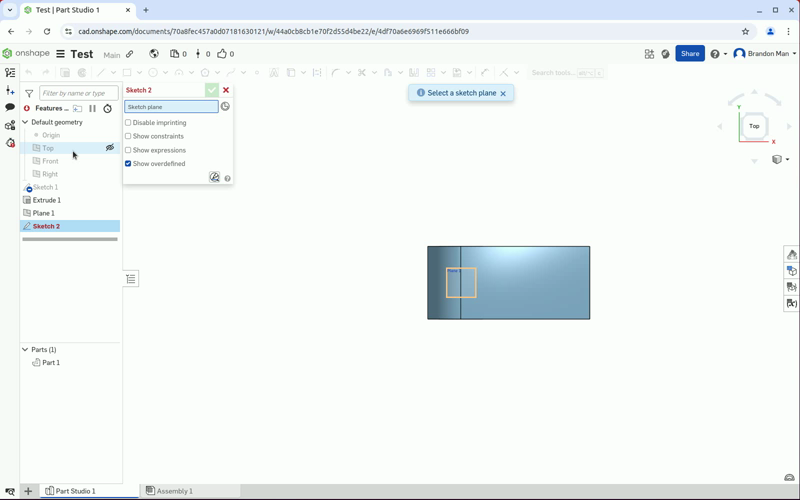
mouse_move(73, 215)
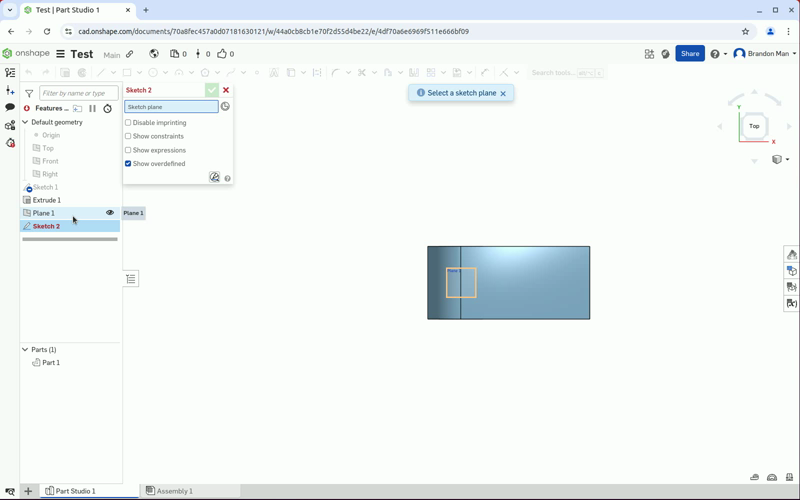
click(73, 215)
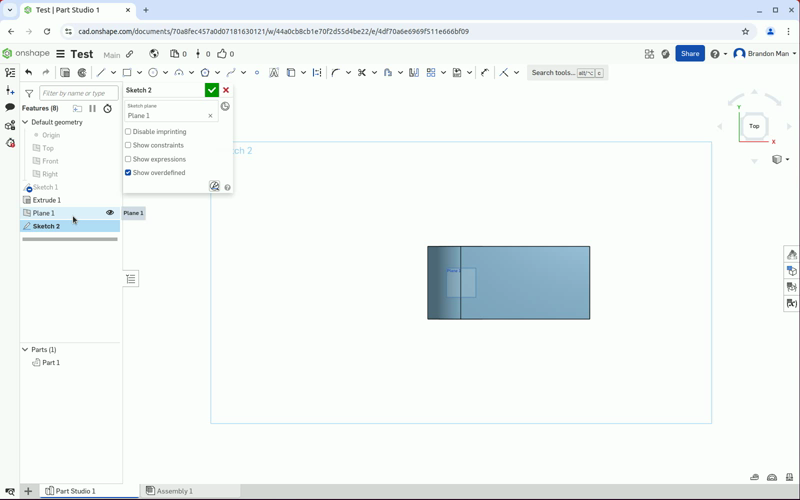
mouse_move(73, 352)
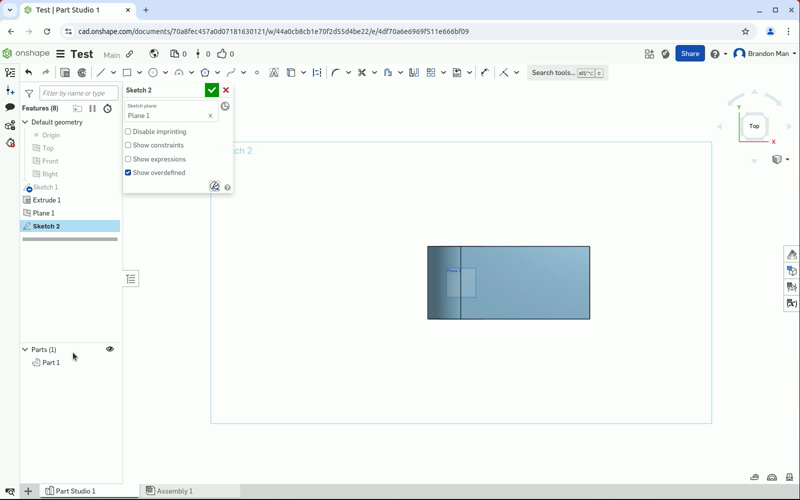
key(y)
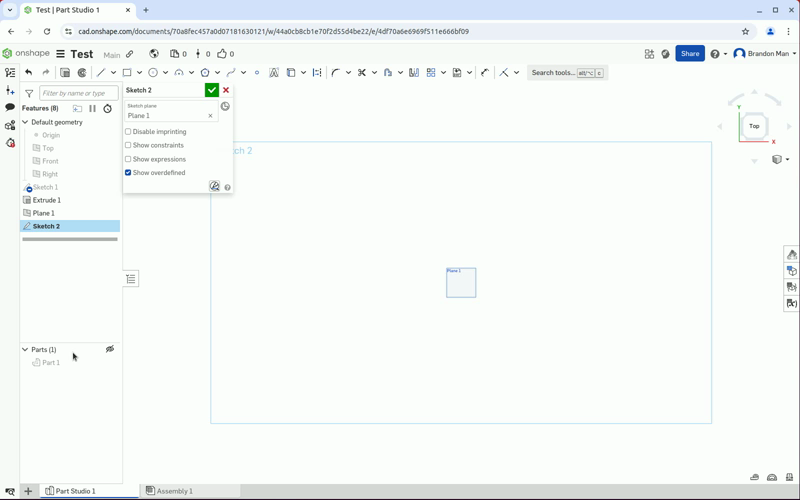
key(a)
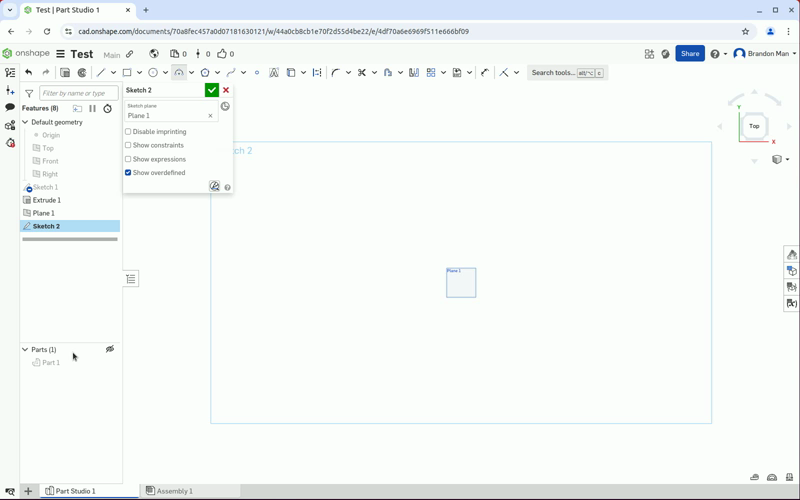
key_down(shift)
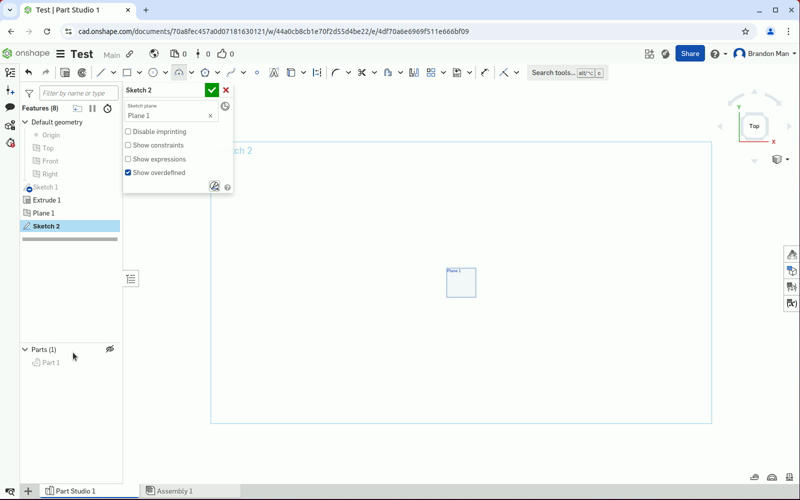
mouse_move(505, 305)
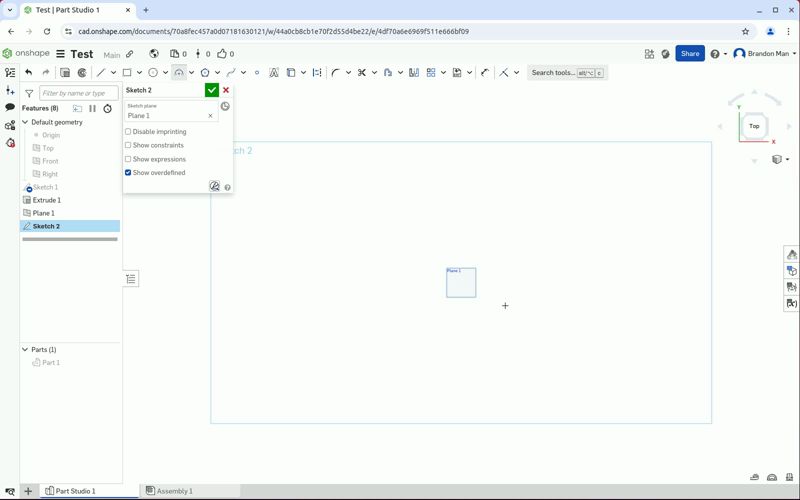
click(505, 305)
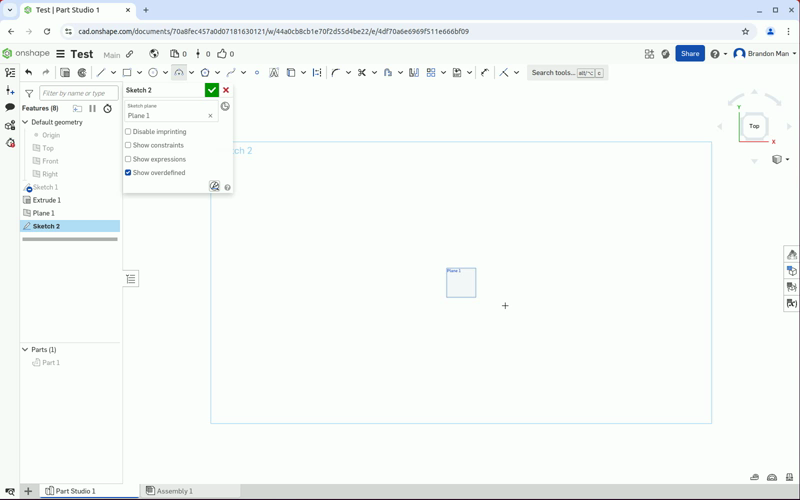
key_up(shift)
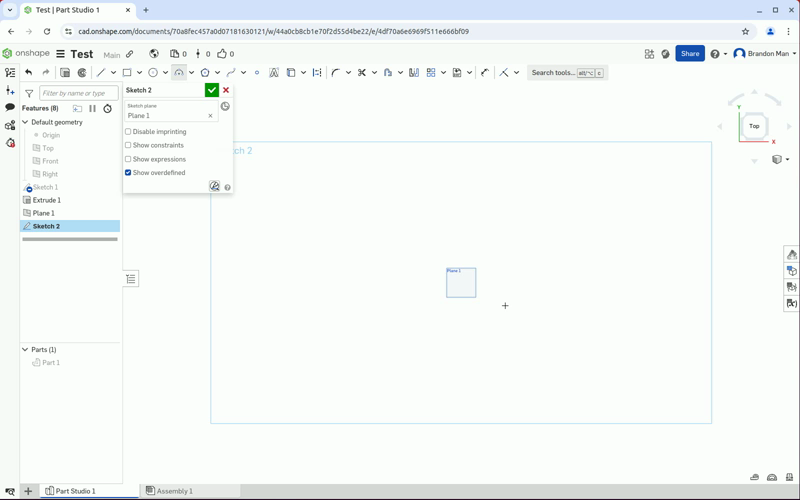
key_down(shift)
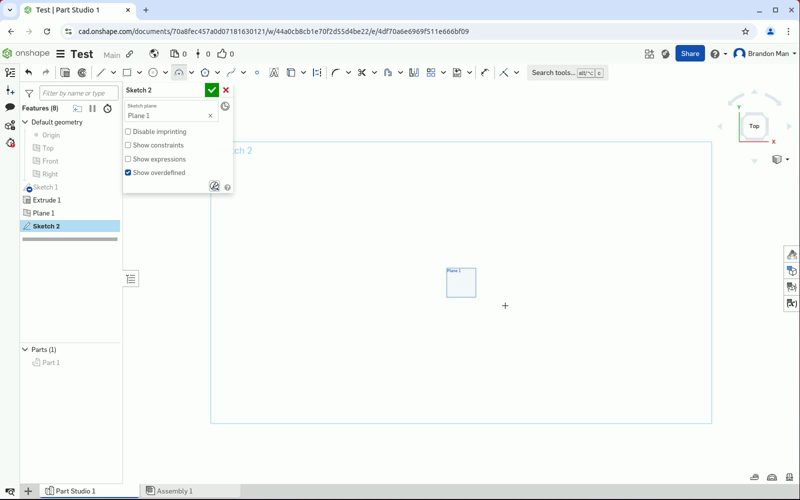
mouse_move(527, 318)
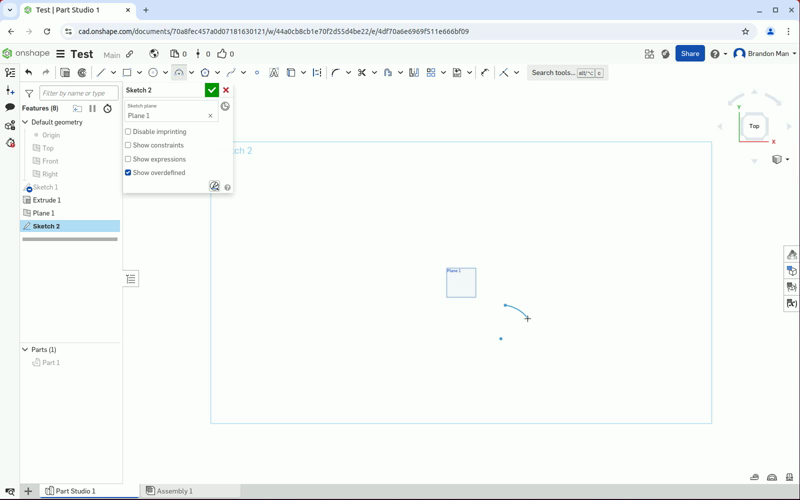
click(527, 318)
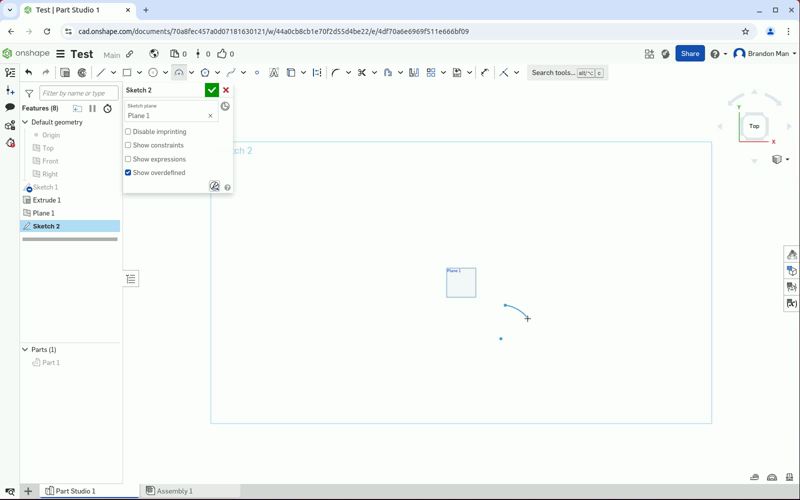
mouse_move(512, 318)
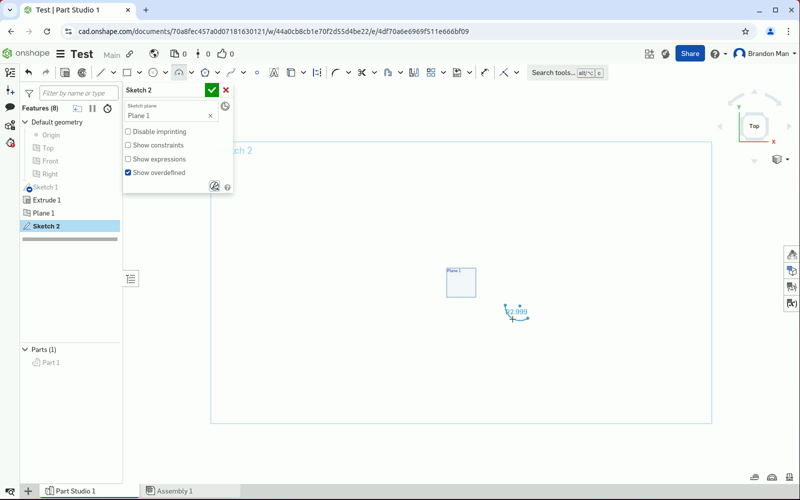
click(512, 318)
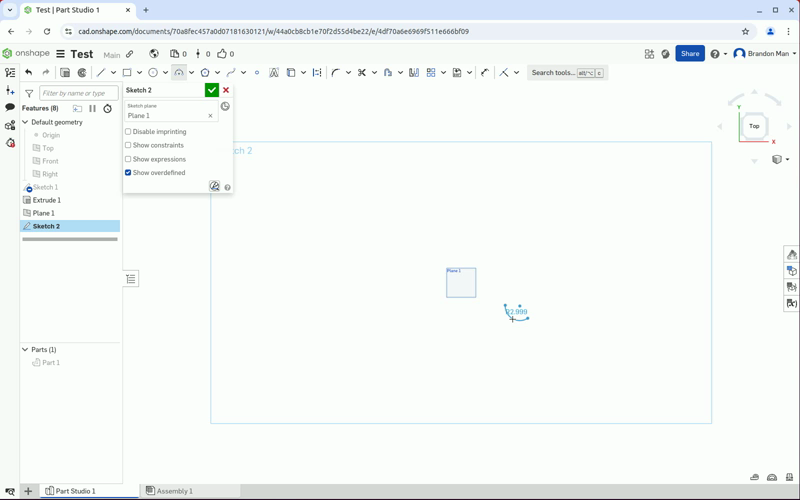
key_up(shift)
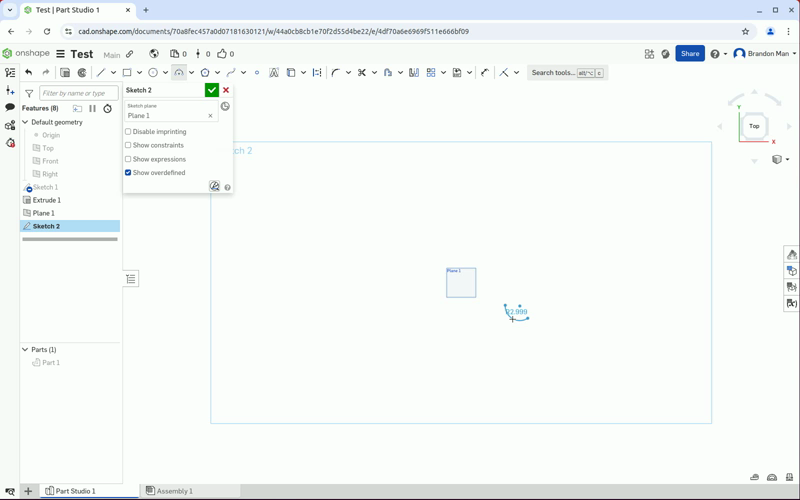
key(esc)
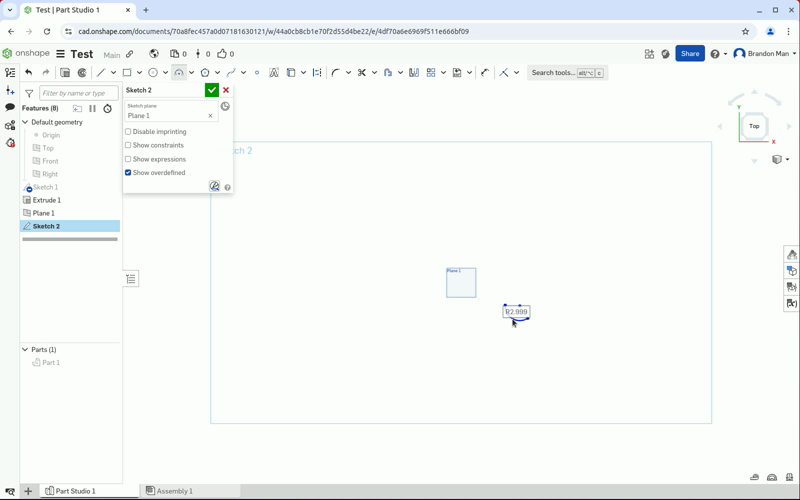
key(l)
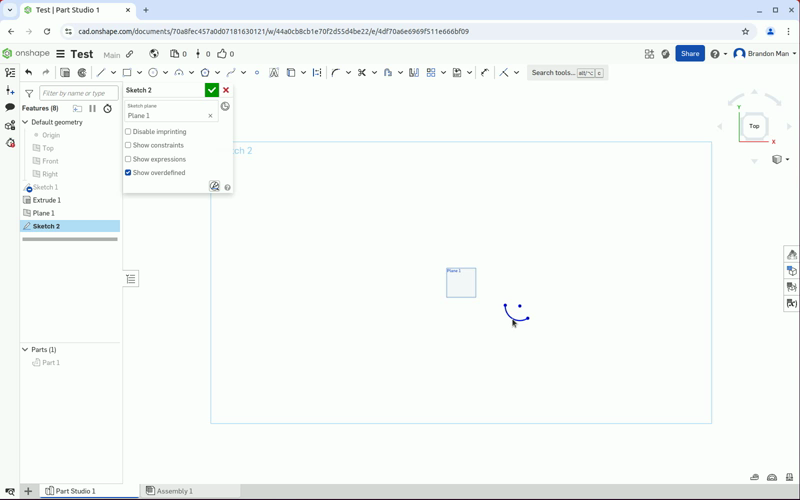
mouse_move(527, 318)
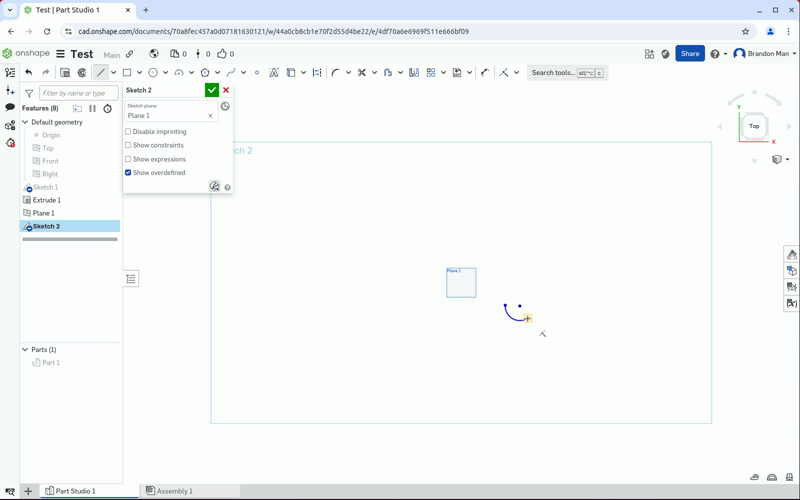
click(527, 318)
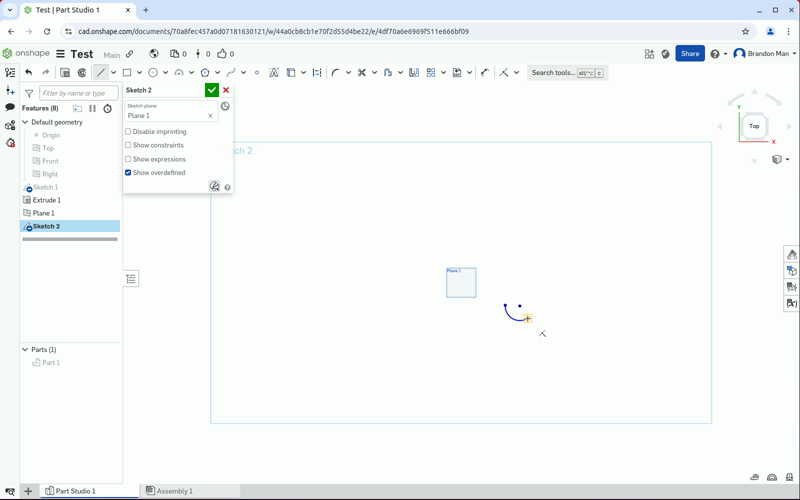
key_down(shift)
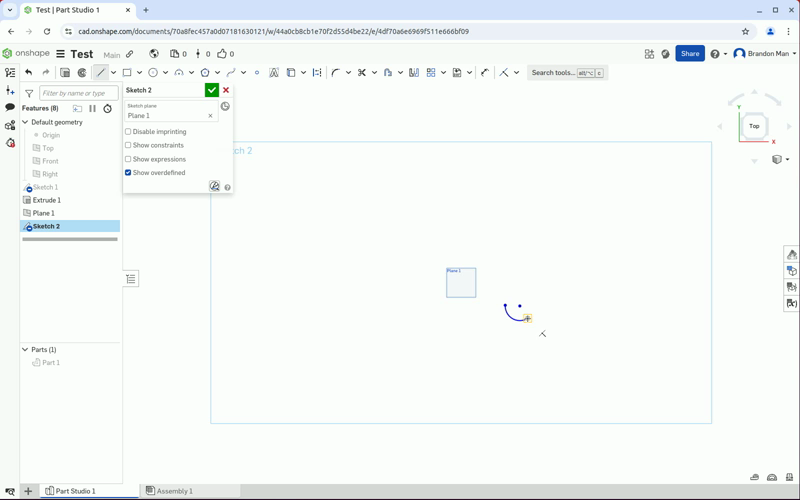
mouse_move(557, 318)
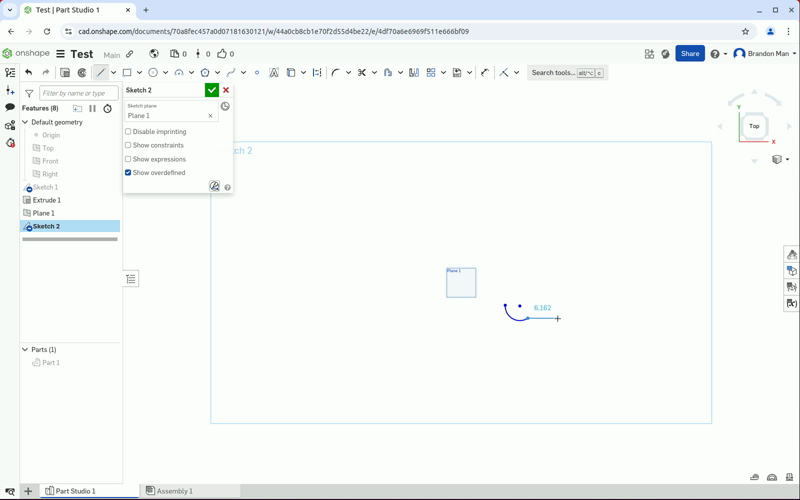
mouse_move(566, 294)
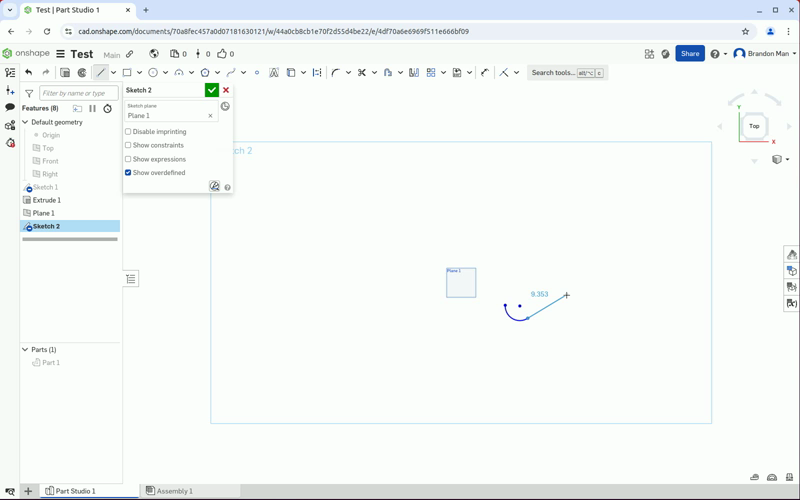
click(566, 294)
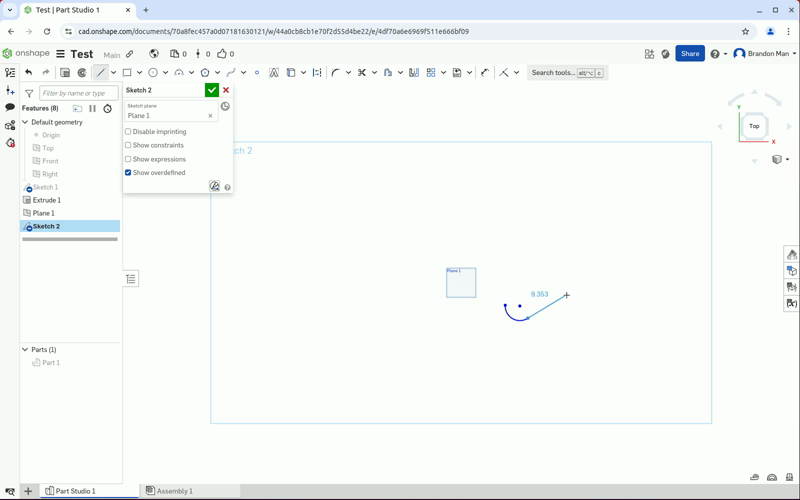
key_up(shift)
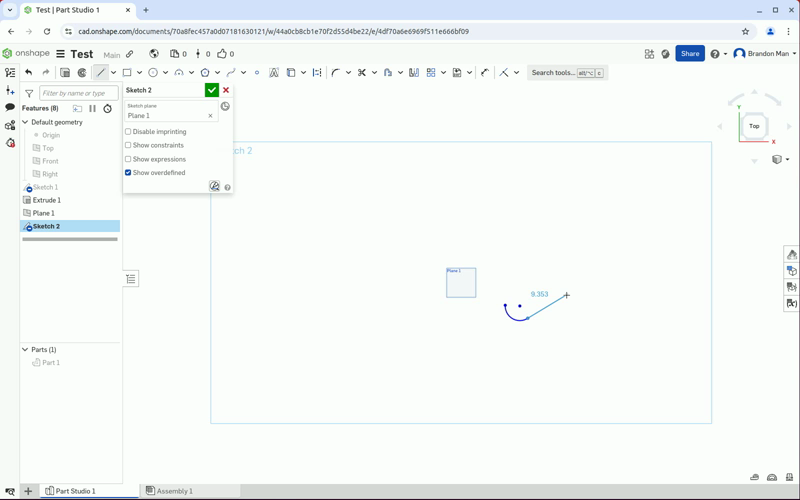
key(esc)
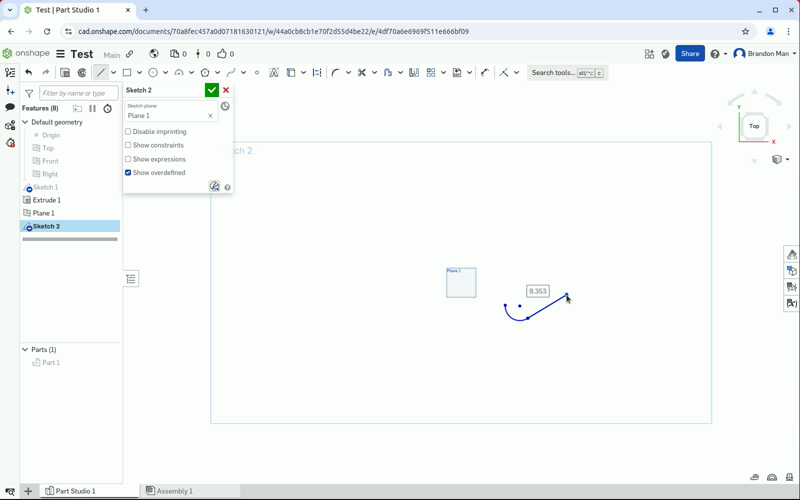
key(a)
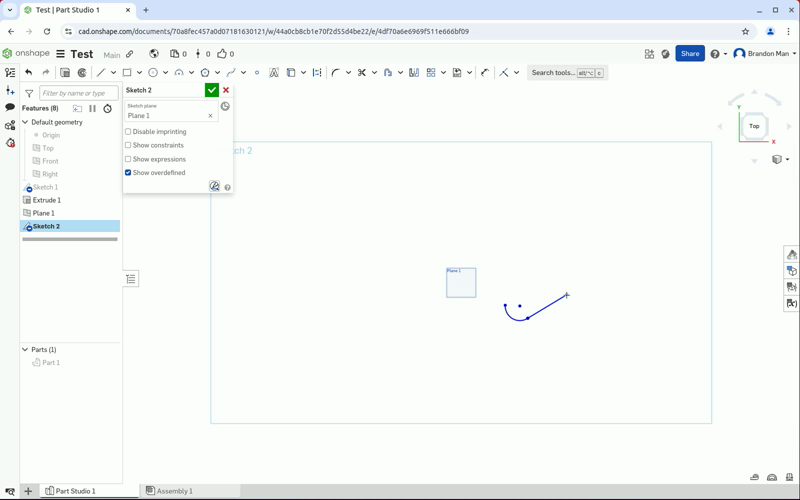
mouse_move(566, 294)
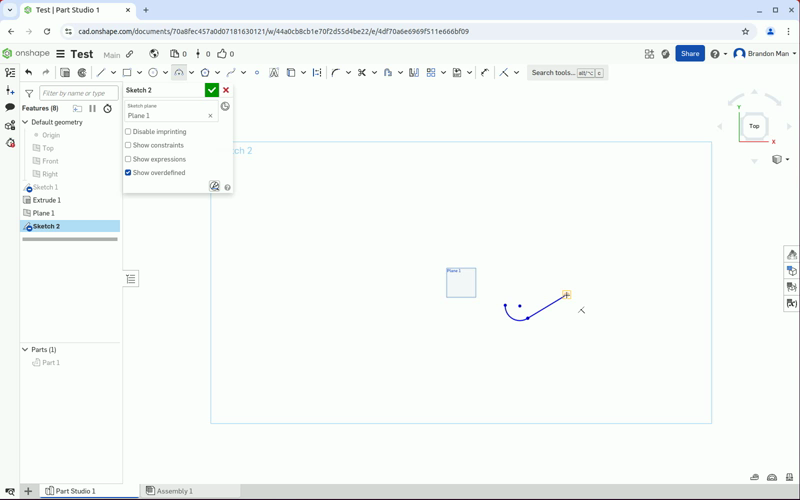
click(566, 294)
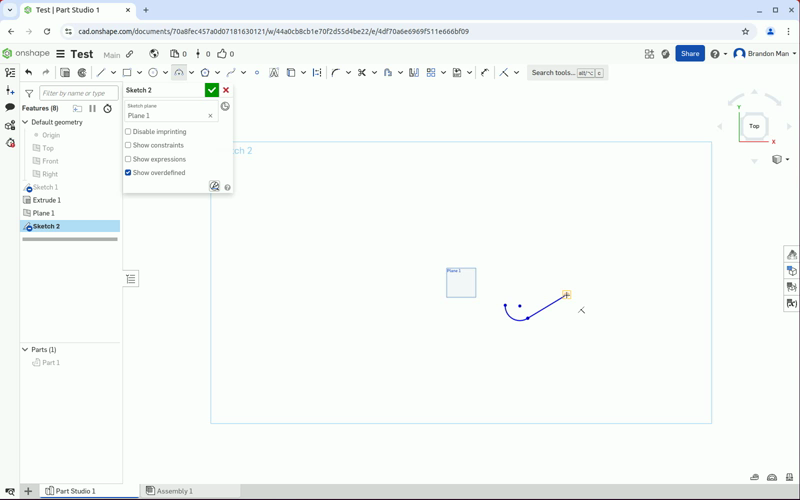
key_down(shift)
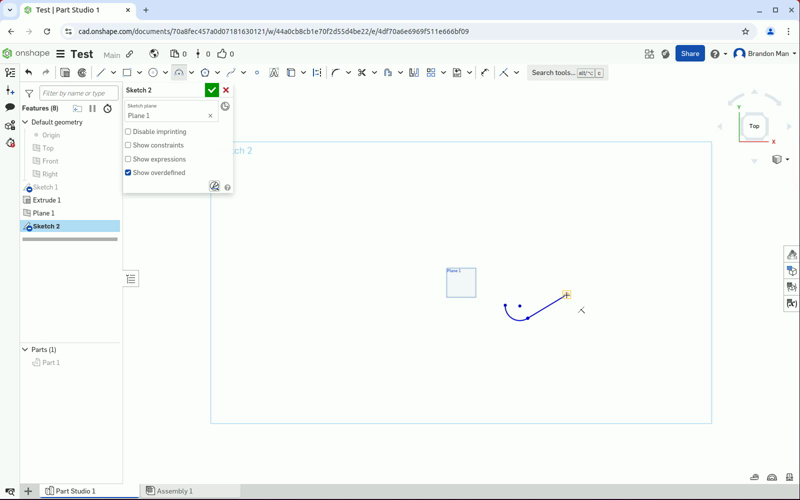
mouse_move(565, 269)
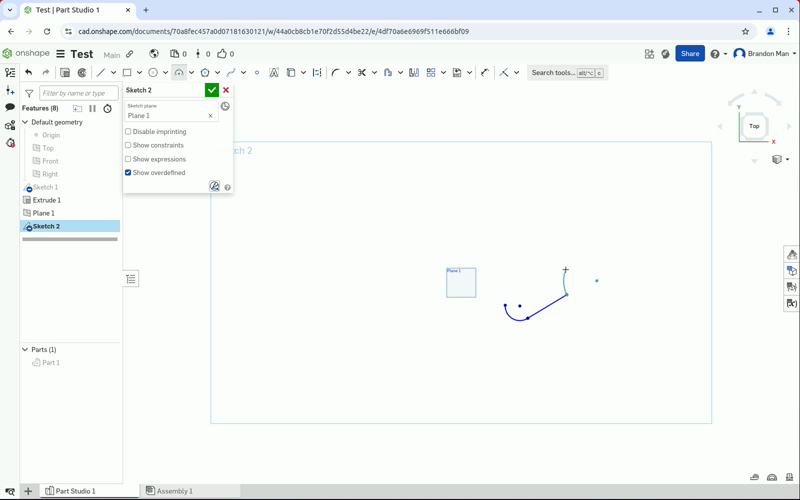
click(565, 269)
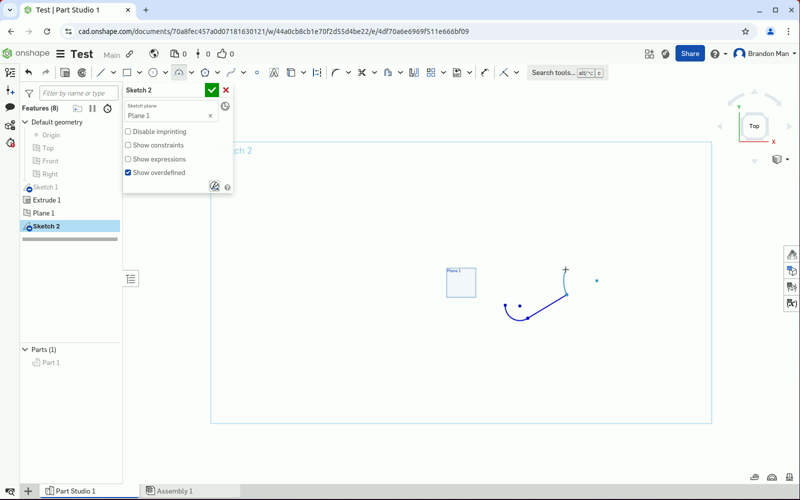
mouse_move(573, 281)
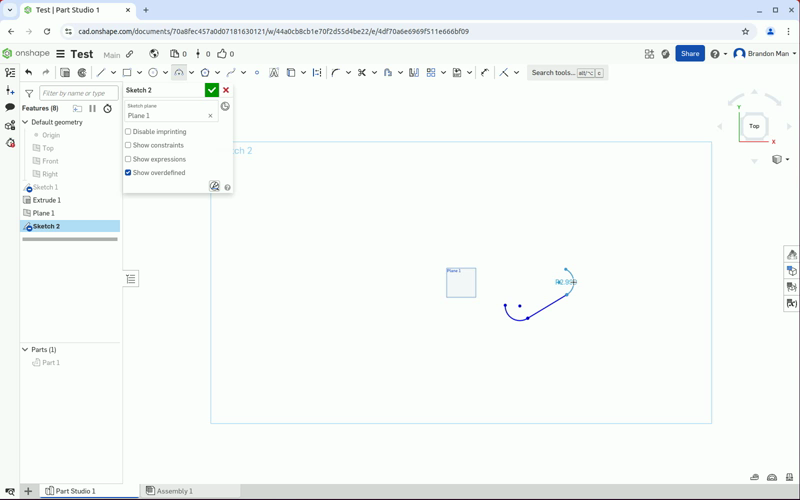
click(573, 281)
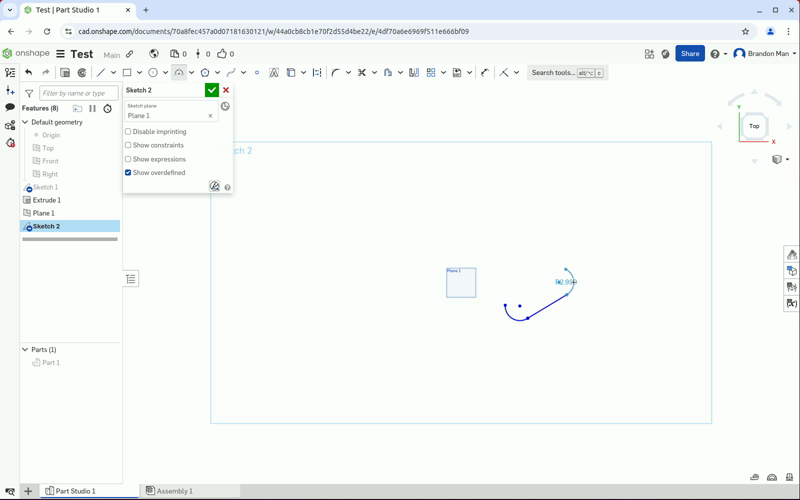
key_up(shift)
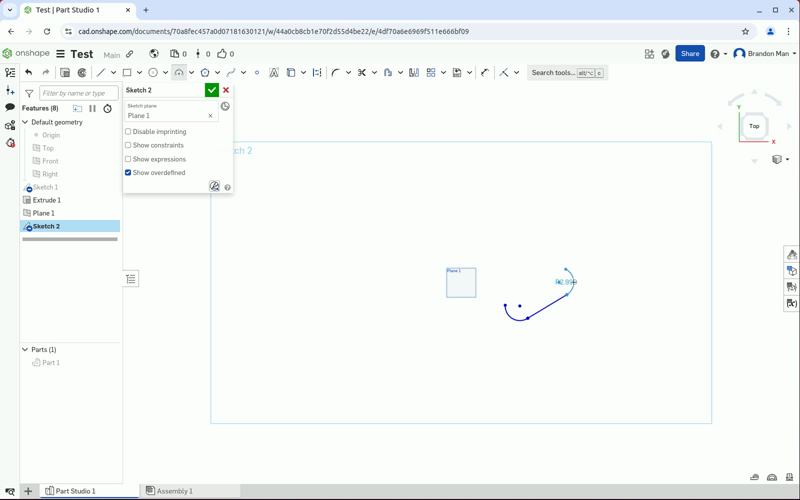
key(esc)
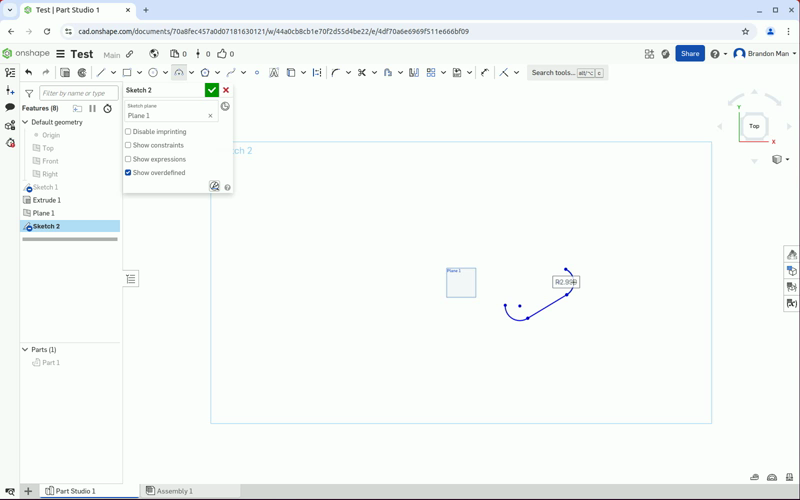
key(l)
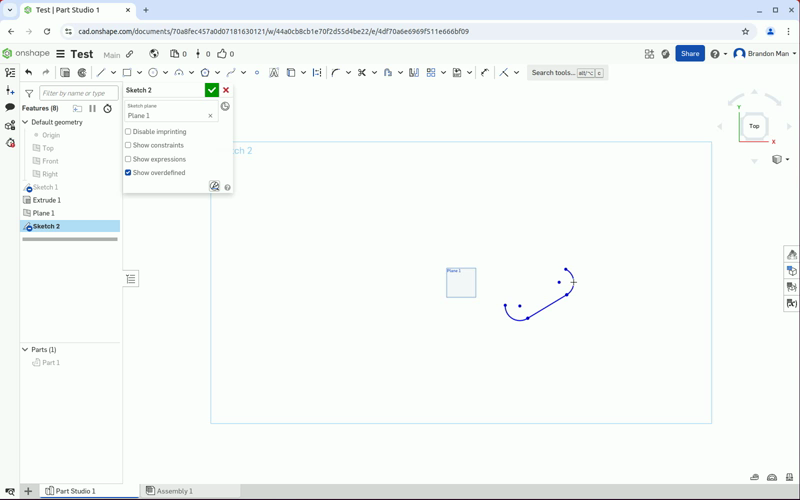
mouse_move(565, 269)
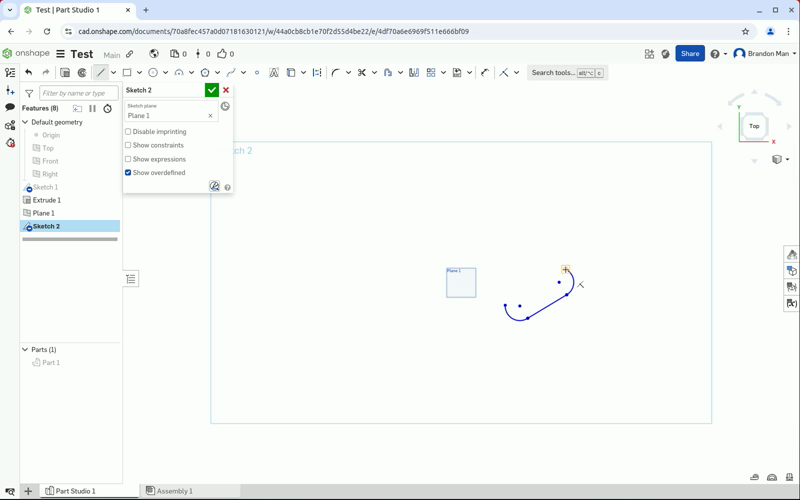
click(565, 269)
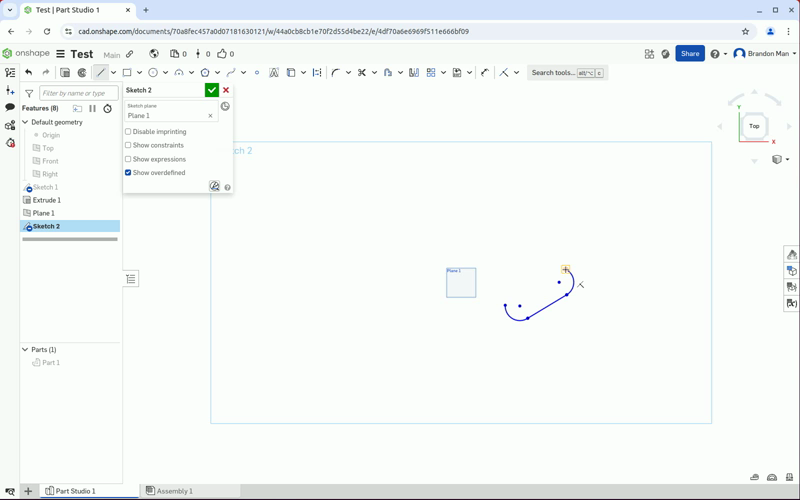
key_down(shift)
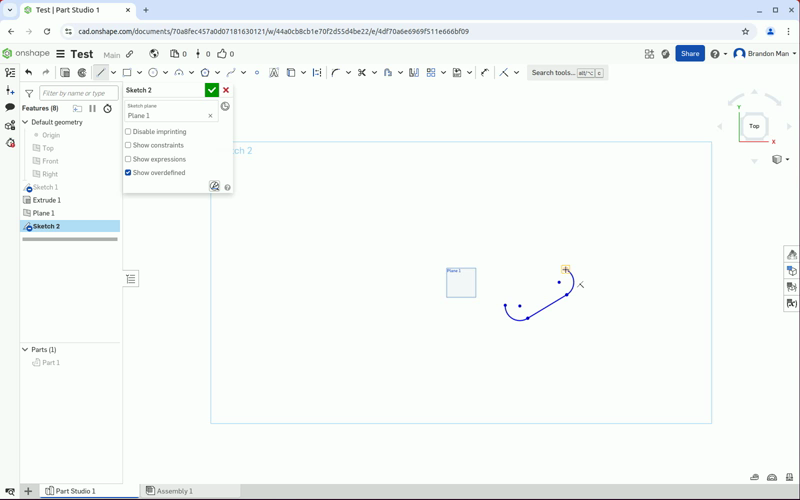
mouse_move(589, 269)
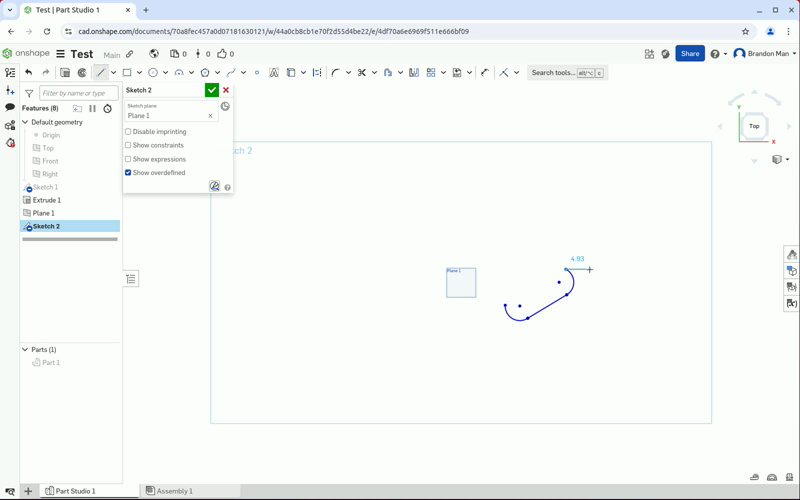
mouse_move(527, 247)
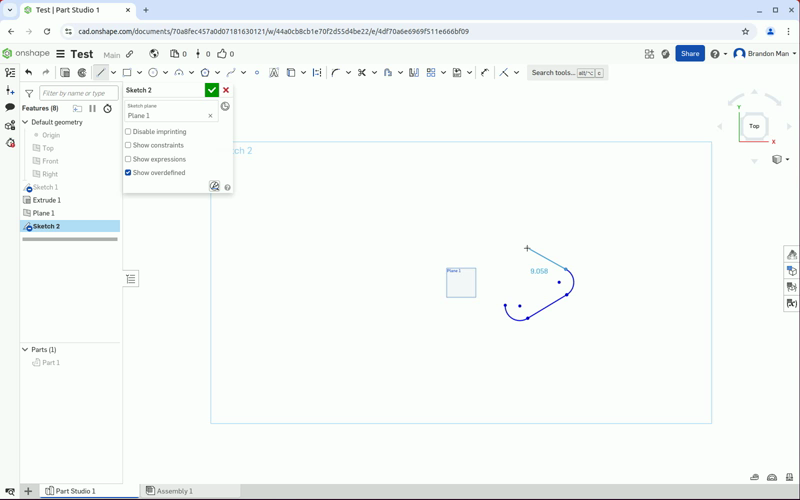
click(527, 247)
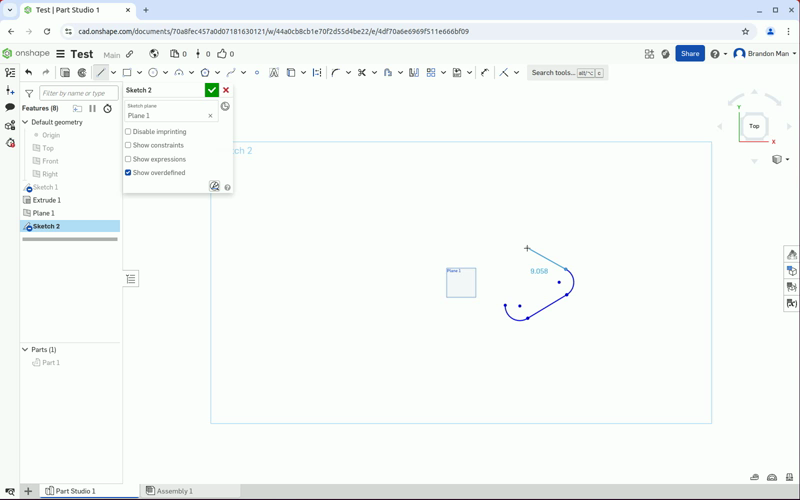
key_up(shift)
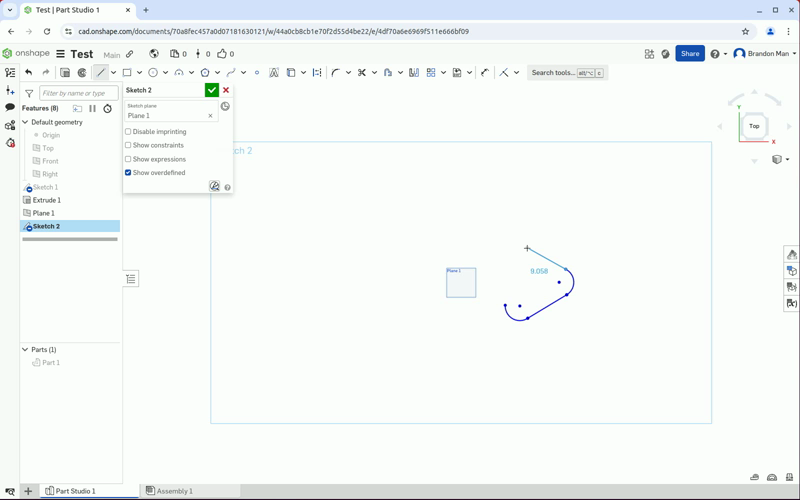
key(esc)
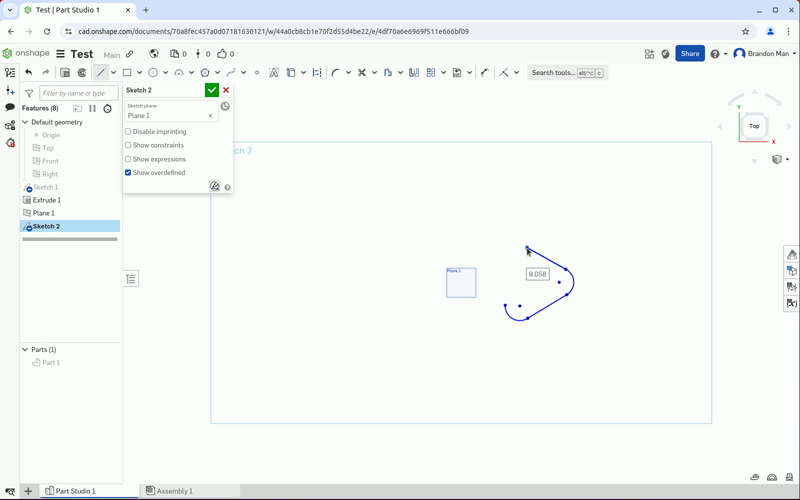
key(a)
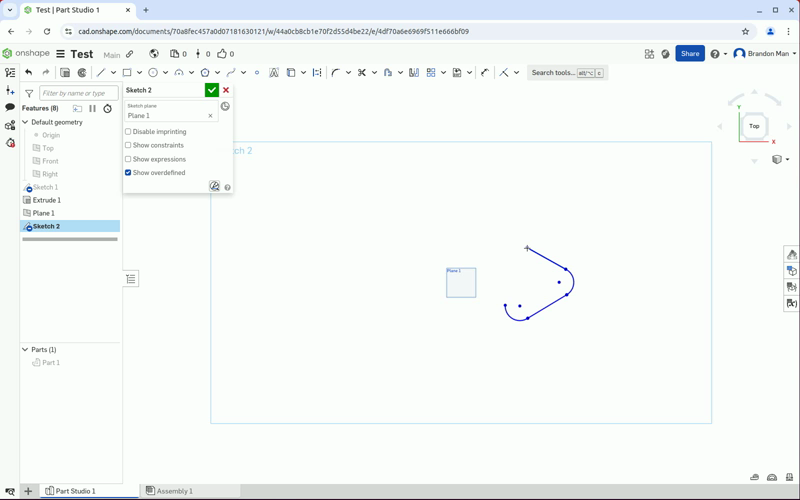
mouse_move(527, 247)
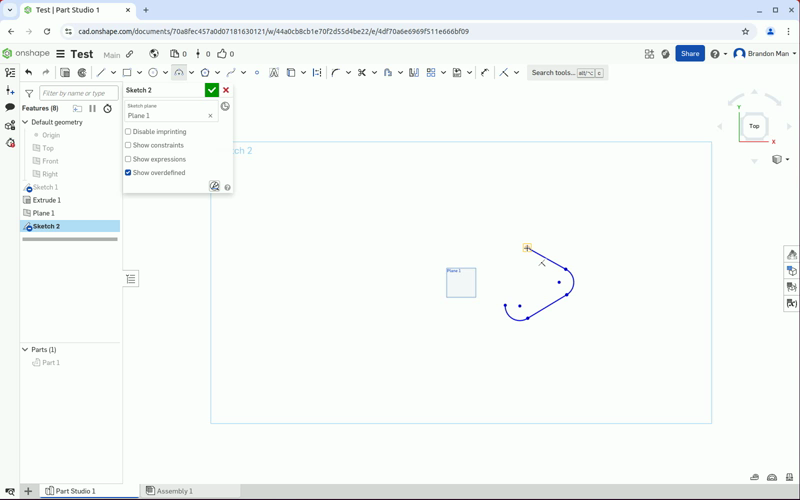
click(527, 247)
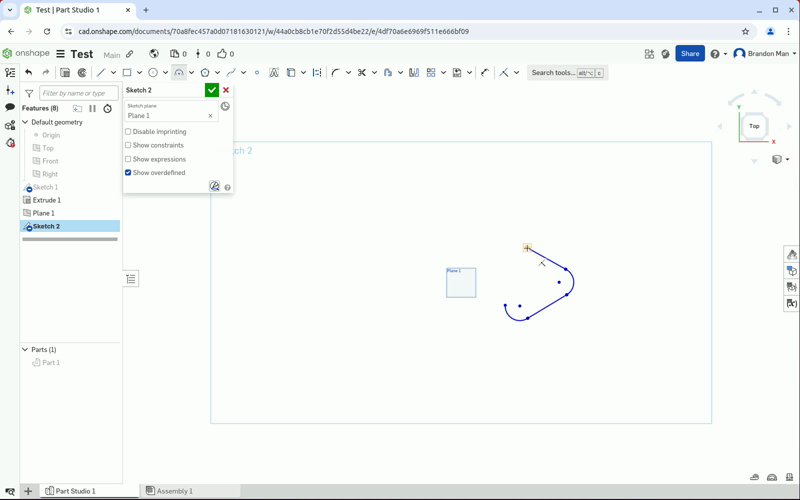
key_down(shift)
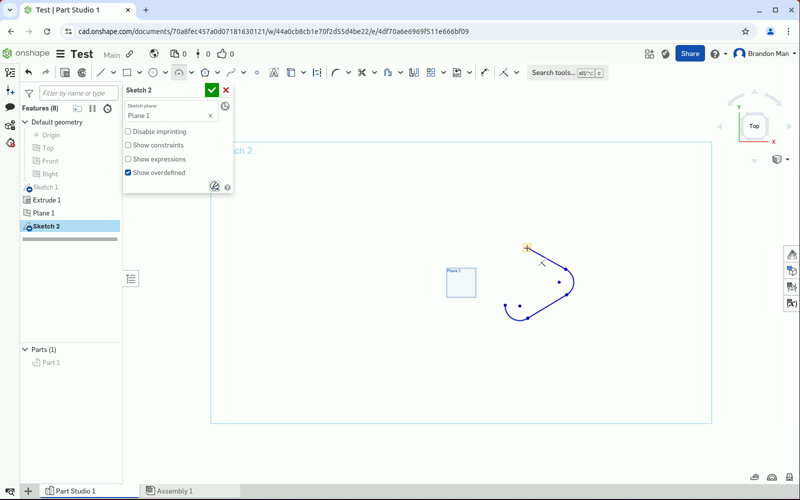
mouse_move(505, 260)
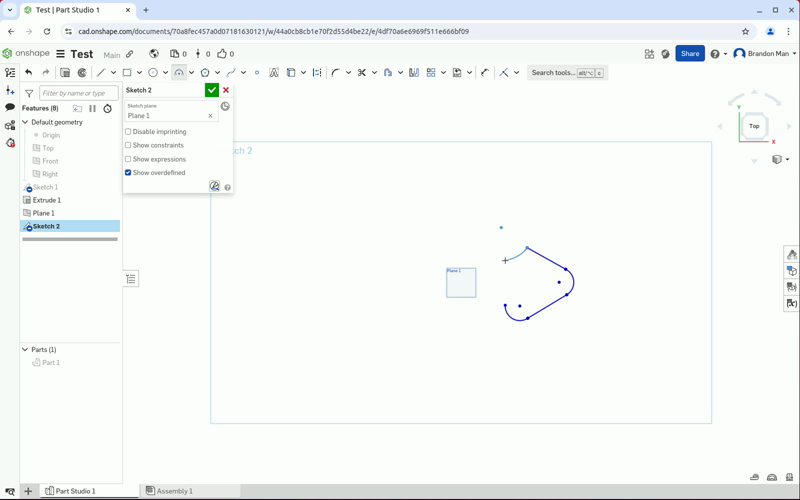
click(505, 260)
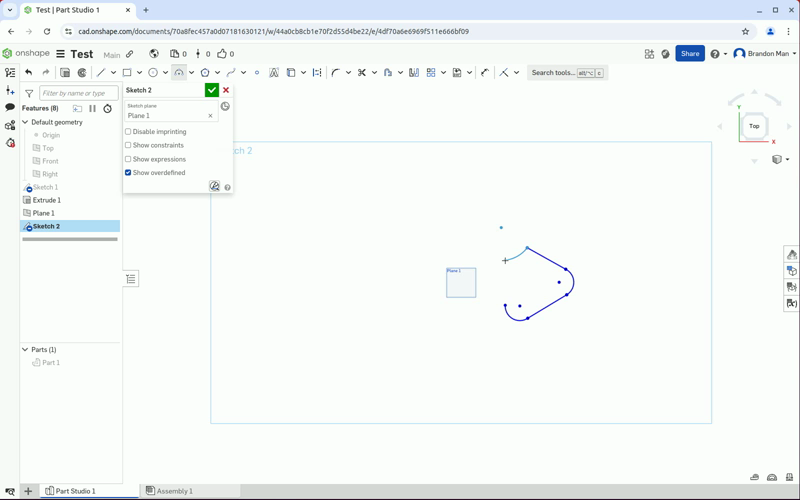
mouse_move(512, 247)
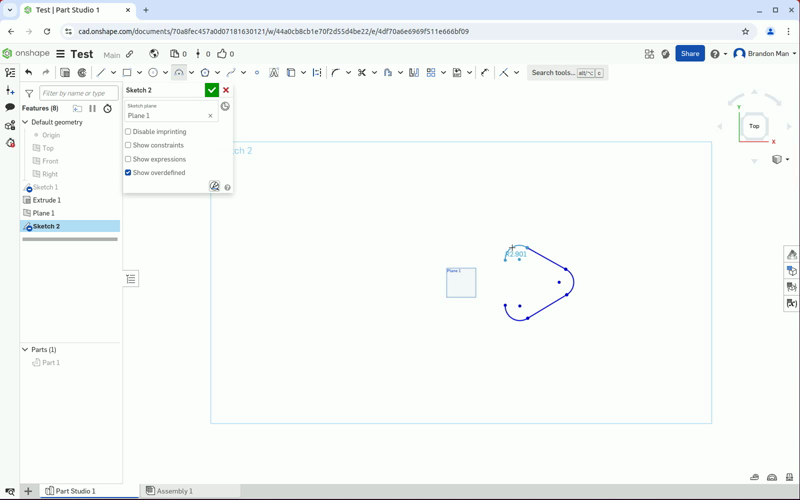
click(512, 247)
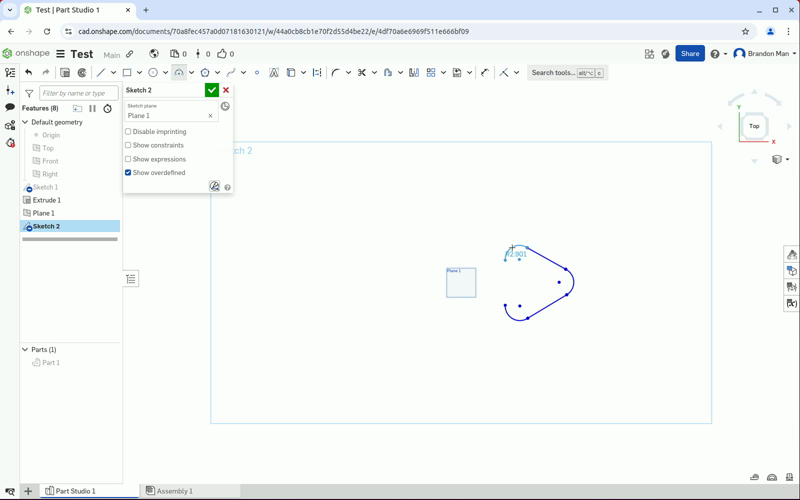
key_up(shift)
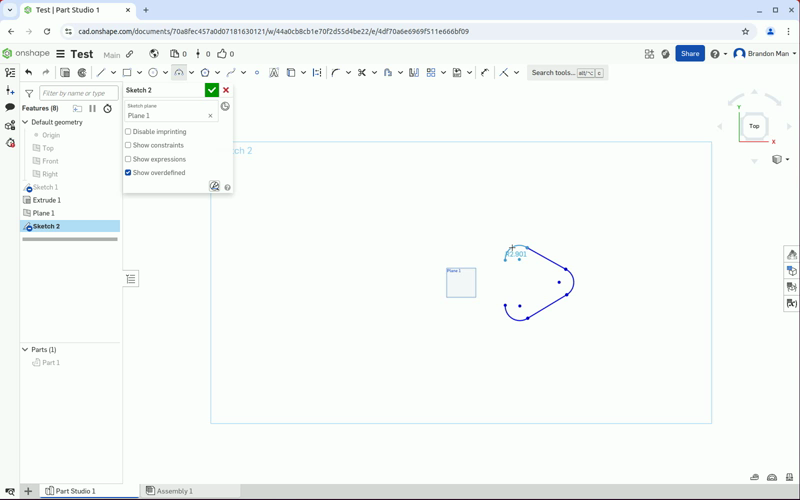
key(esc)
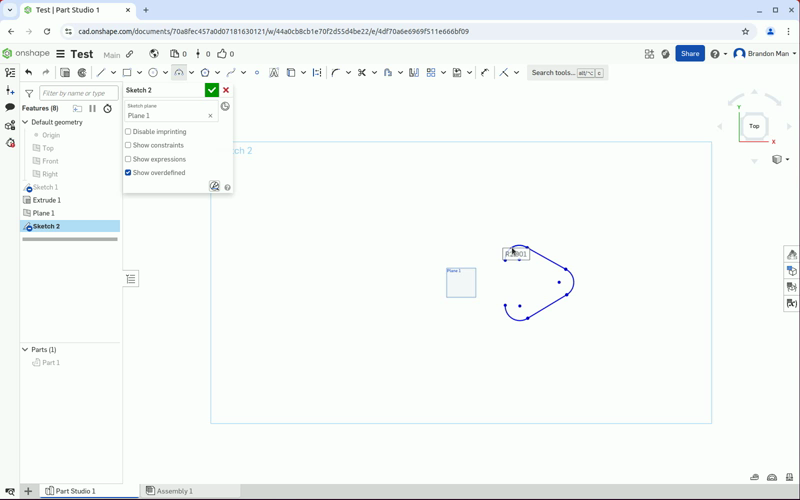
key(l)
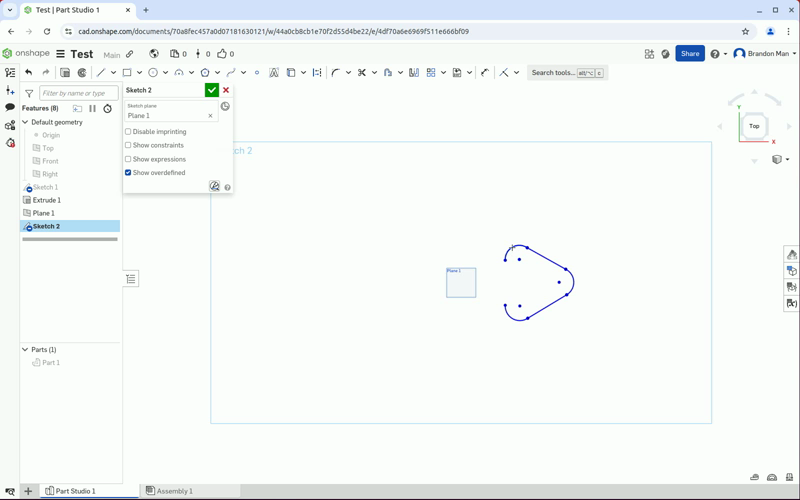
mouse_move(505, 260)
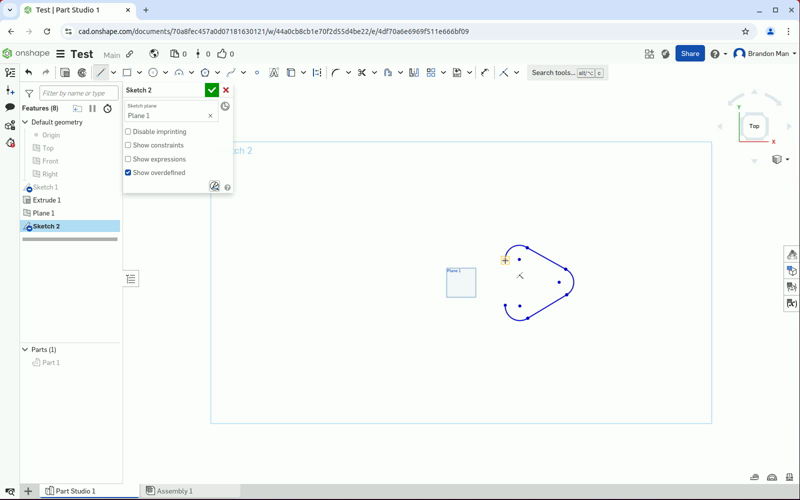
click(505, 260)
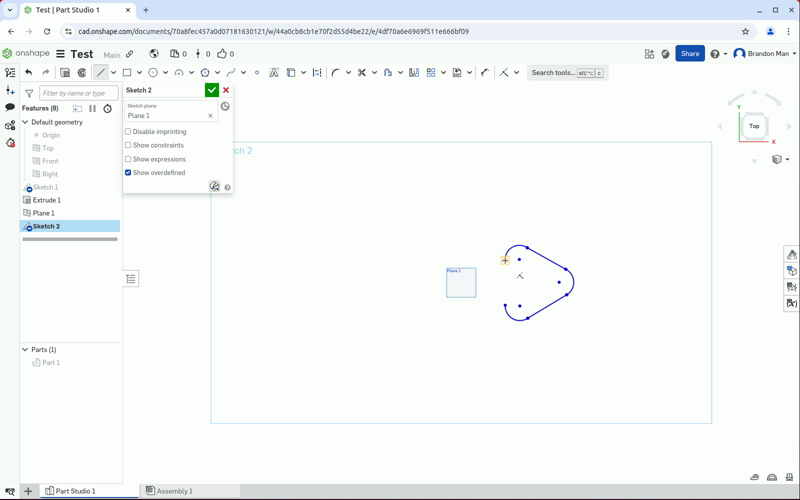
mouse_move(535, 260)
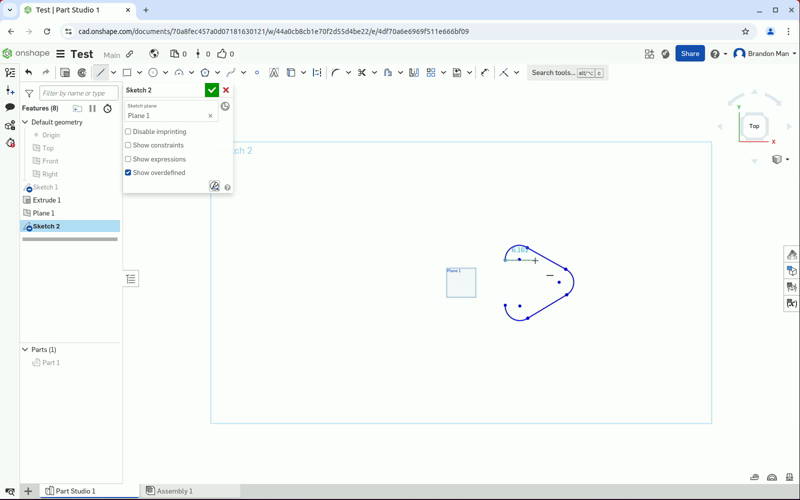
key_down(shift)
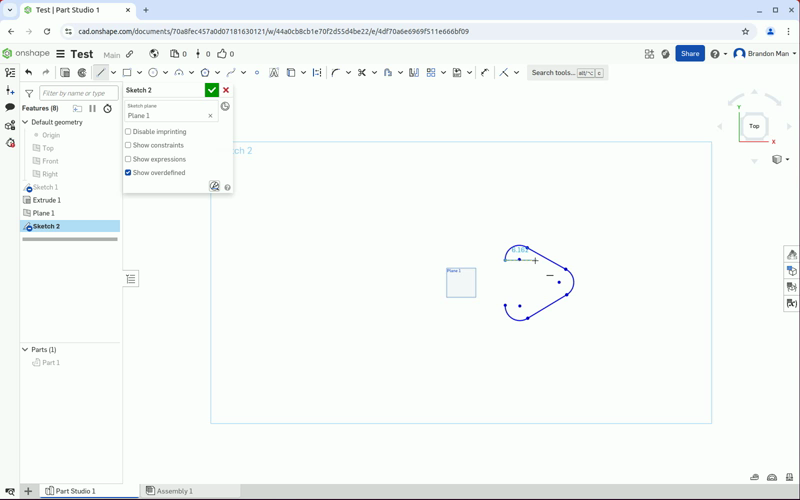
mouse_move(505, 305)
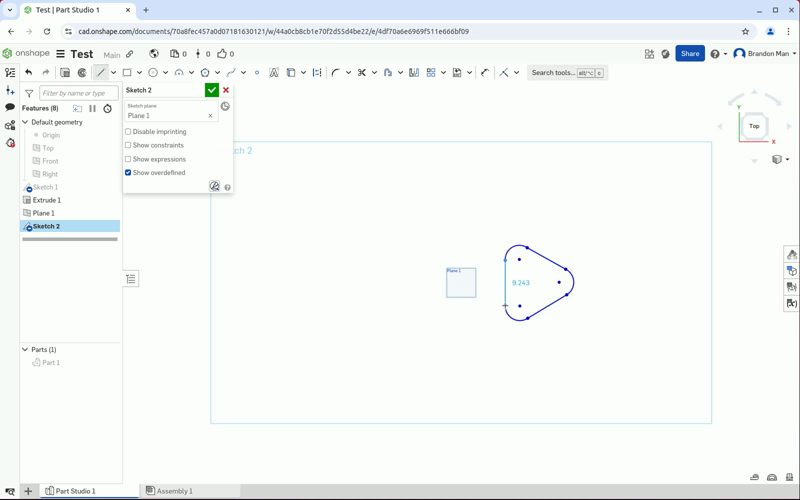
key_up(shift)
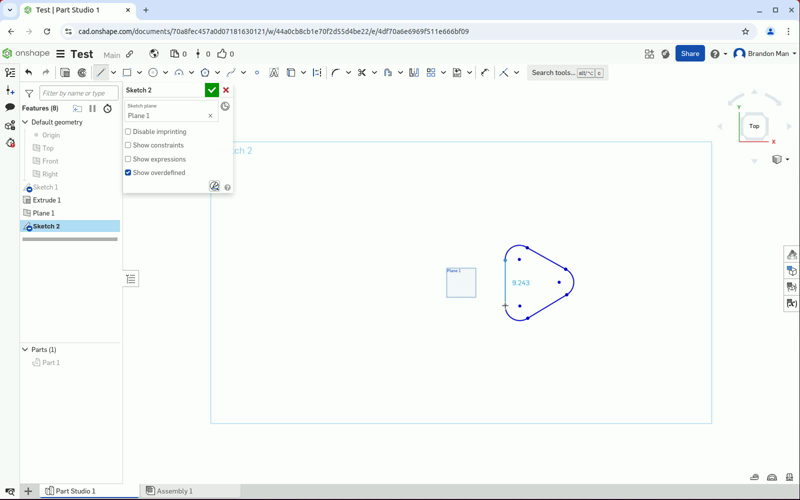
click(505, 305)
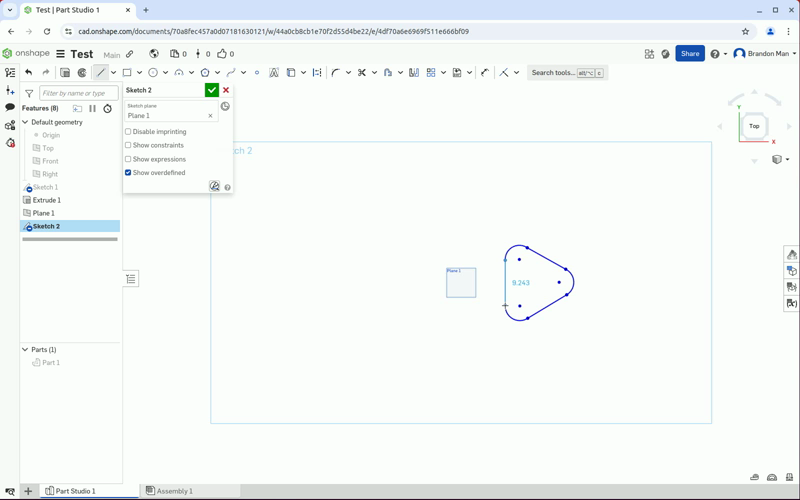
key(esc)
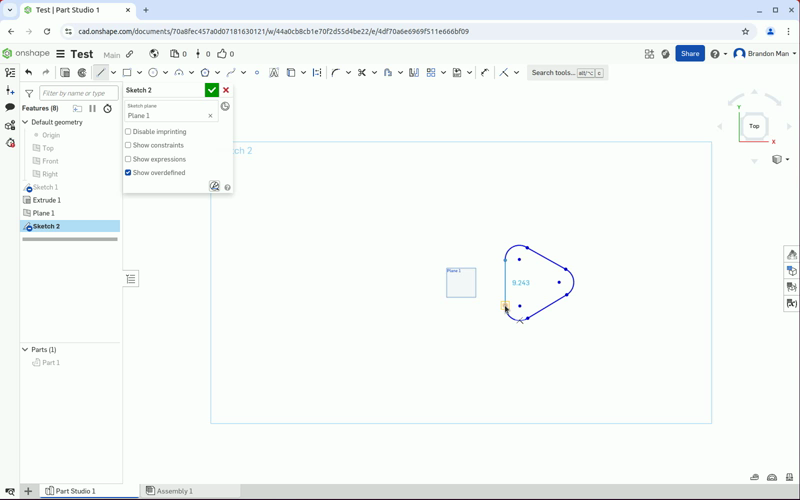
key(c)
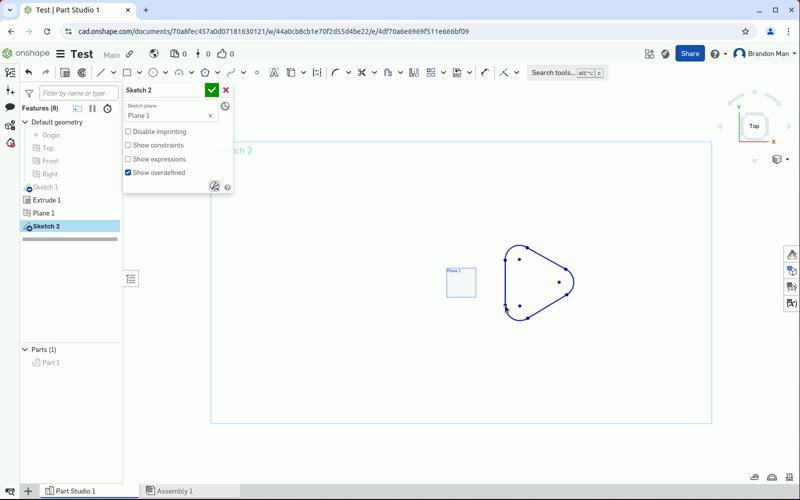
key_down(shift)
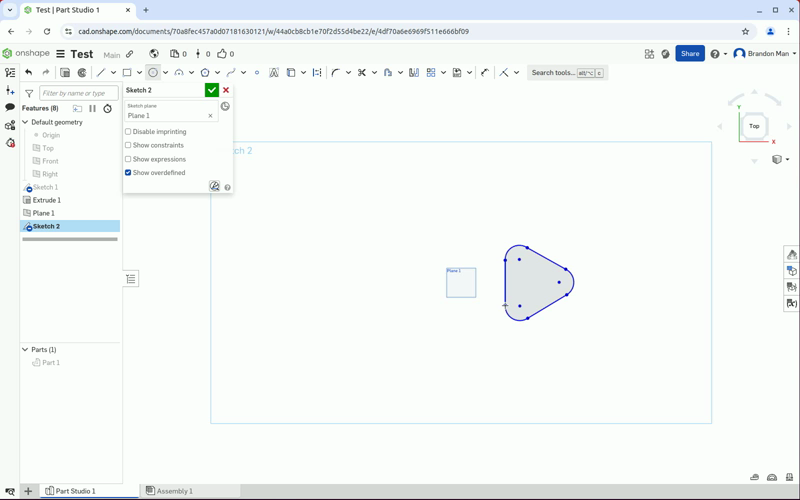
mouse_move(520, 305)
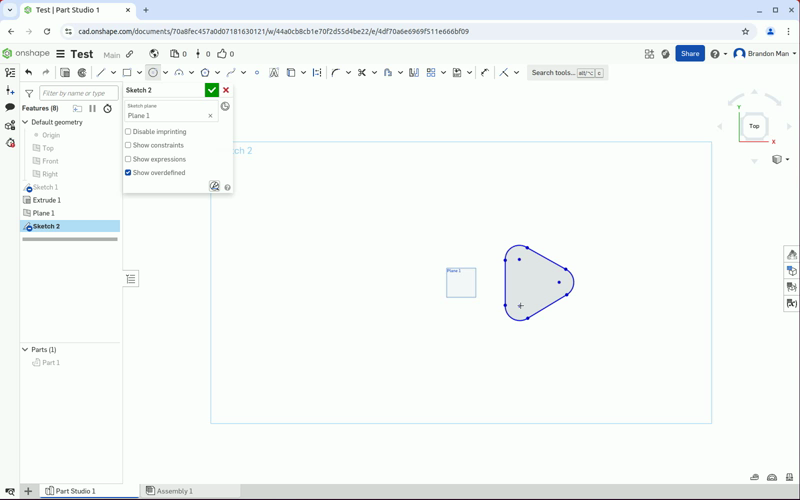
click(520, 305)
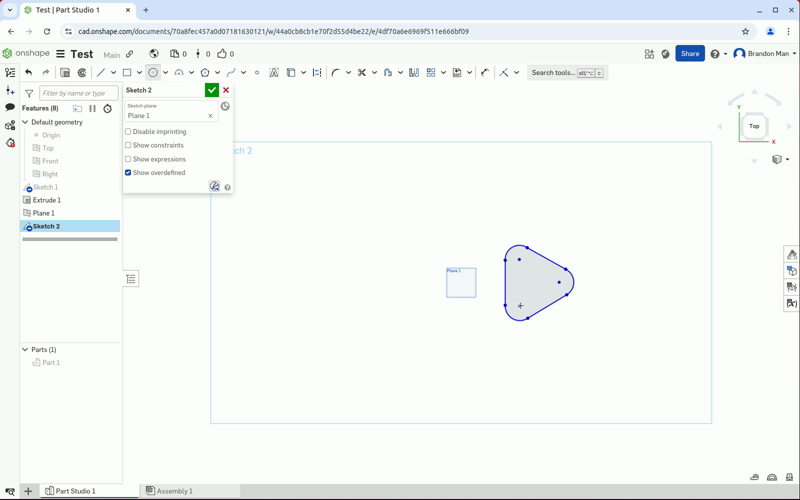
key_up(shift)
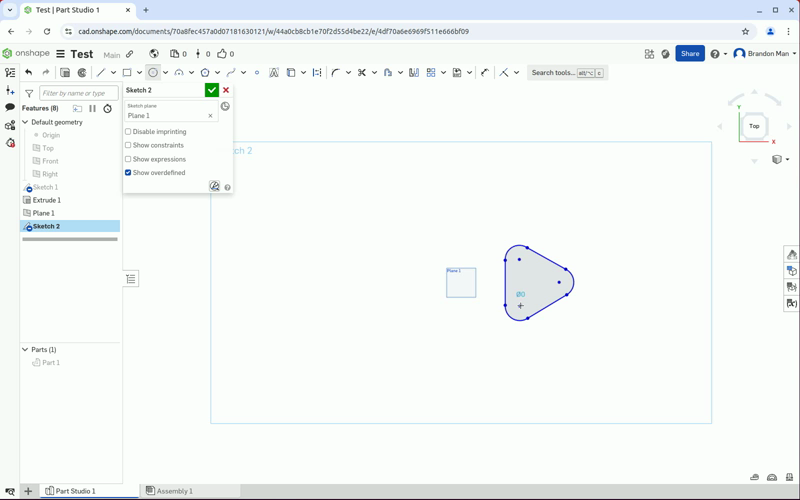
mouse_move(527, 305)
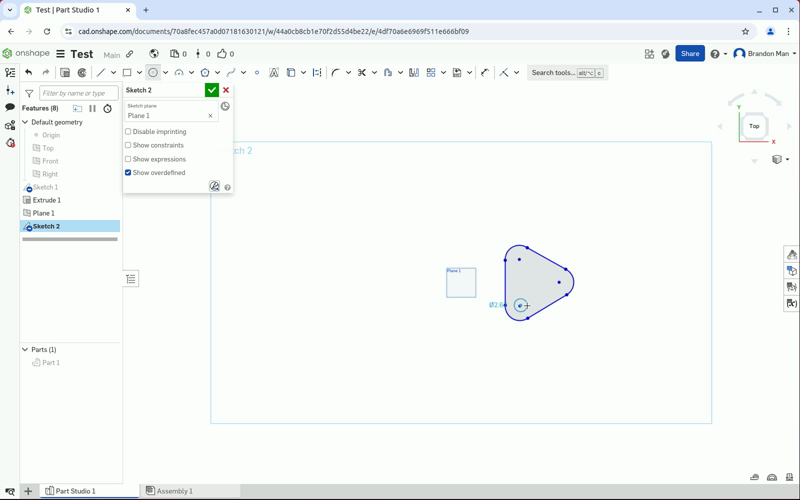
click(527, 305)
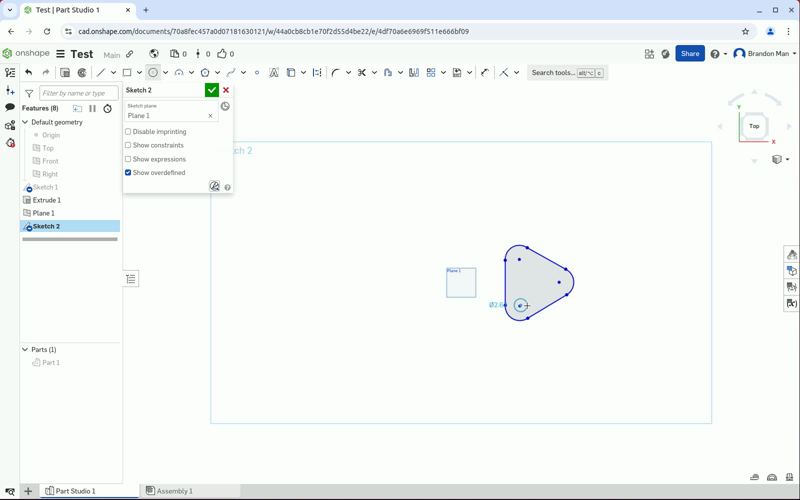
key(esc)
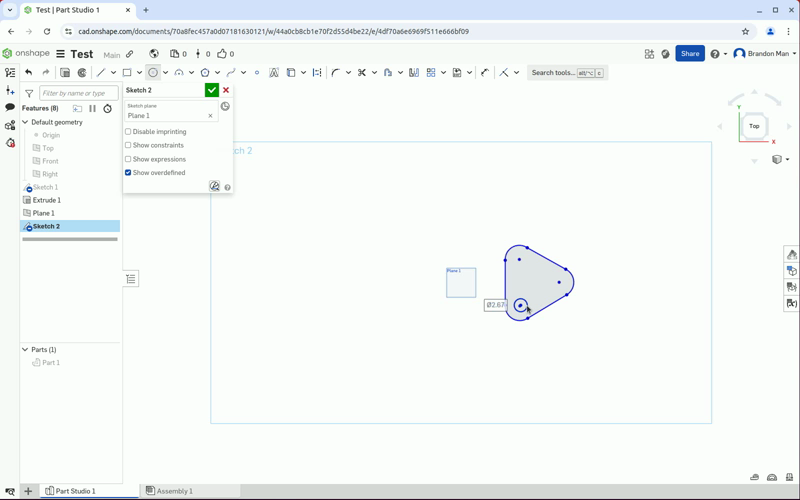
key(c)
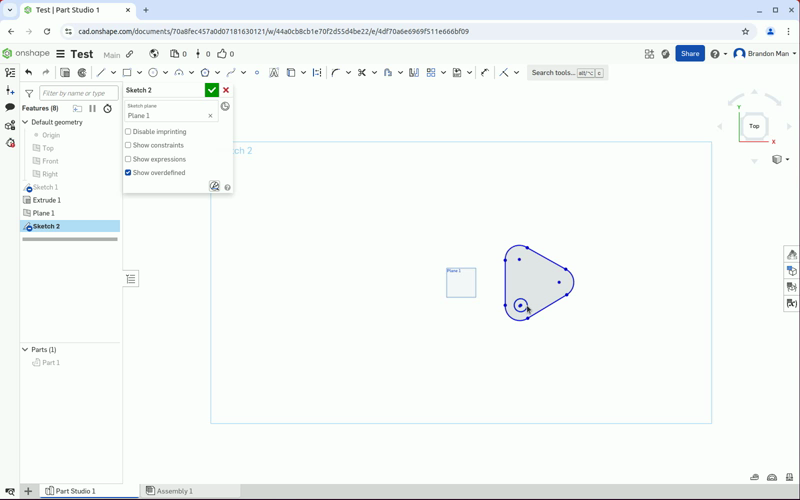
key_down(shift)
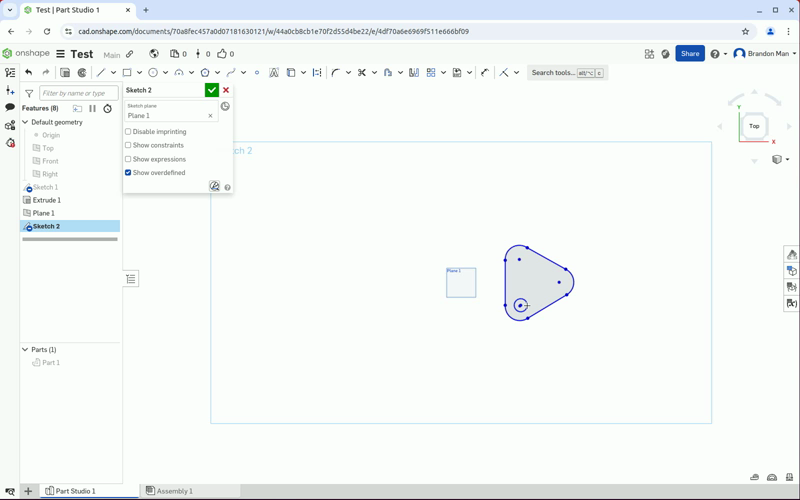
mouse_move(520, 260)
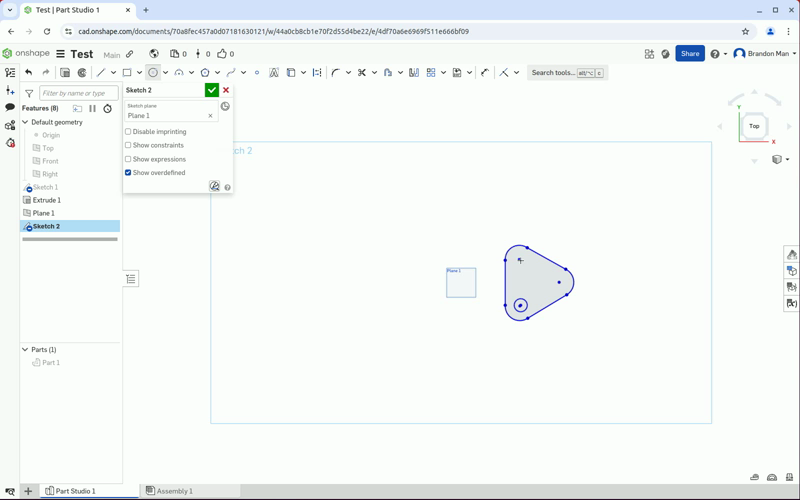
scroll(6)
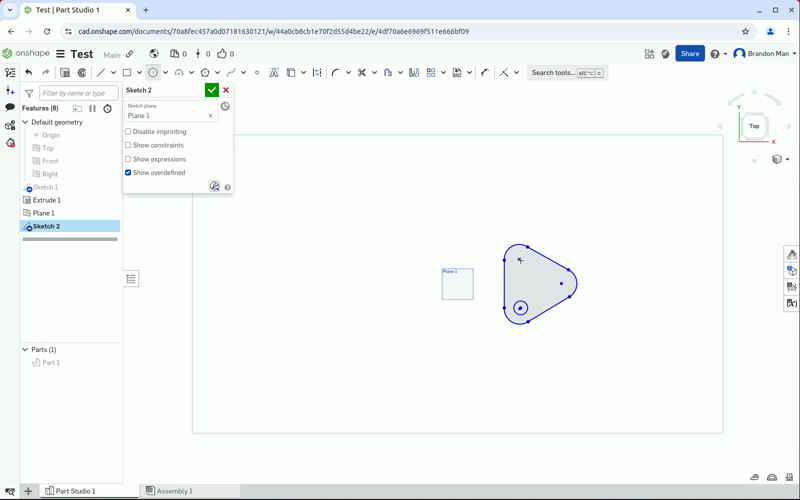
scroll(6)
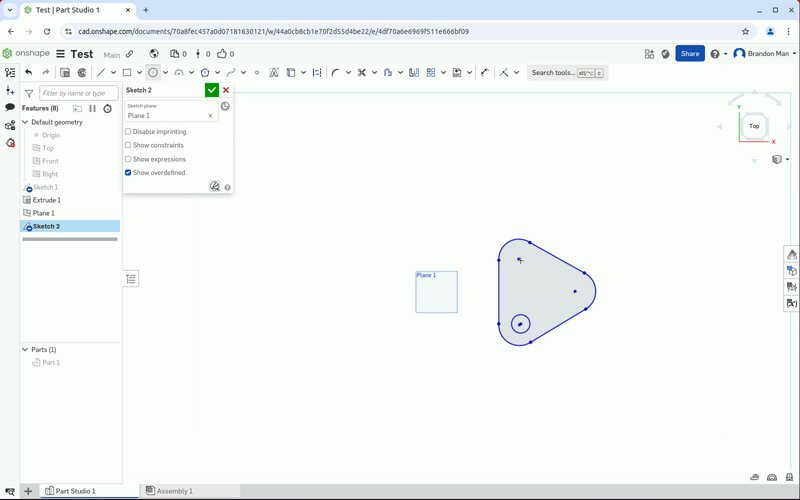
scroll(6)
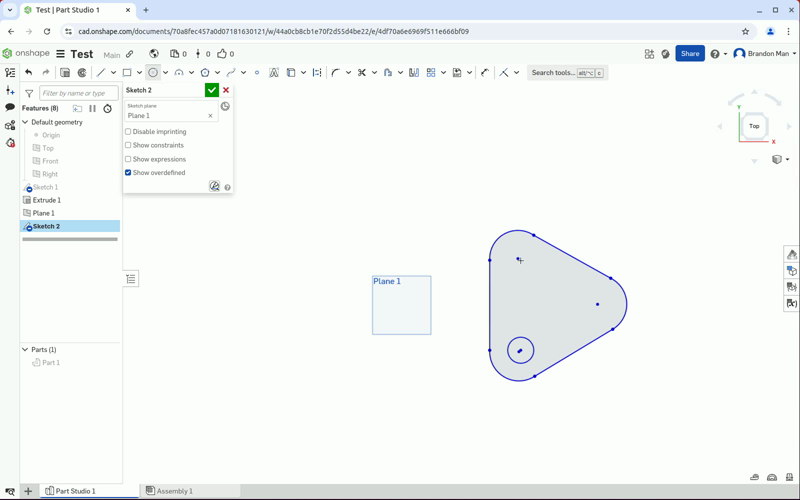
scroll(6)
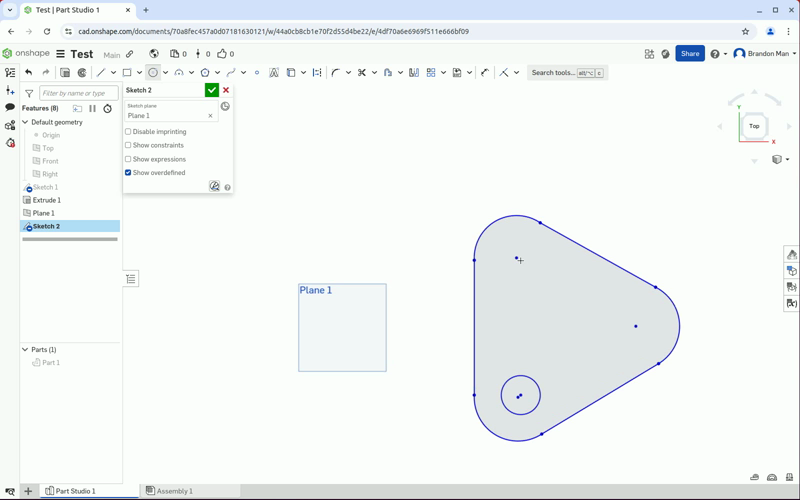
scroll(6)
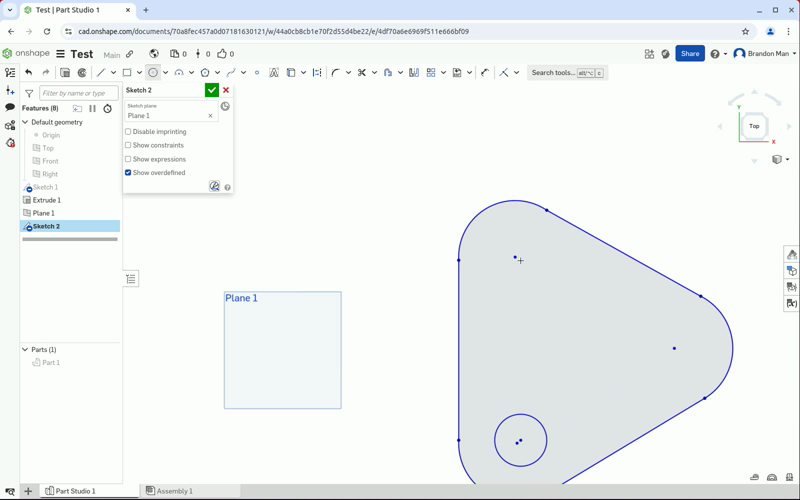
scroll(6)
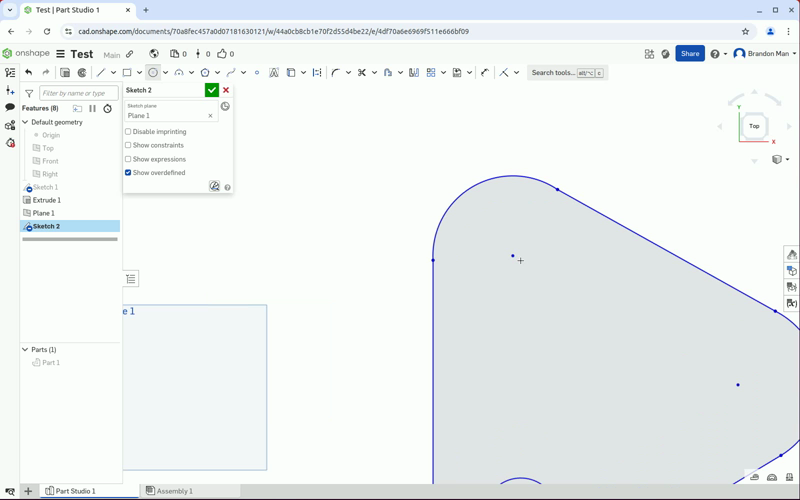
scroll(6)
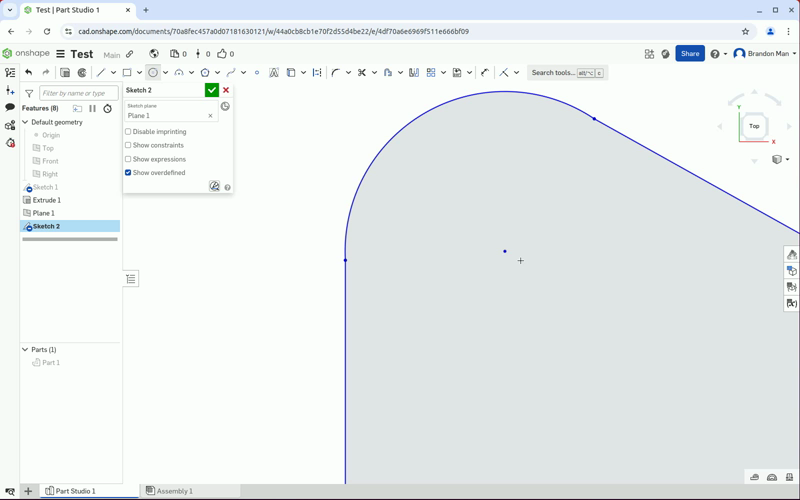
click(520, 260)
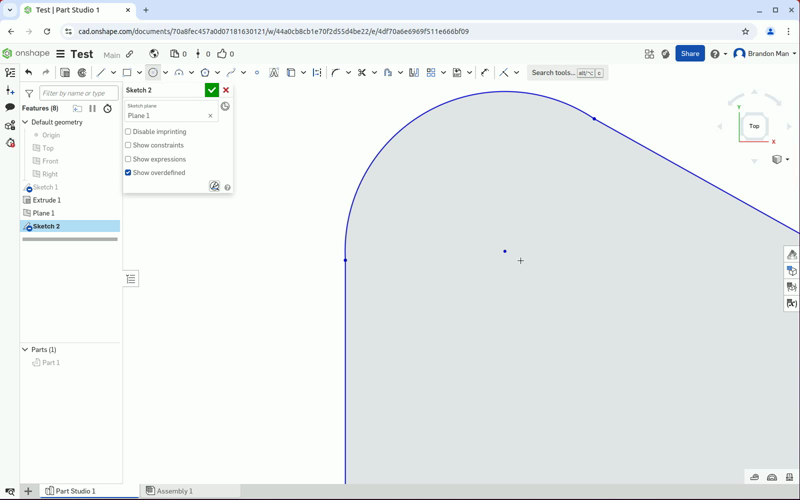
scroll(-6)
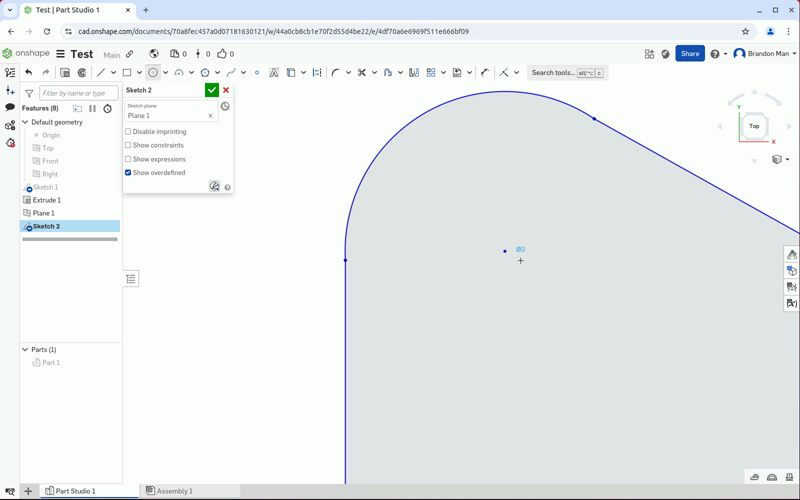
scroll(-6)
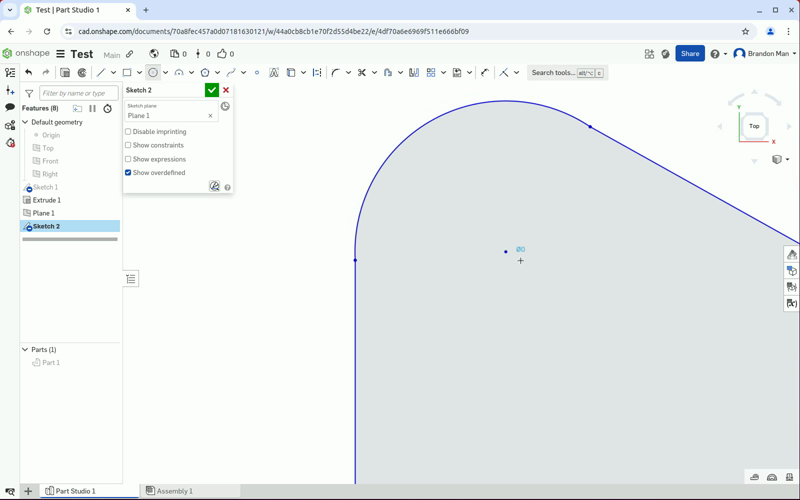
scroll(-6)
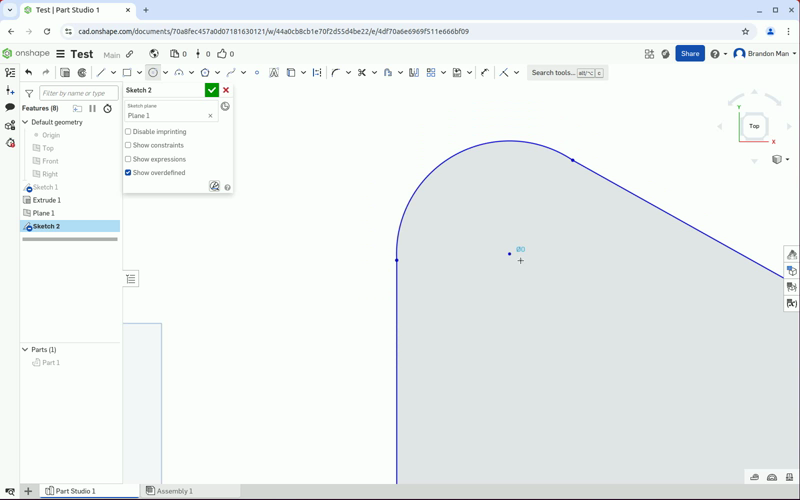
scroll(-6)
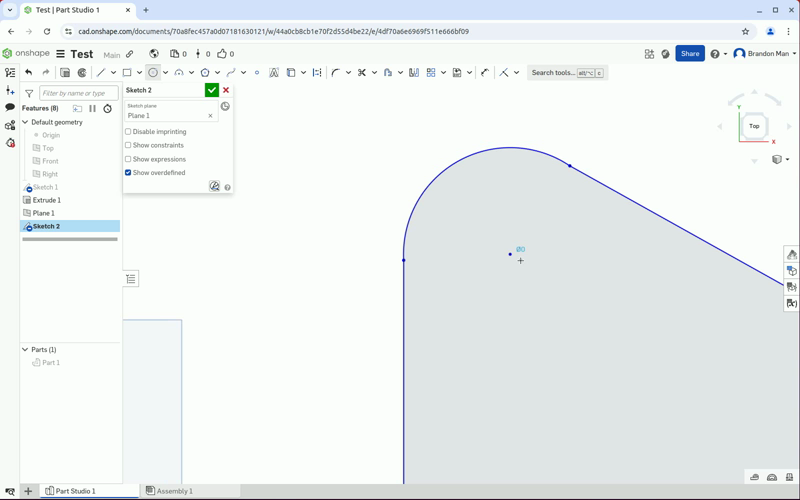
scroll(-6)
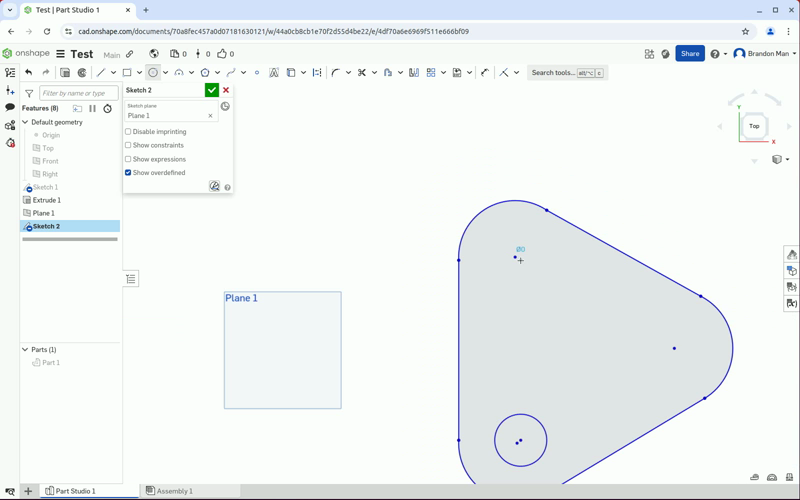
scroll(-6)
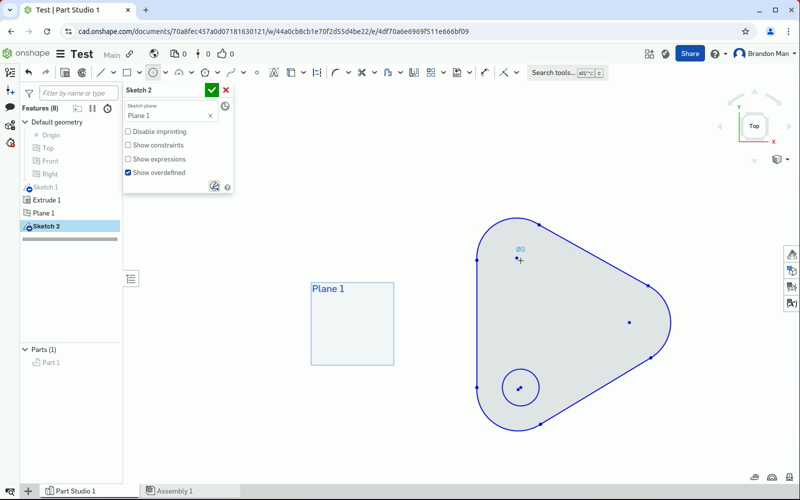
scroll(-6)
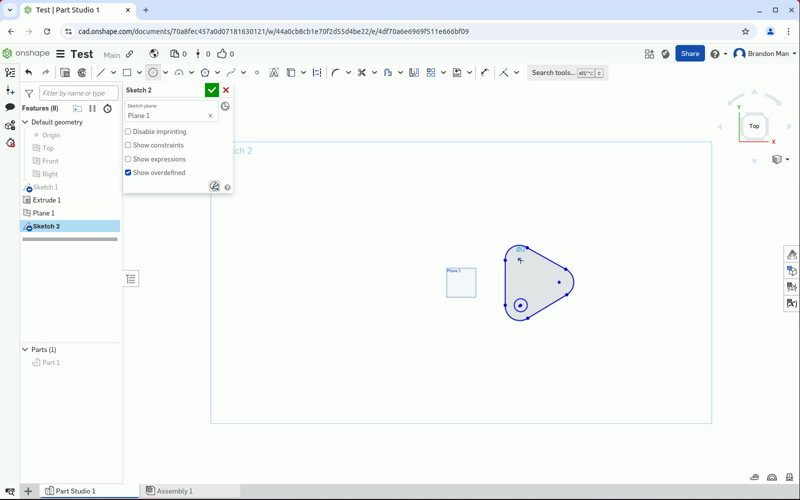
key_up(shift)
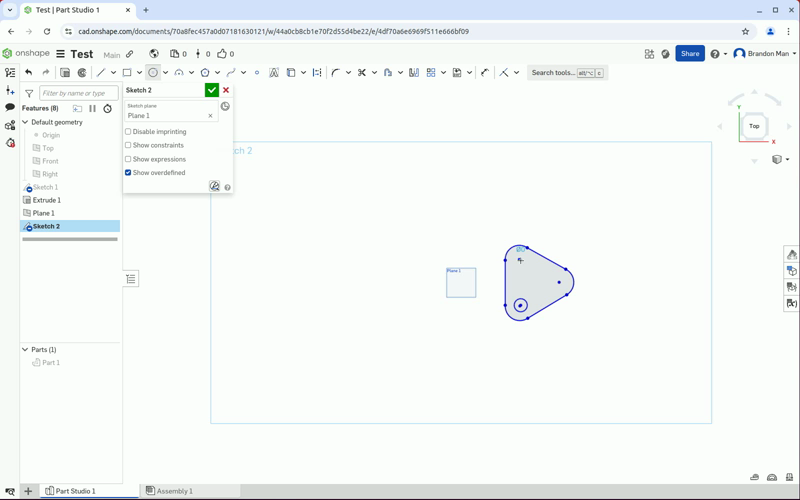
mouse_move(527, 260)
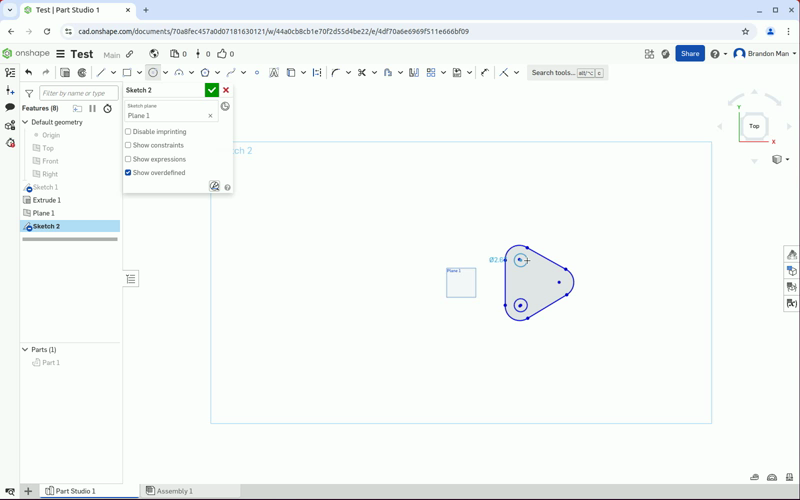
click(527, 260)
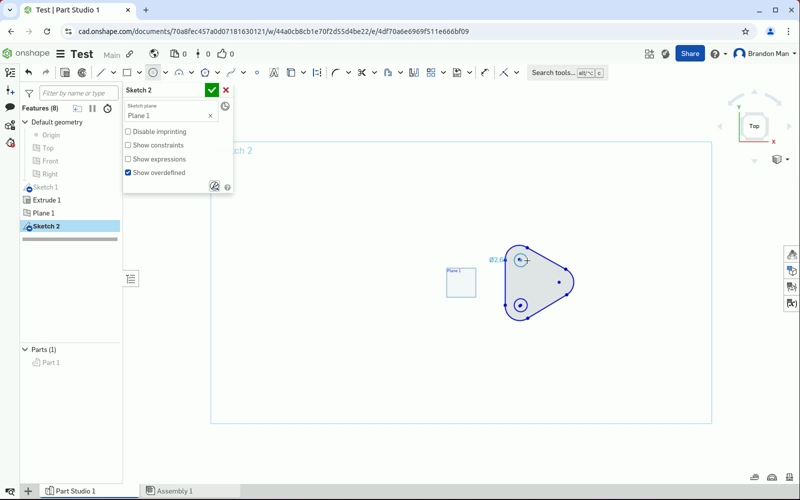
key(esc)
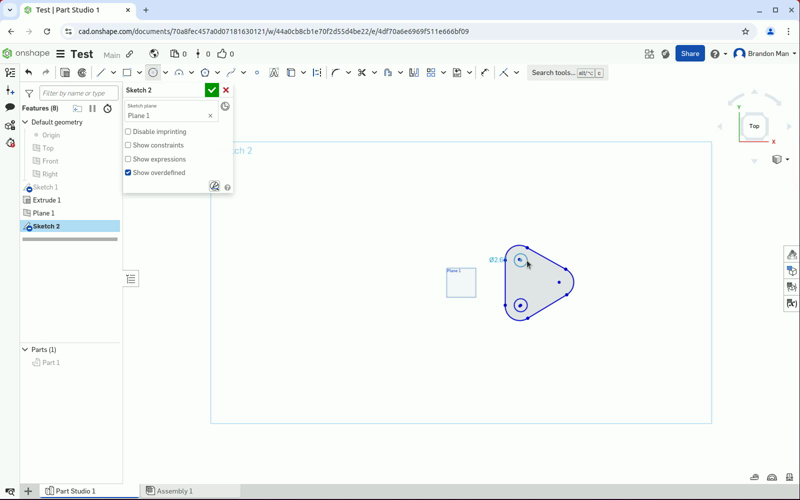
key(c)
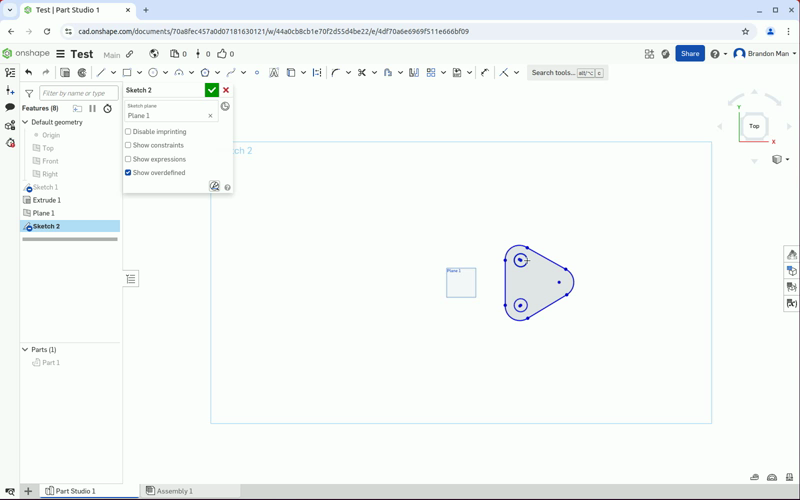
key_down(shift)
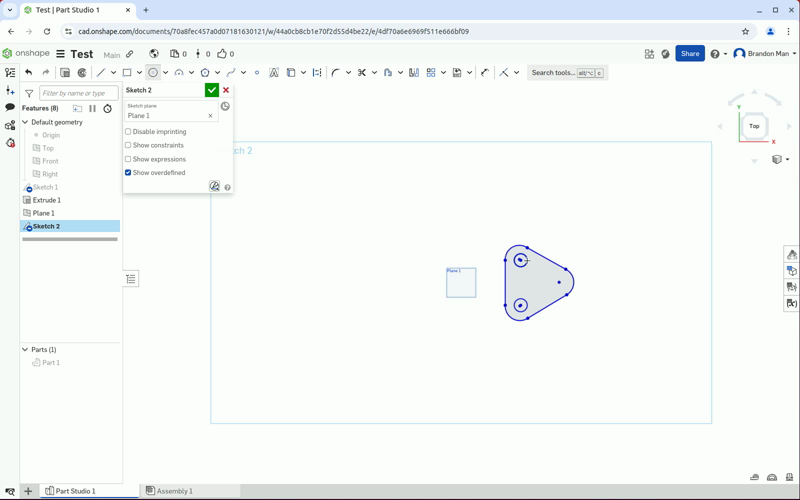
mouse_move(558, 282)
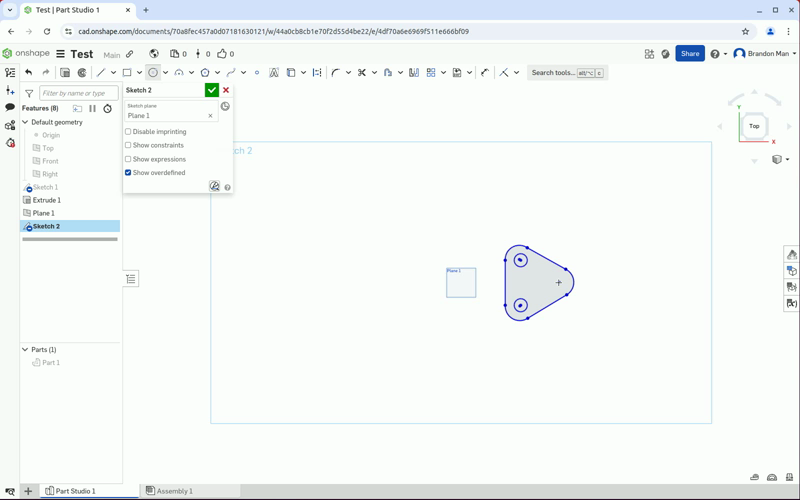
click(558, 282)
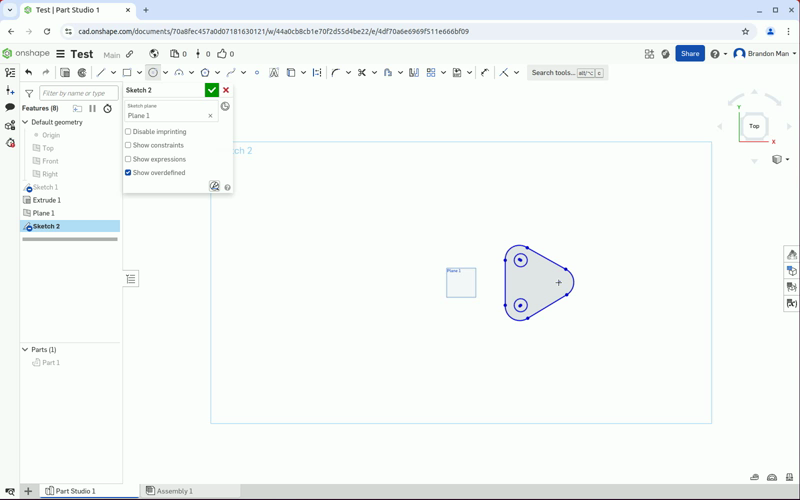
key_up(shift)
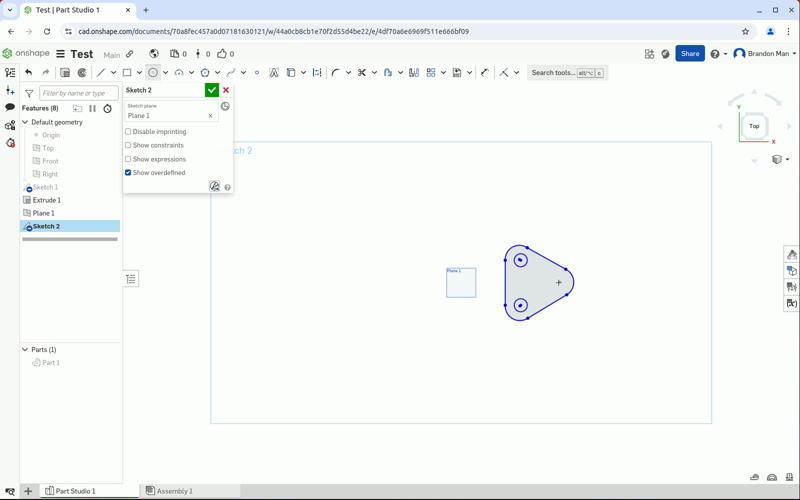
mouse_move(565, 282)
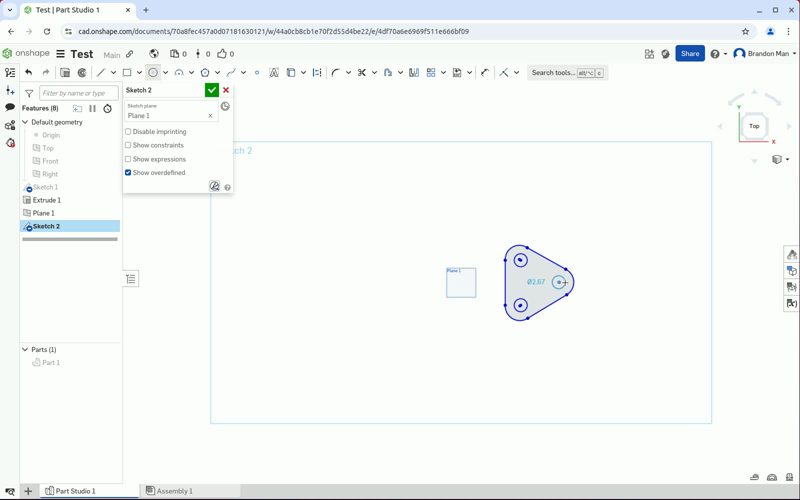
click(565, 282)
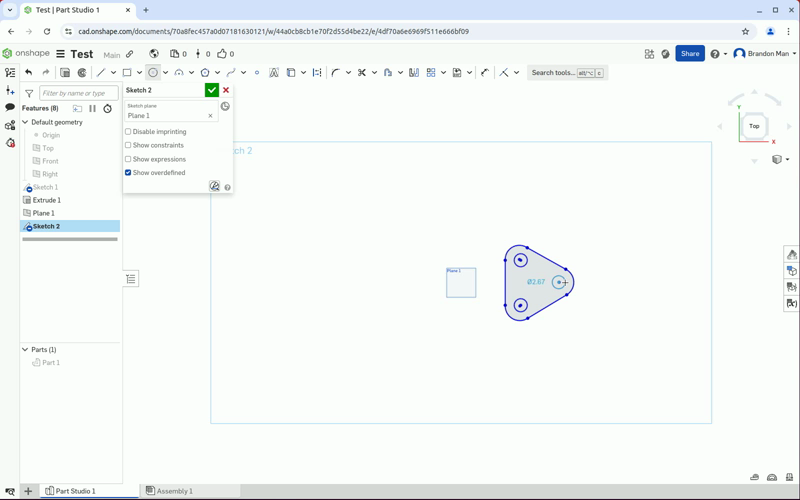
key(esc)
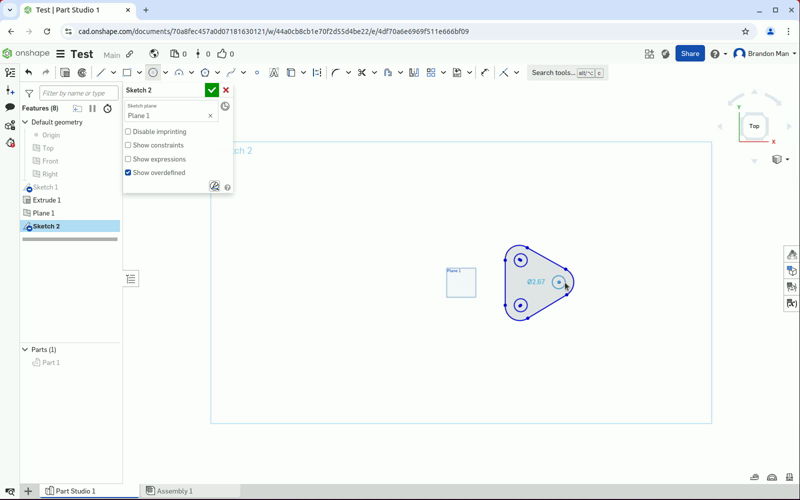
mouse_move(526, 286)
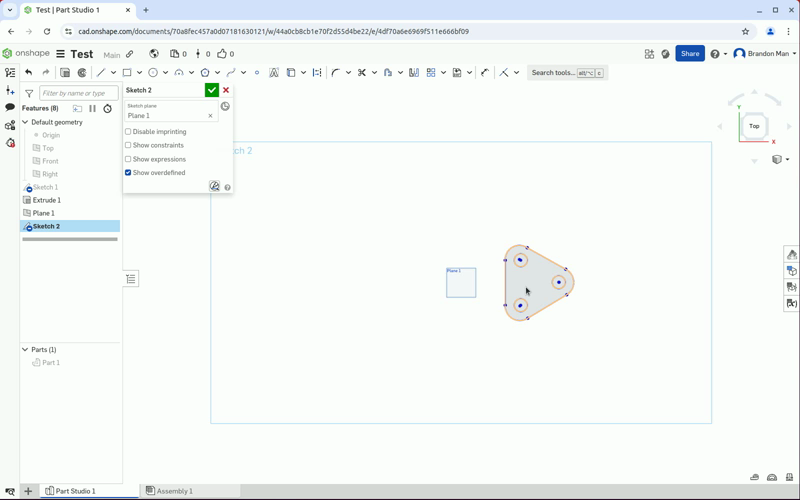
click(526, 286)
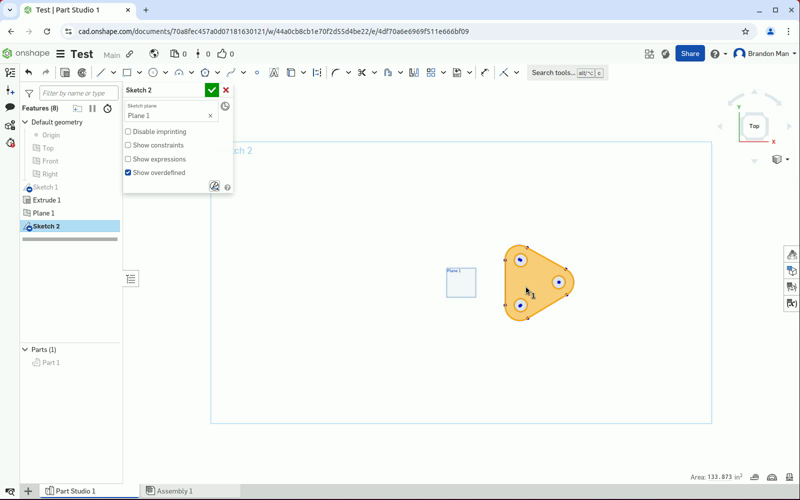
mouse_move(73, 352)
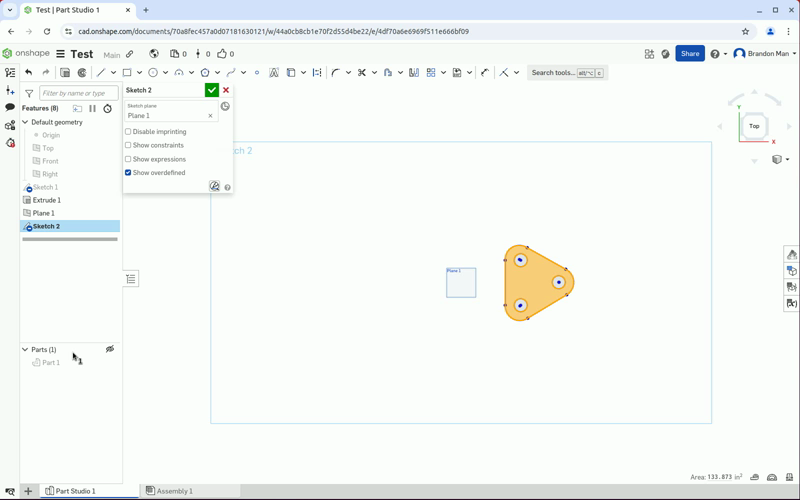
key(shift+y)
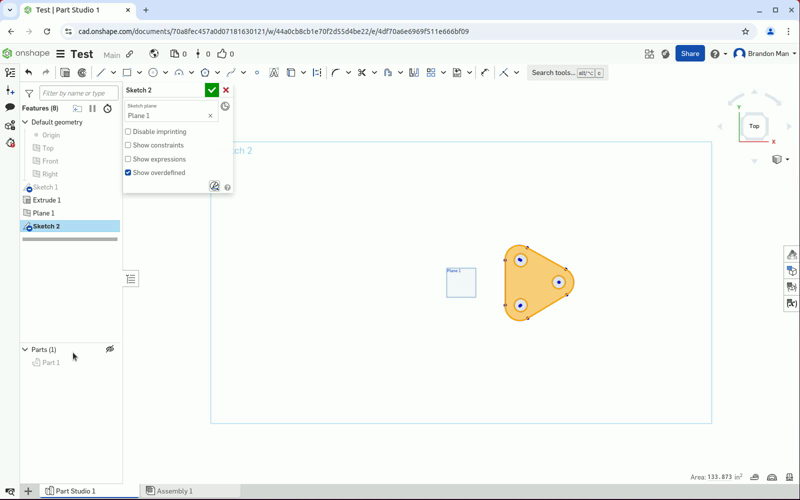
key(shift+e)
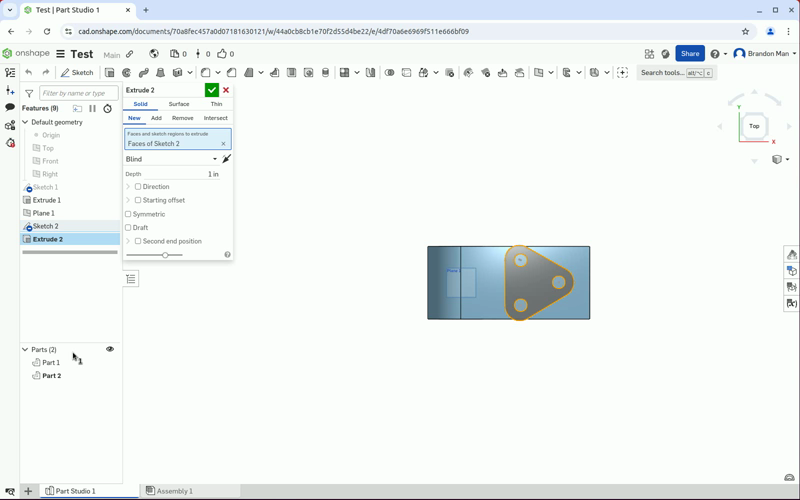
mouse_move(143, 106)
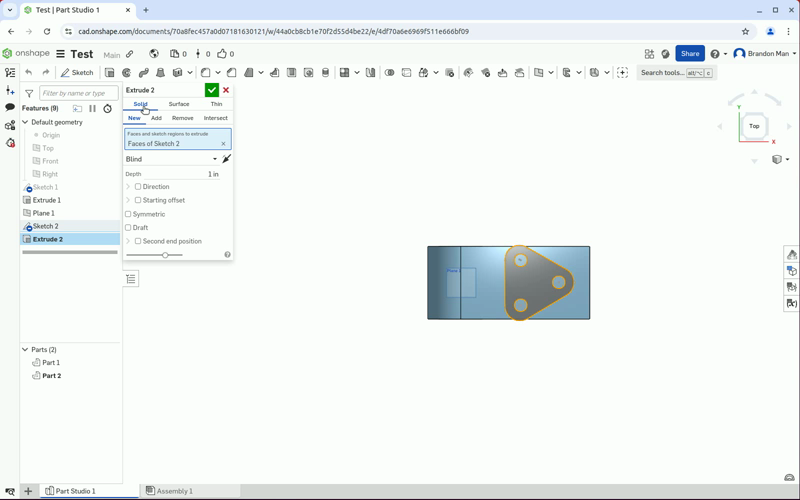
click(143, 106)
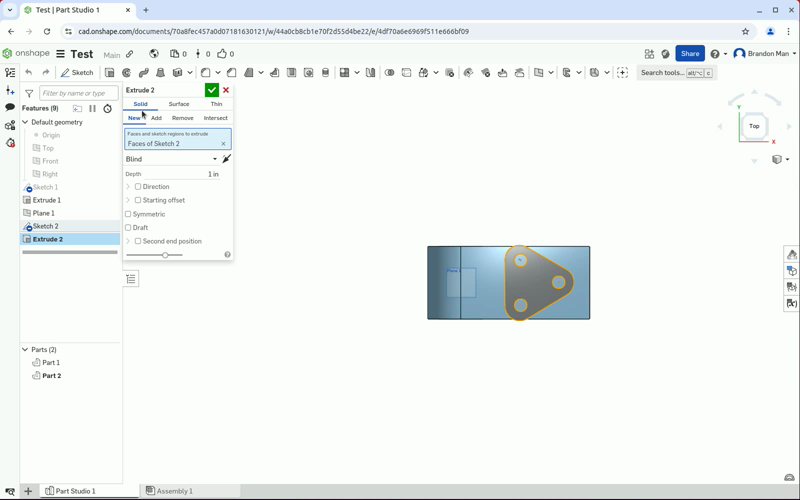
mouse_move(137, 120)
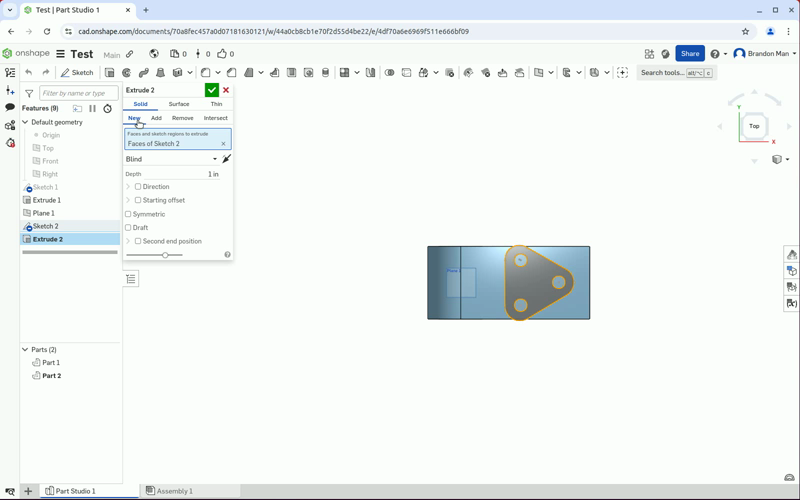
click(137, 120)
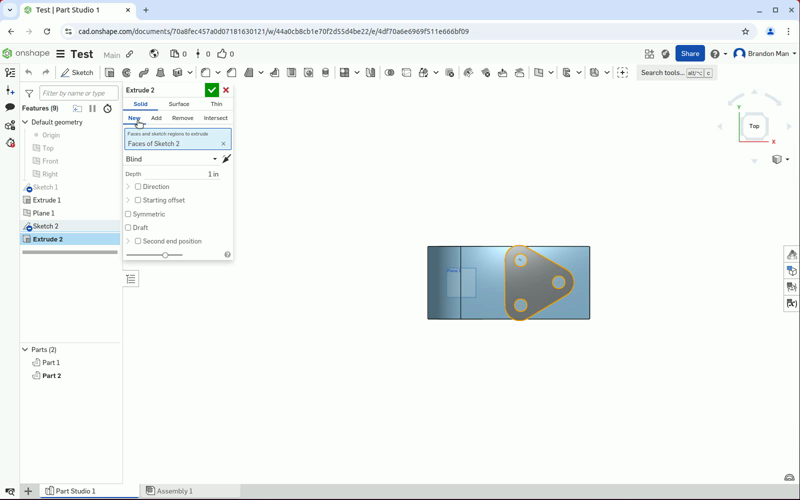
key(tab, 4)
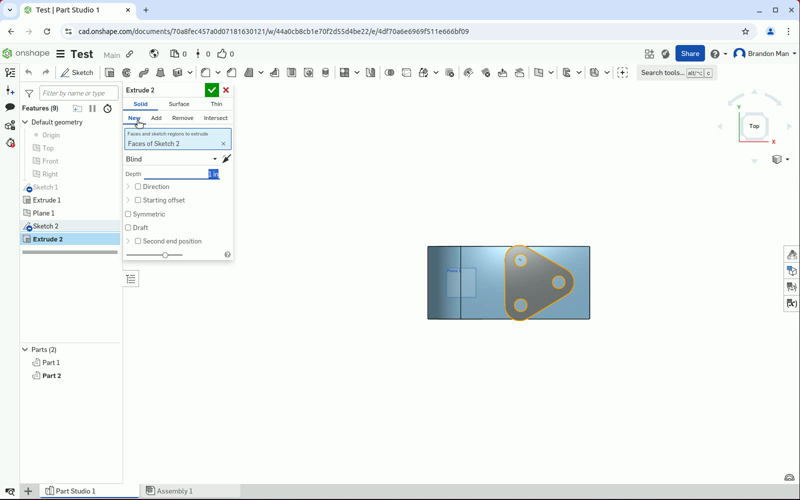
text(1.204)
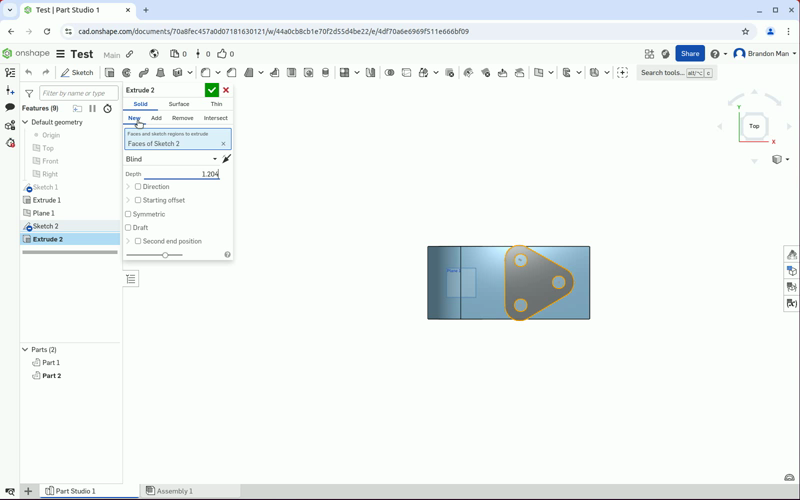
key(enter)
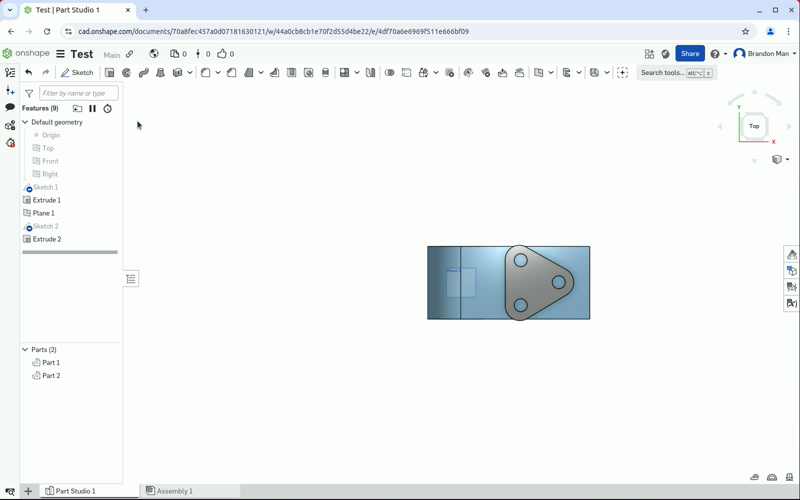
key(shift+h)
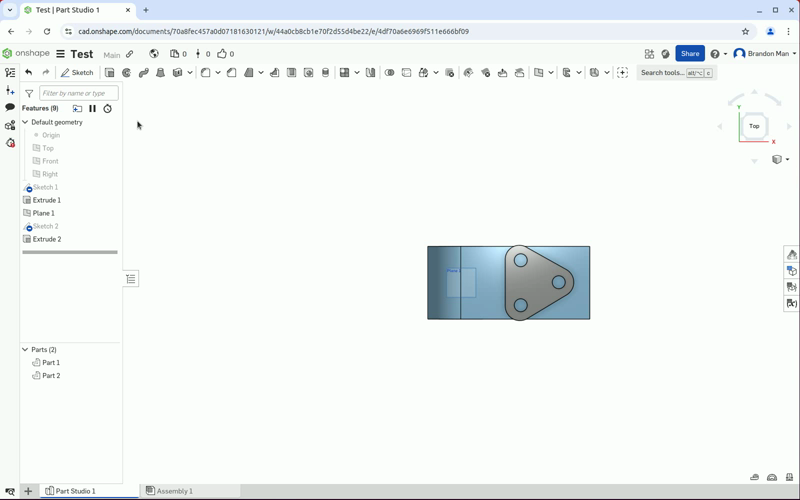
key(shift+h)
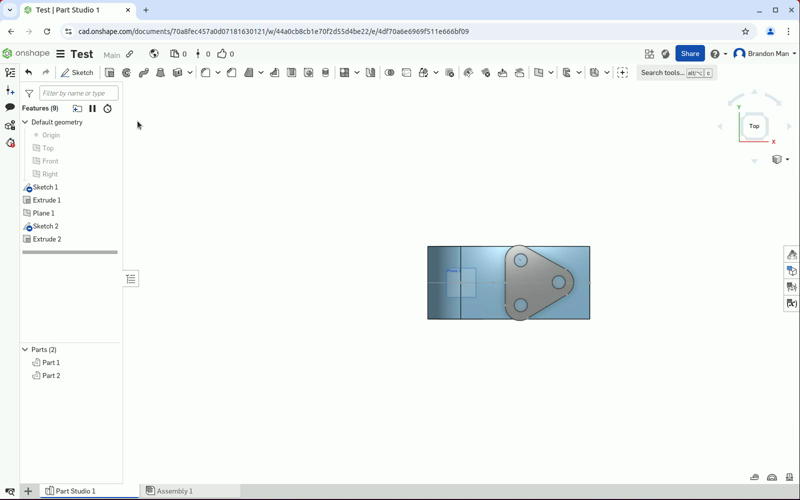
key(shift+7)
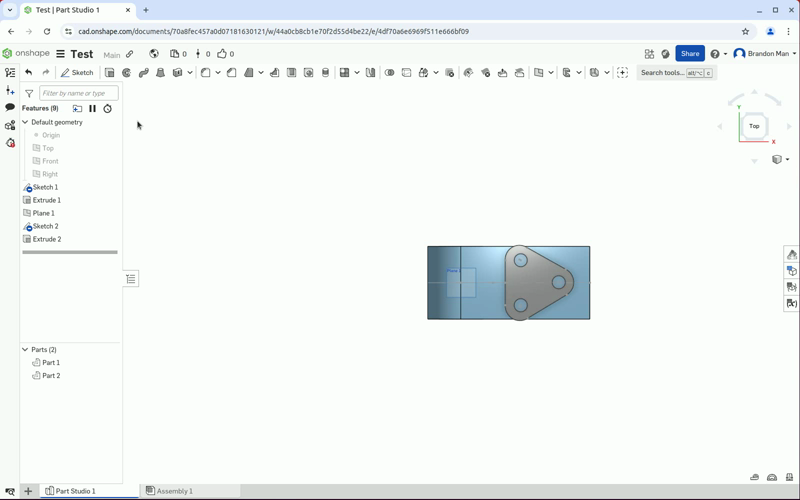
key(up, 3)
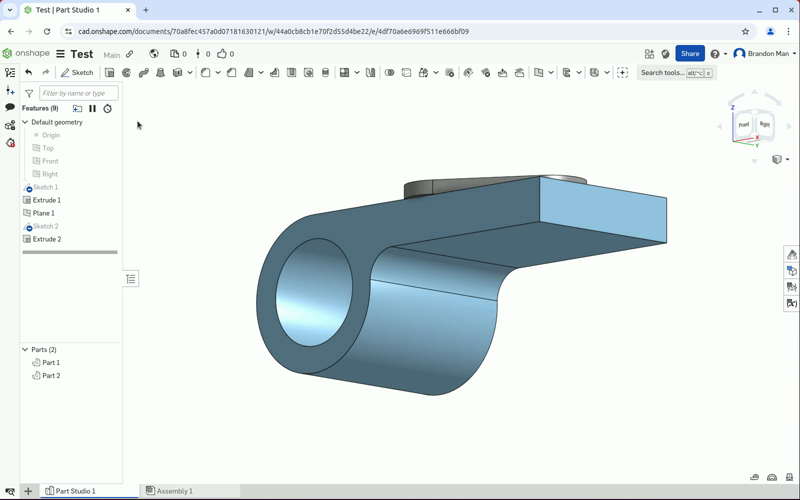
key(left, 3)
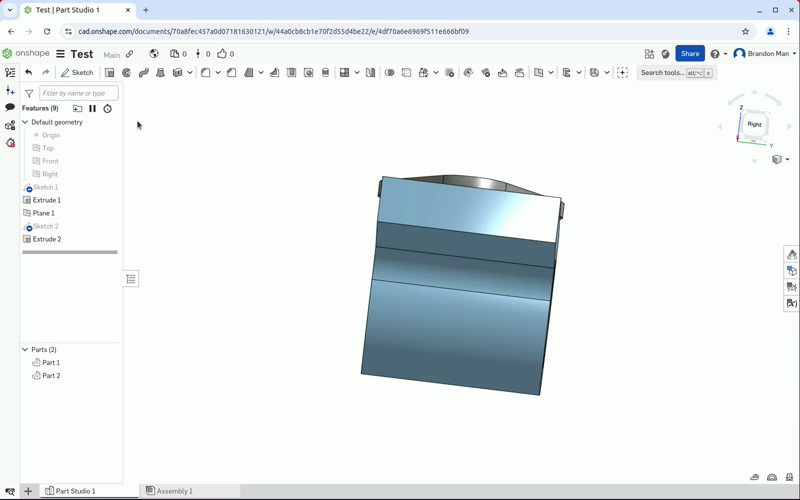
key(right, 3)
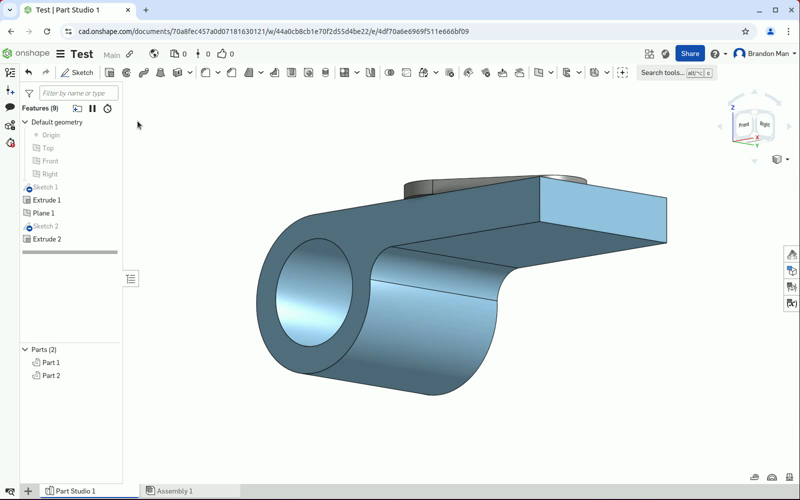
key(down, 3)
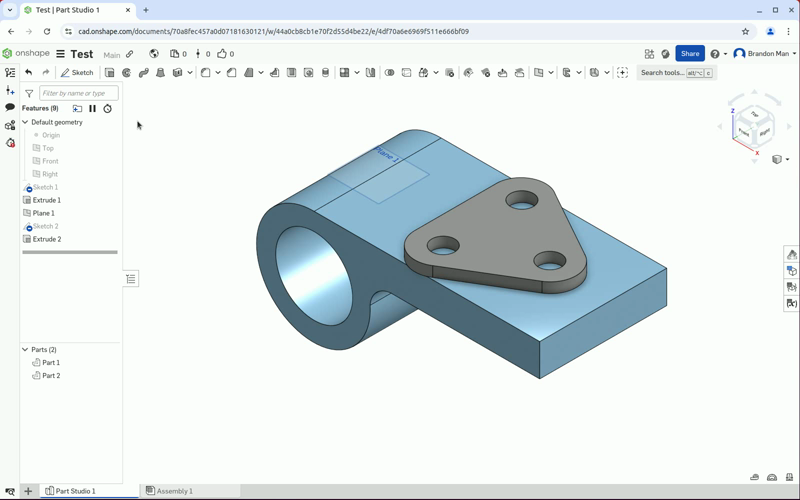
mouse_move(73, 189)
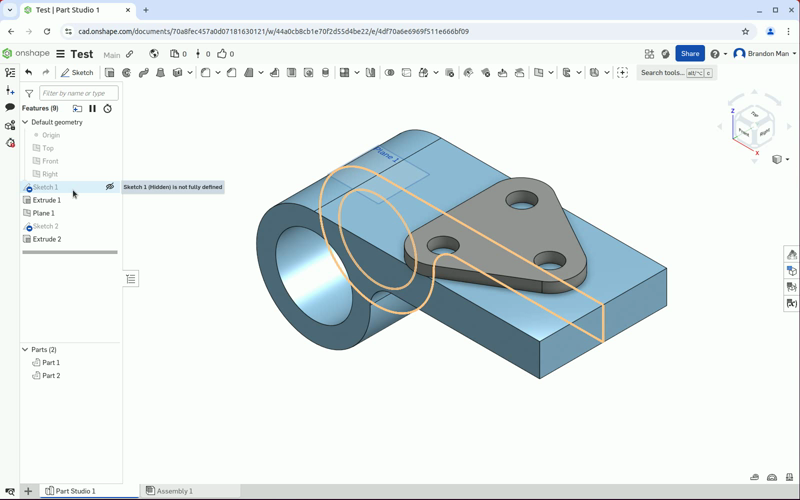
click(73, 189)